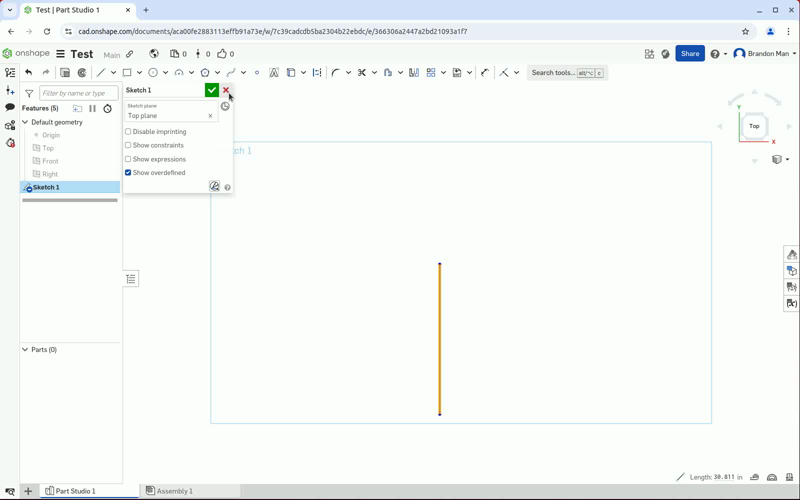
key(shift+h)
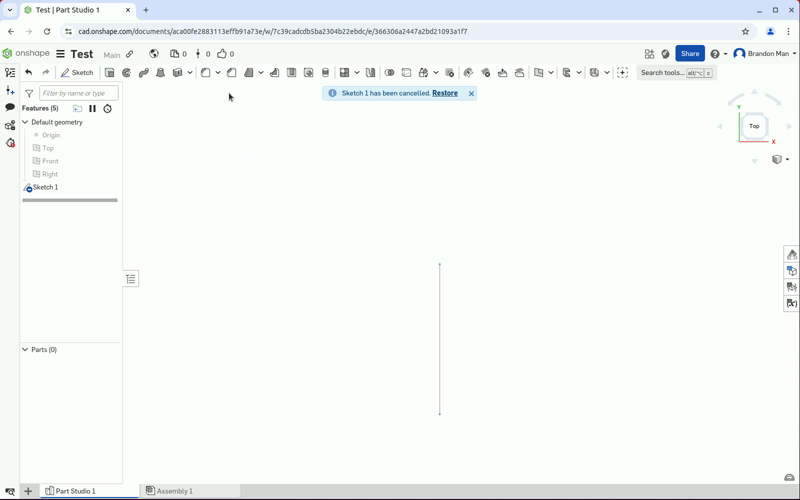
key(shift+s)
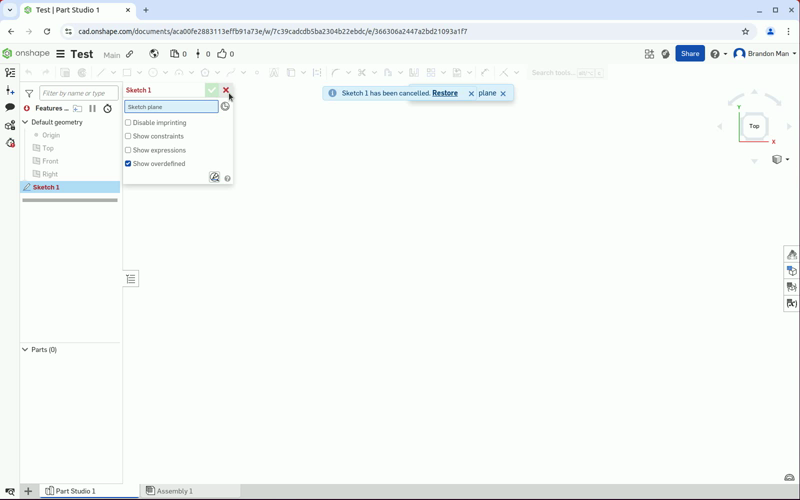
mouse_move(73, 150)
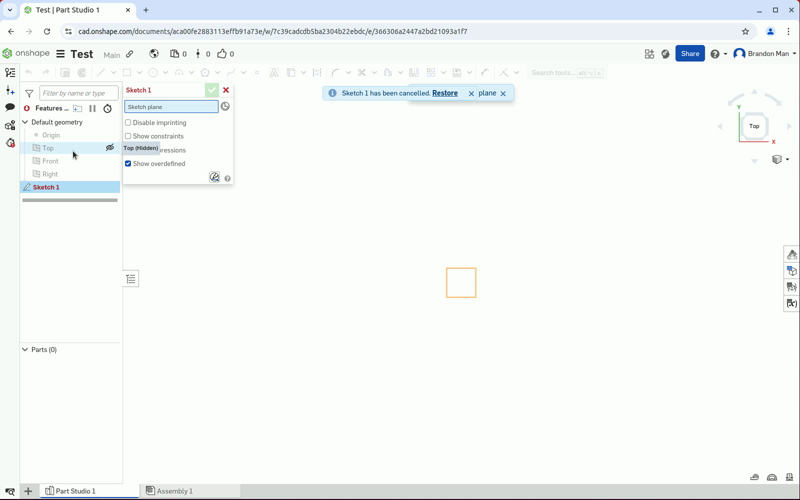
click(73, 150)
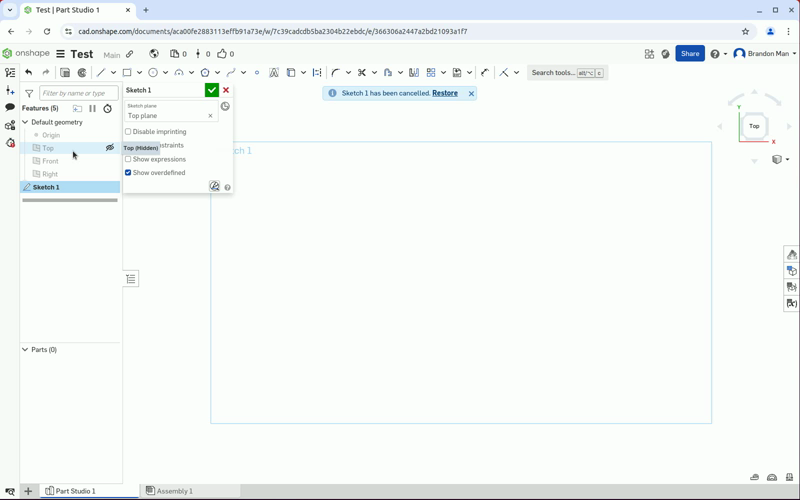
mouse_move(73, 352)
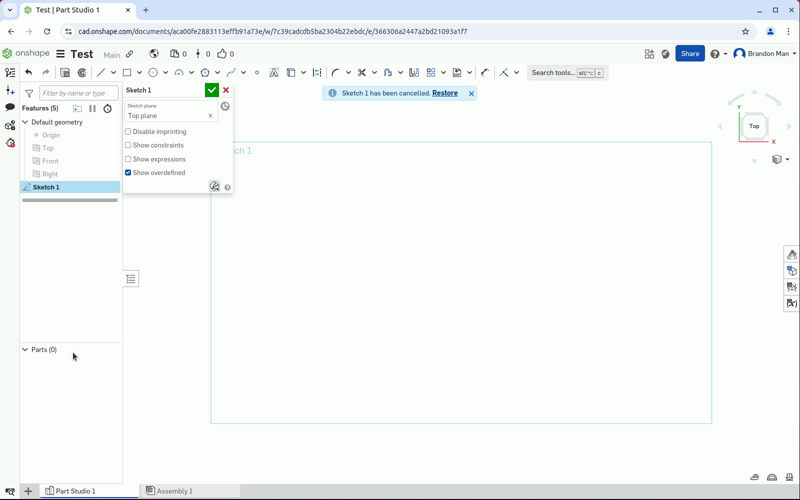
key(y)
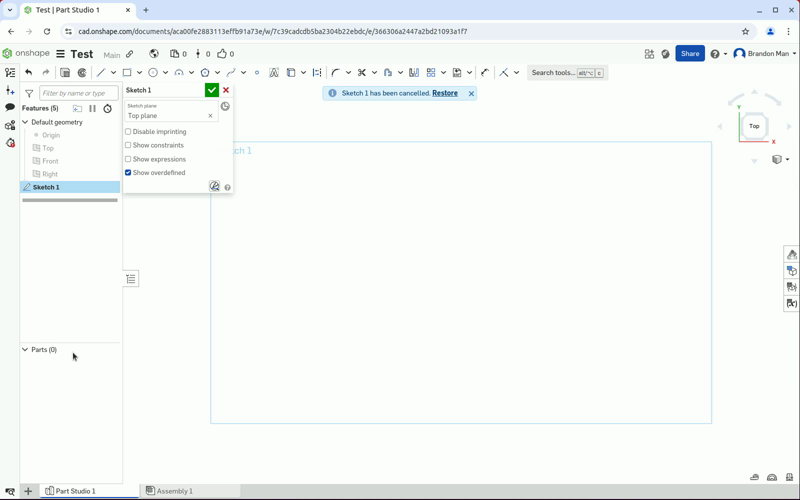
key(l)
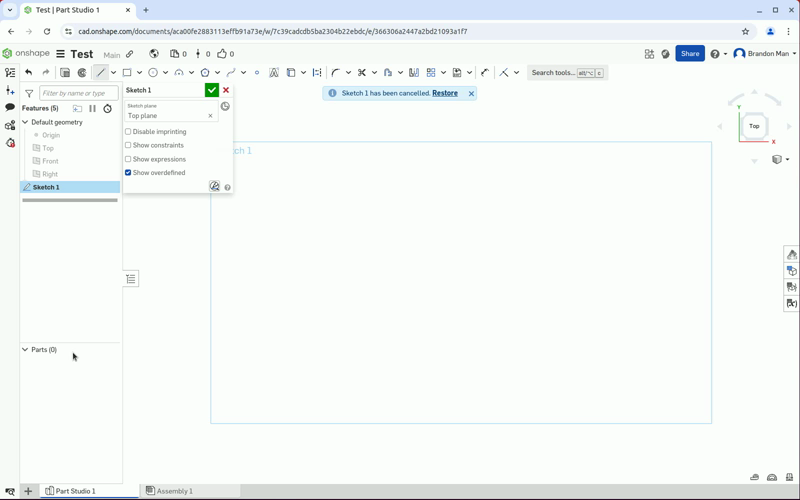
key_down(shift)
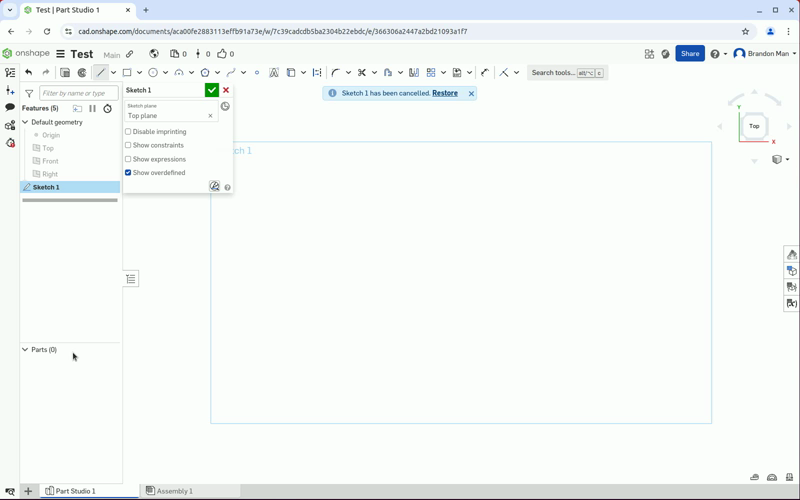
mouse_move(356, 295)
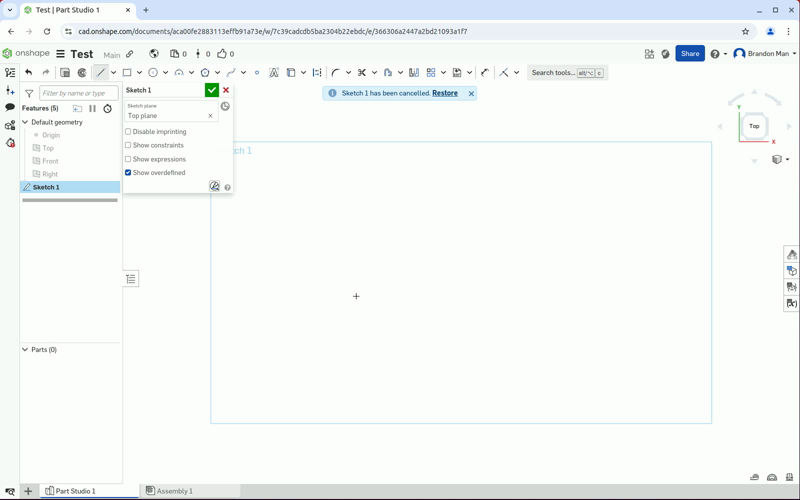
click(356, 295)
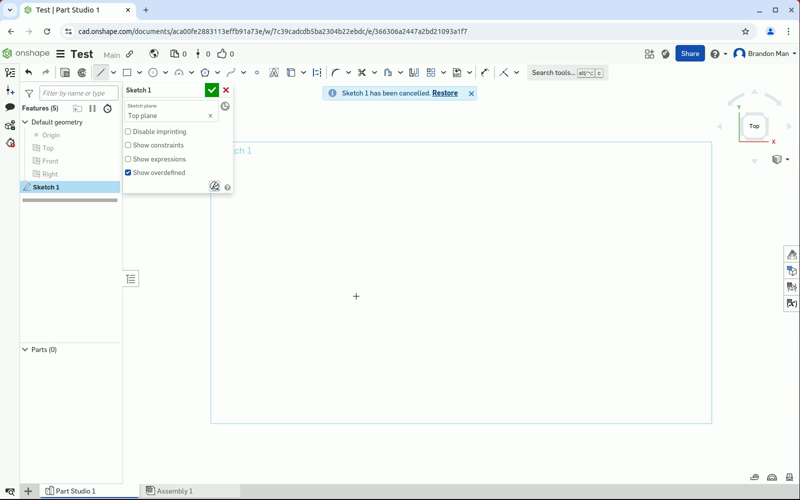
key_up(shift)
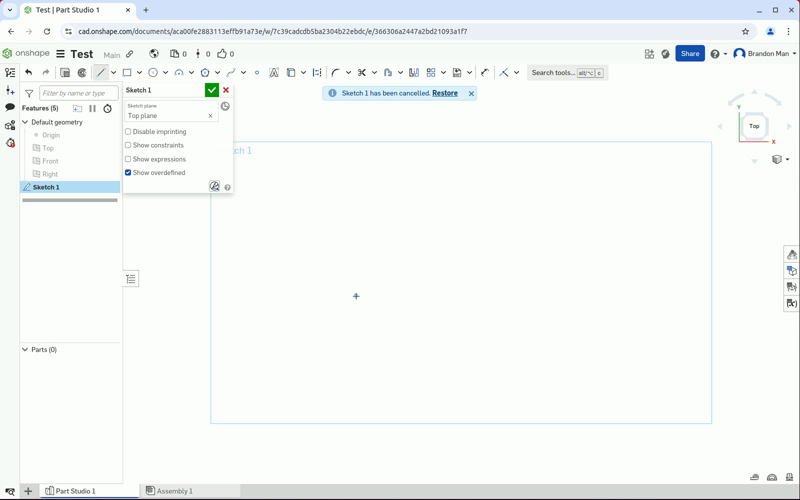
key_down(shift)
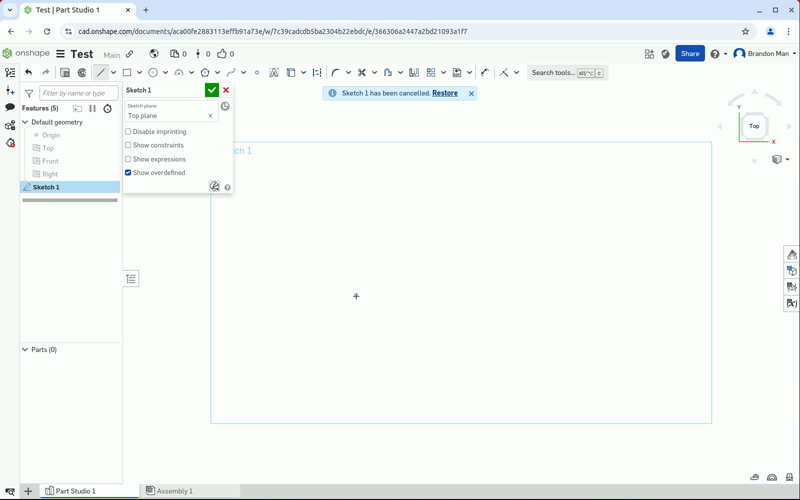
mouse_move(478, 295)
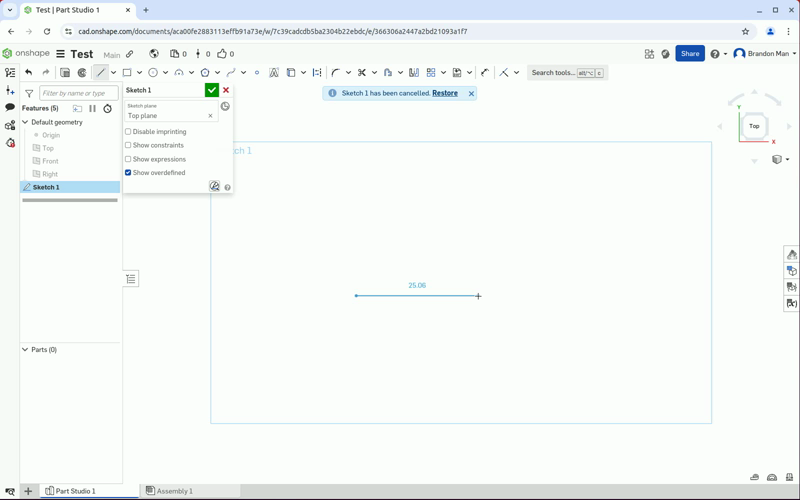
click(478, 295)
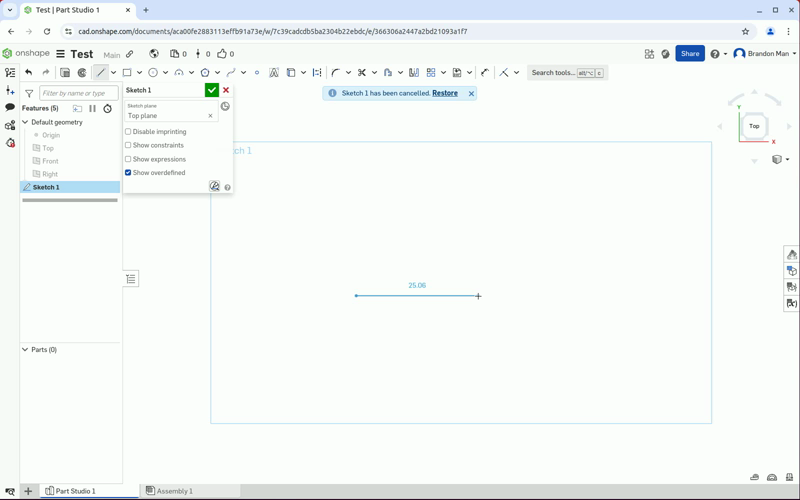
key_up(shift)
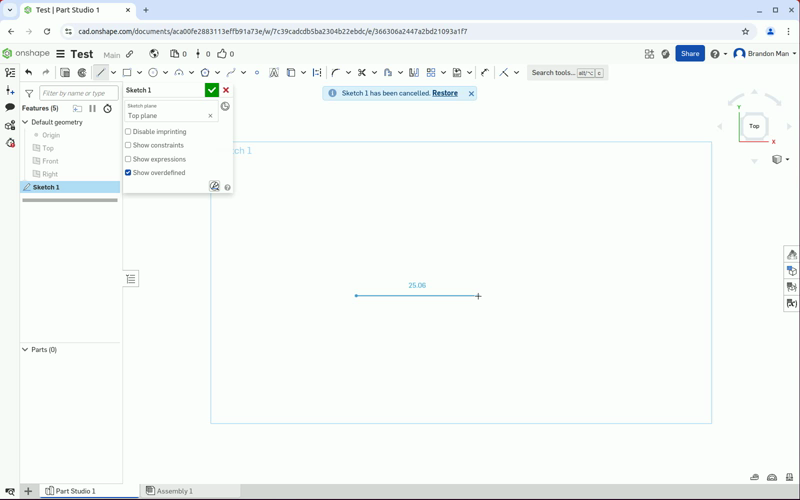
key_down(shift)
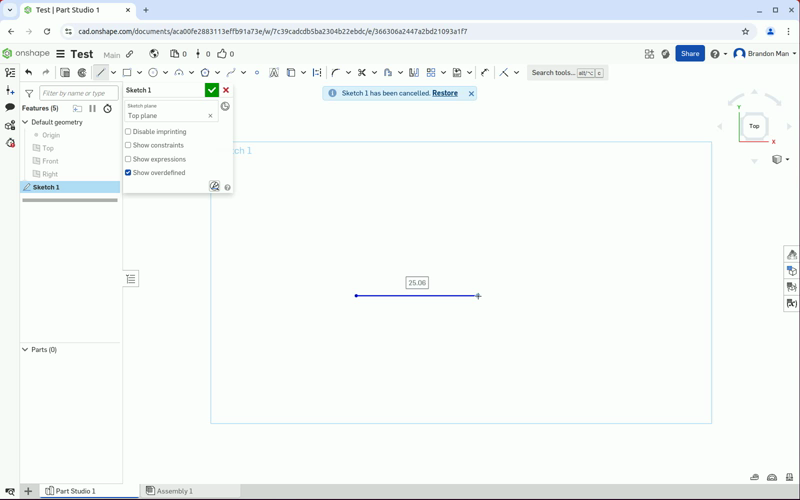
mouse_move(508, 295)
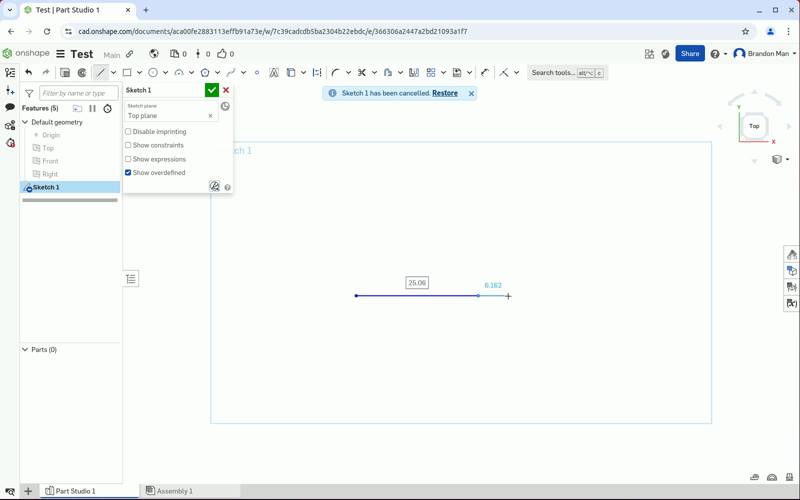
mouse_move(478, 273)
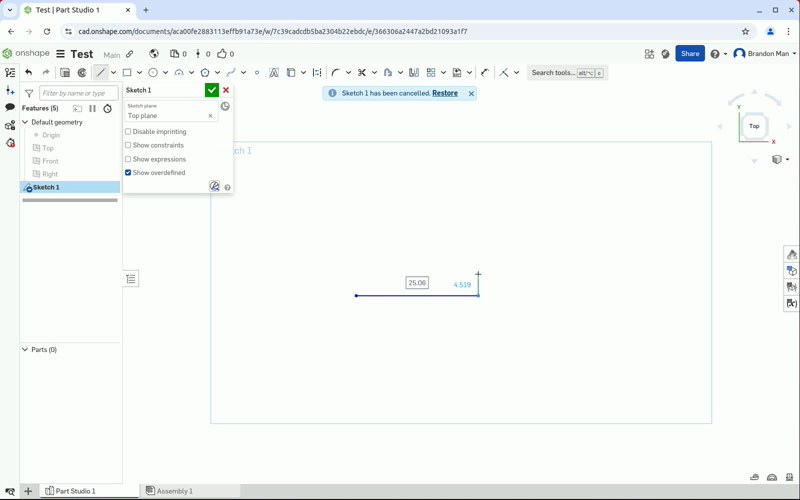
click(478, 273)
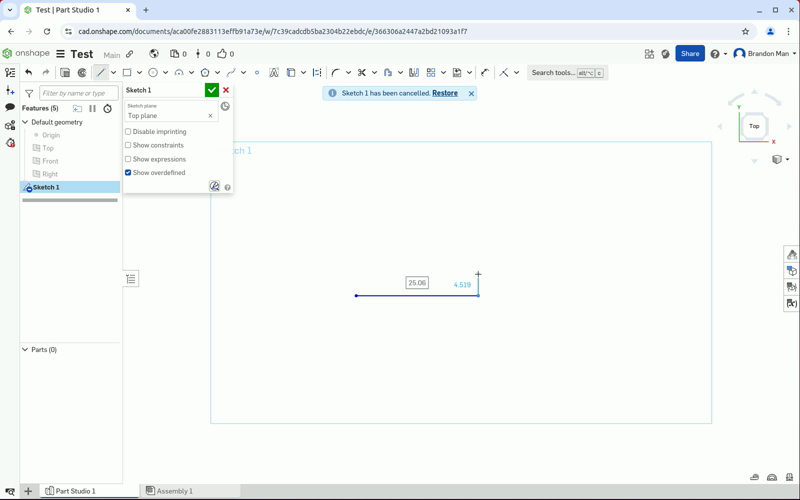
key_up(shift)
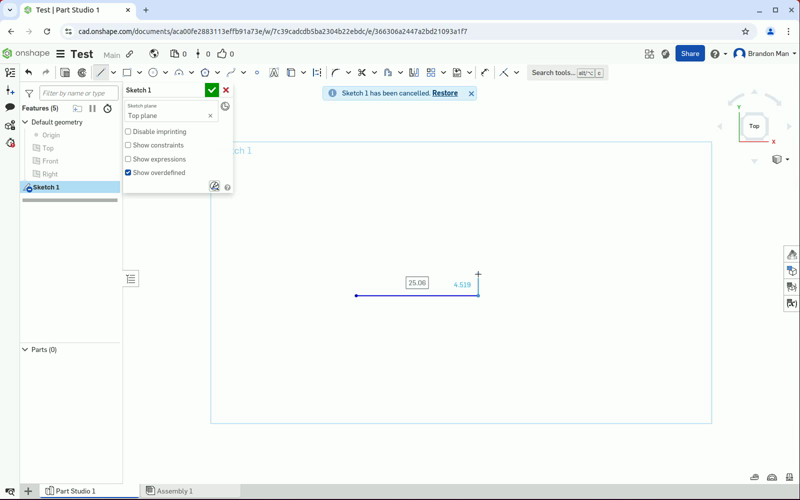
key_down(shift)
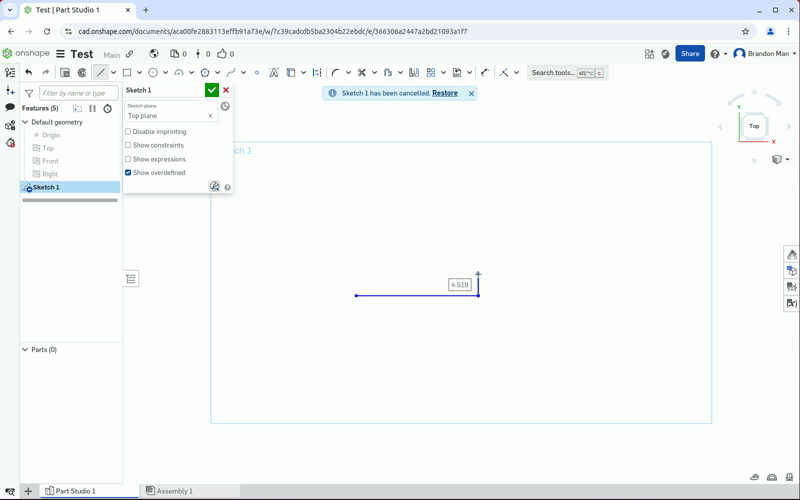
mouse_move(508, 273)
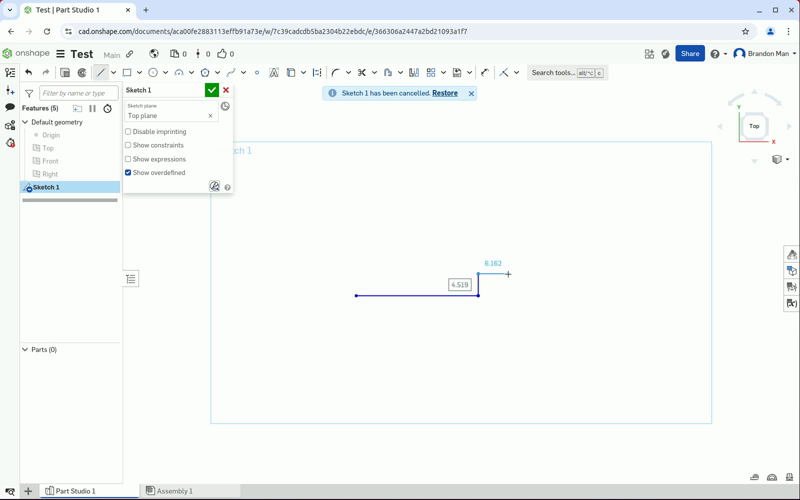
mouse_move(473, 273)
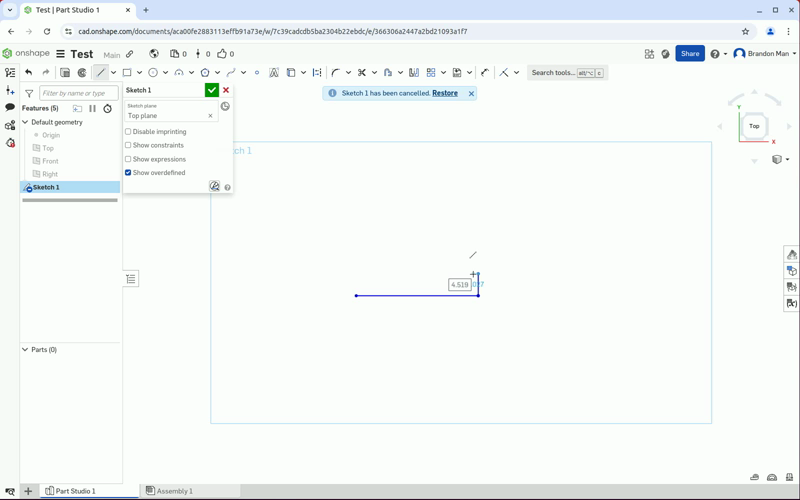
scroll(6)
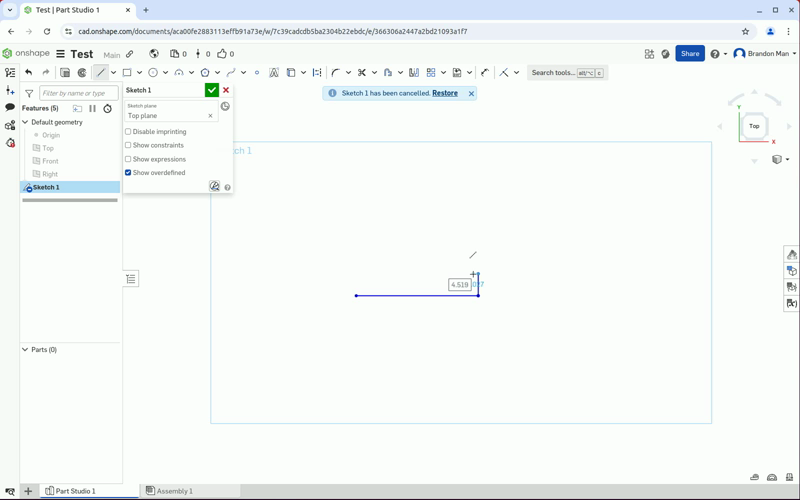
scroll(6)
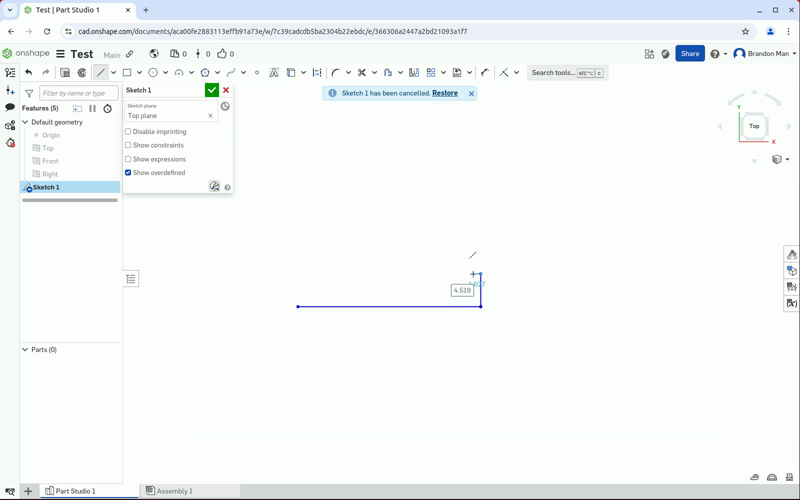
scroll(6)
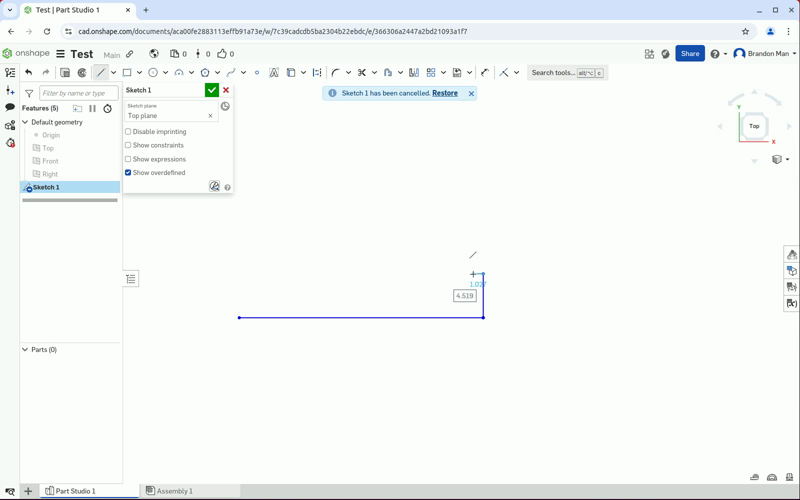
scroll(6)
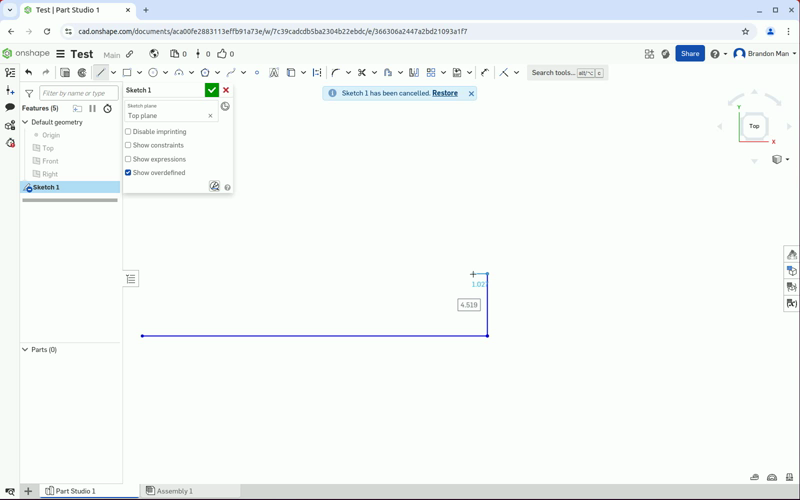
scroll(6)
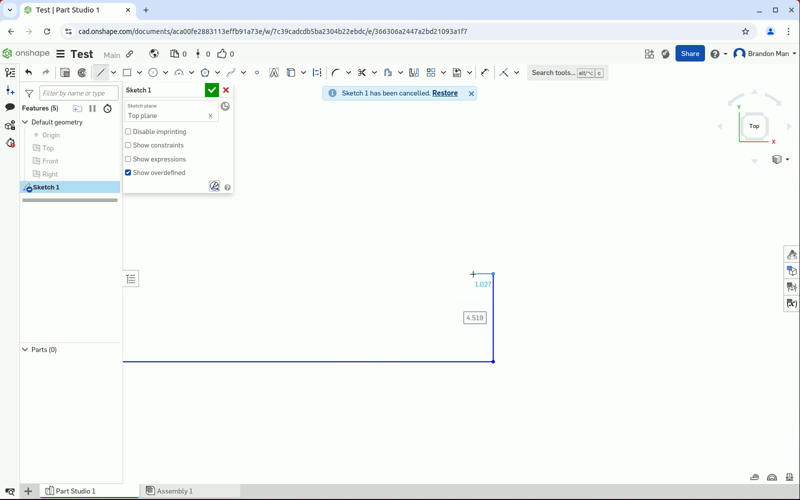
scroll(6)
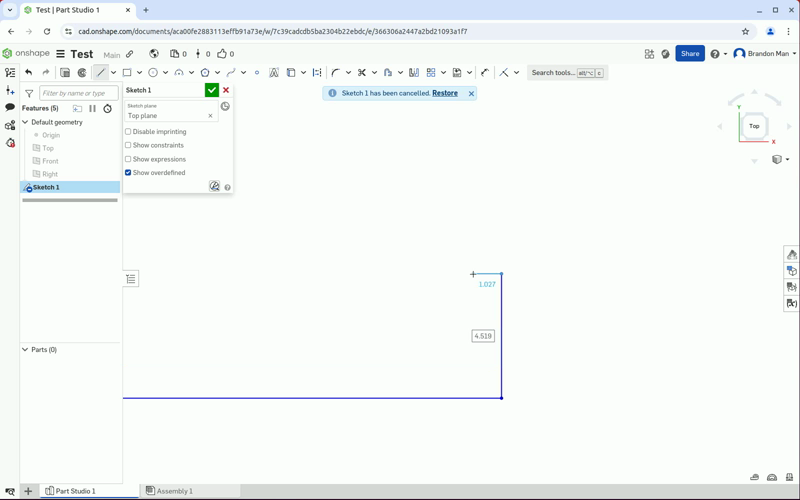
scroll(6)
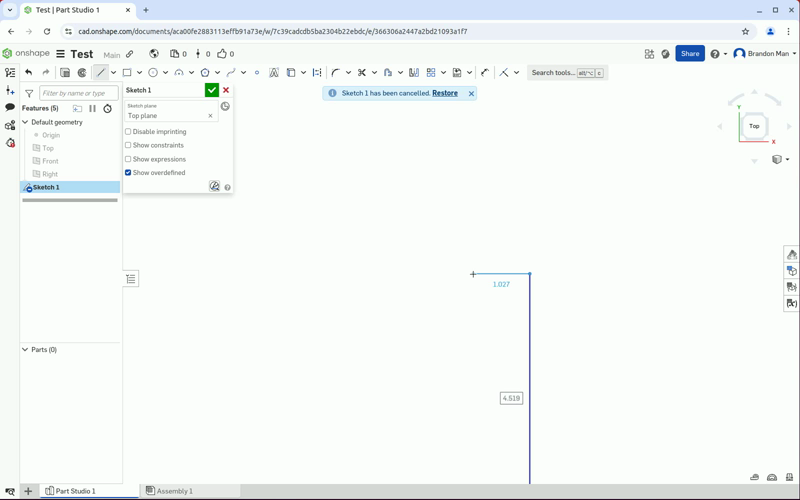
click(473, 273)
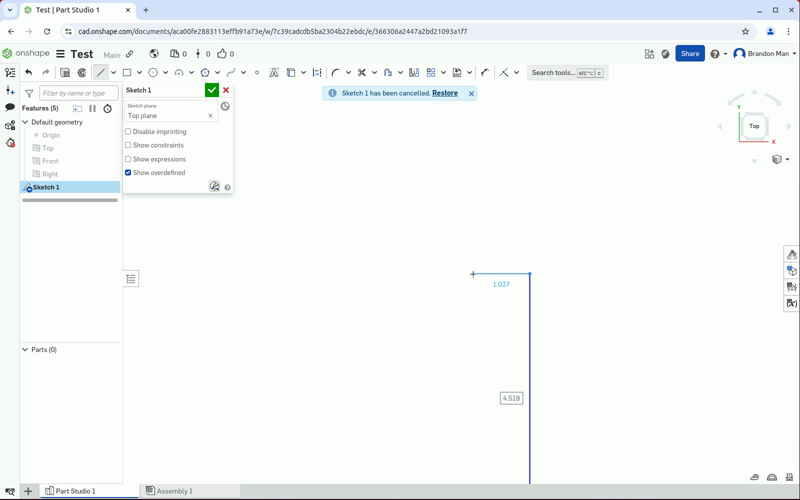
scroll(-6)
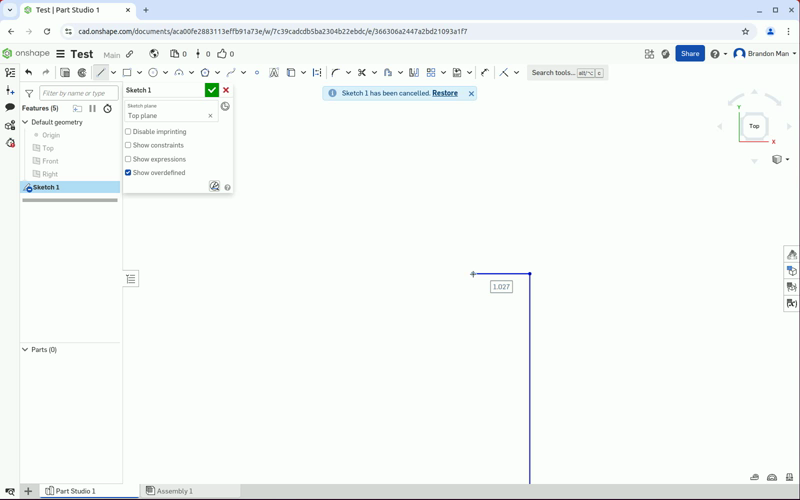
scroll(-6)
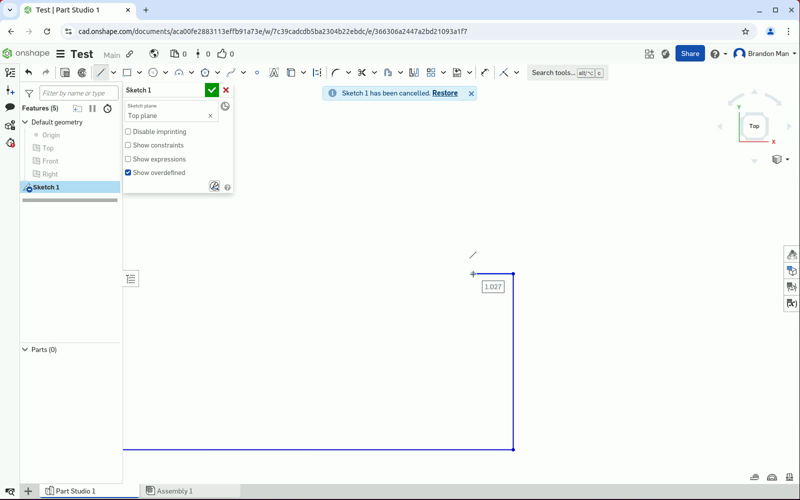
scroll(-6)
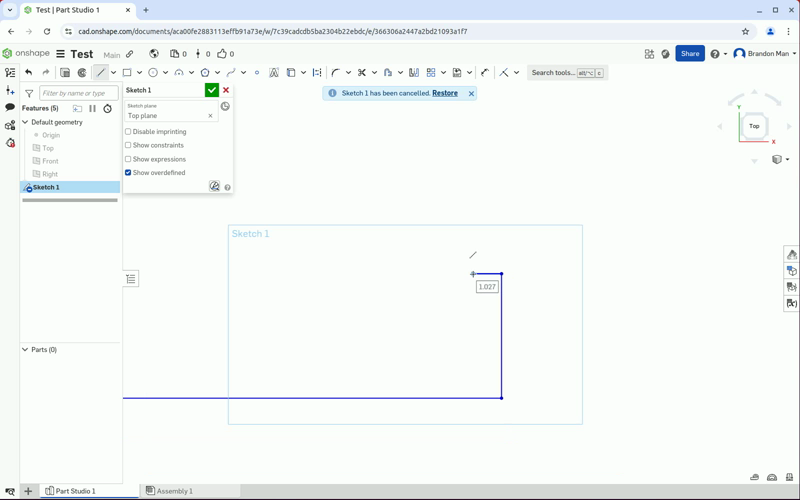
scroll(-6)
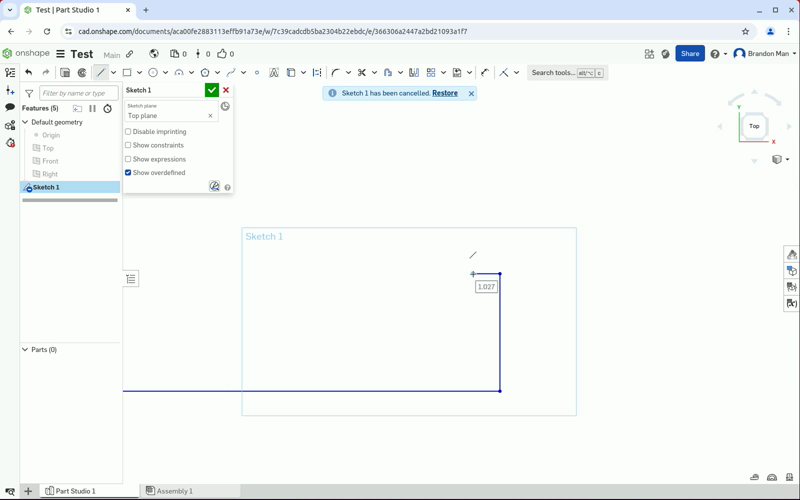
scroll(-6)
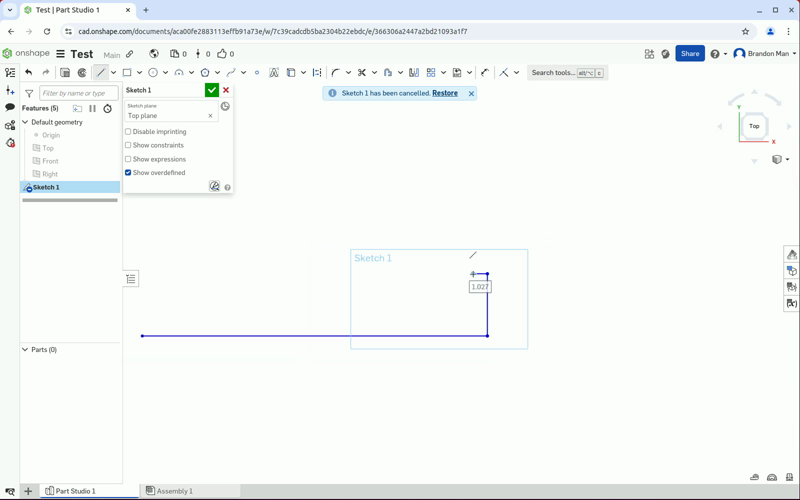
scroll(-6)
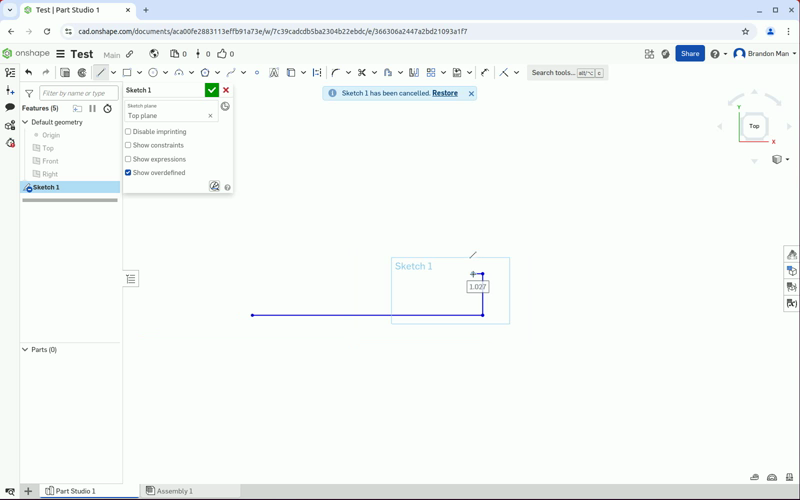
scroll(-6)
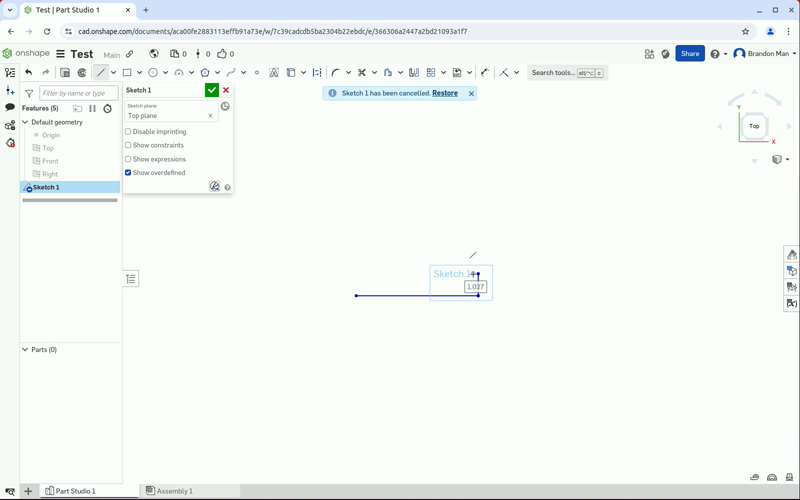
key_up(shift)
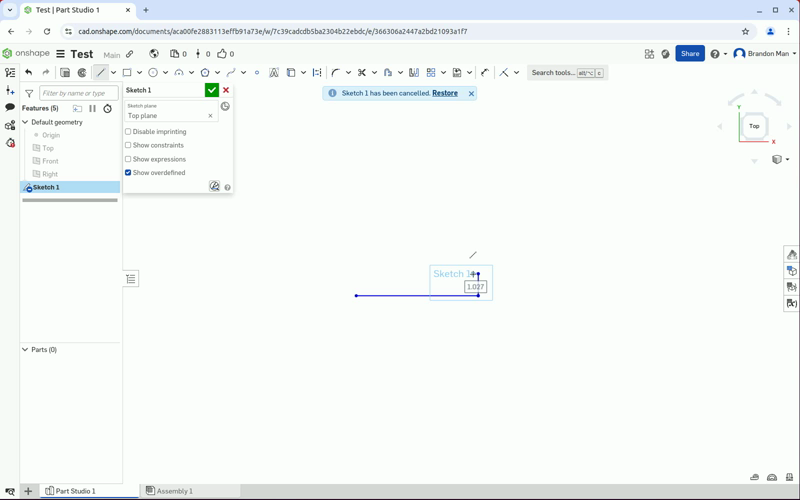
key_down(shift)
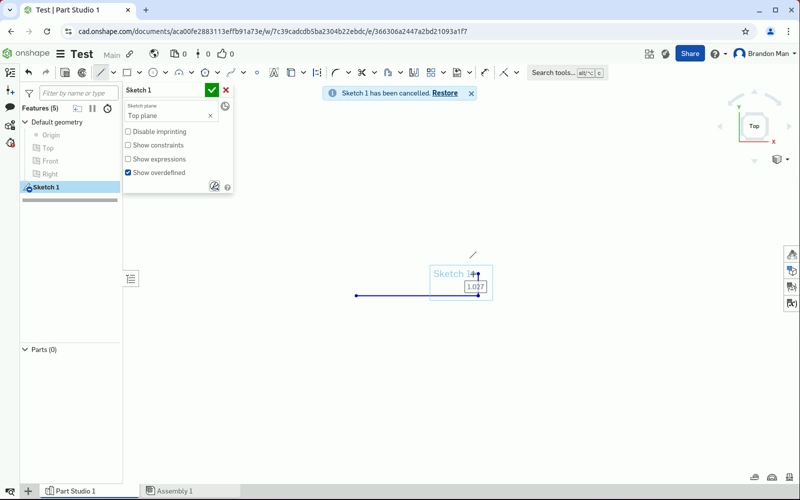
mouse_move(503, 273)
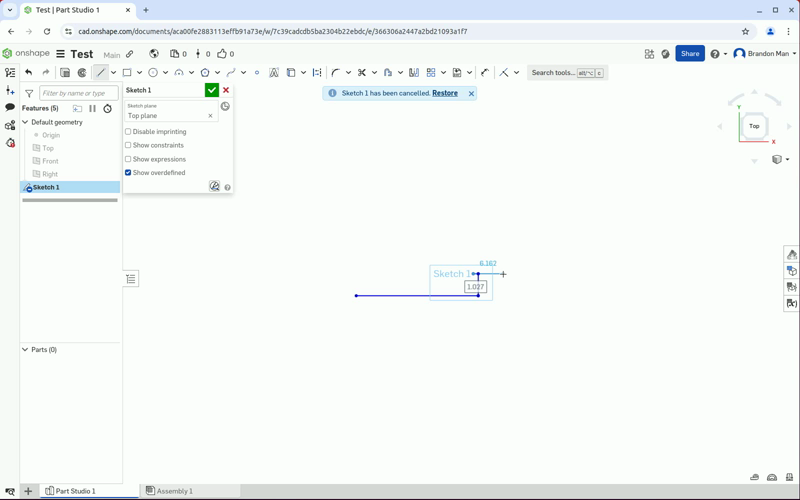
mouse_move(473, 290)
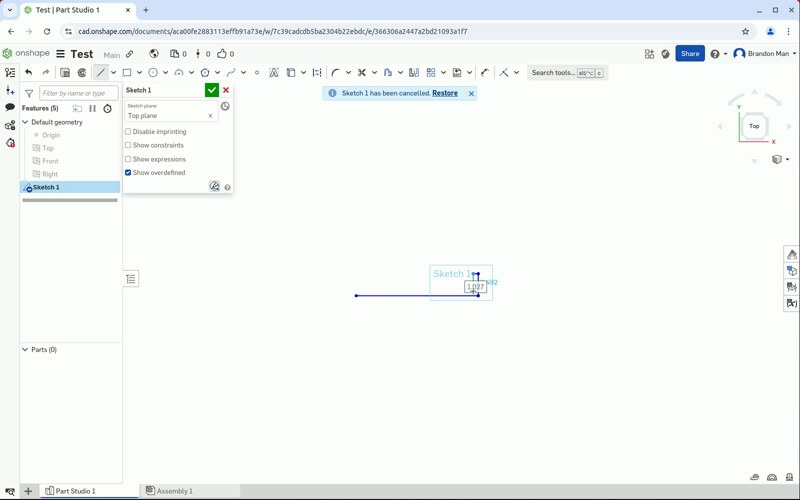
click(473, 290)
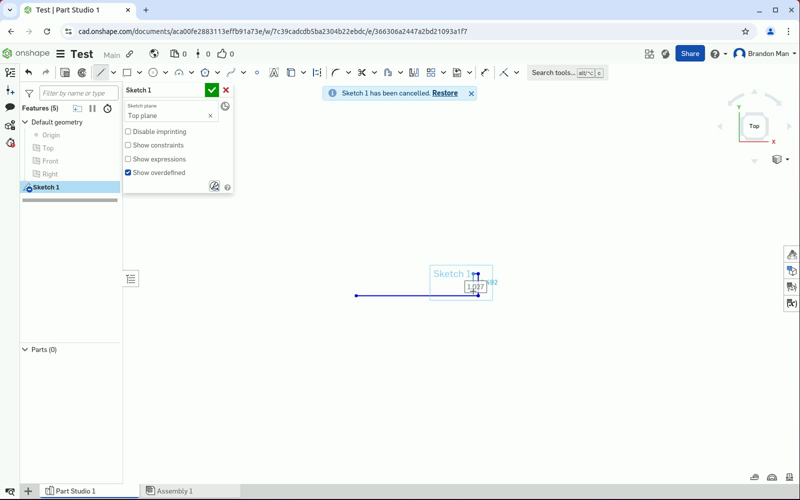
key_up(shift)
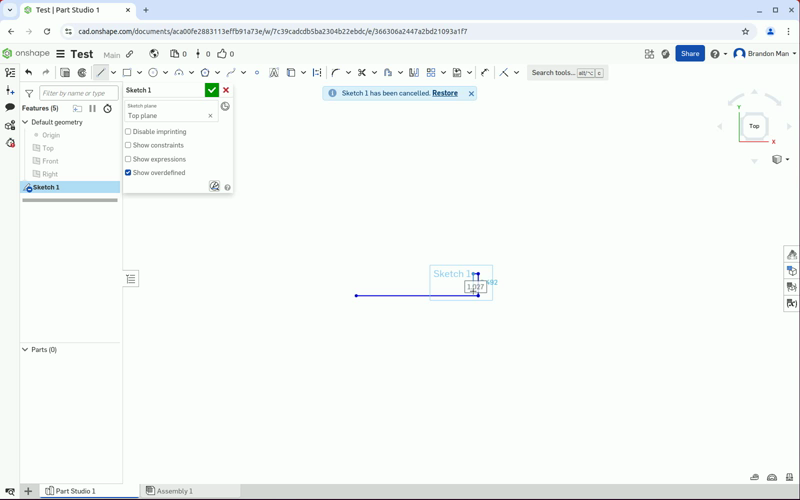
key_down(shift)
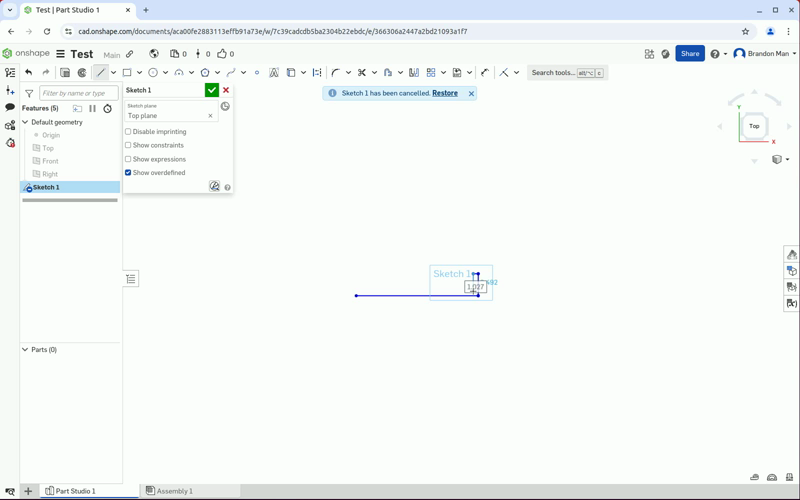
mouse_move(361, 290)
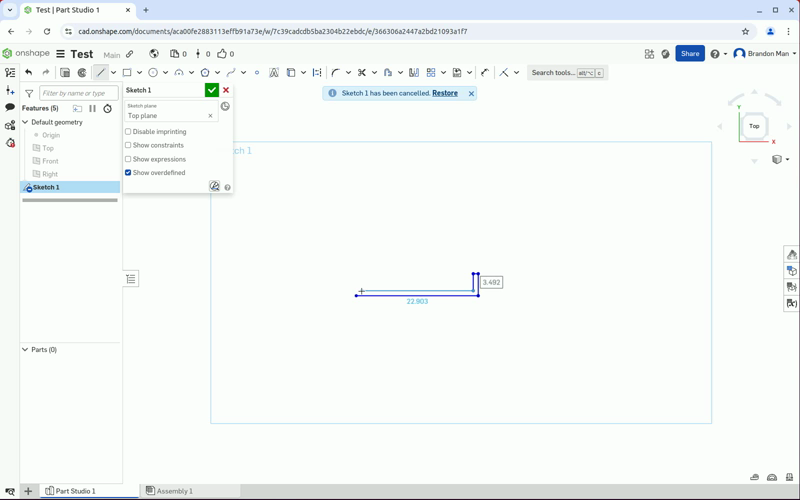
click(361, 290)
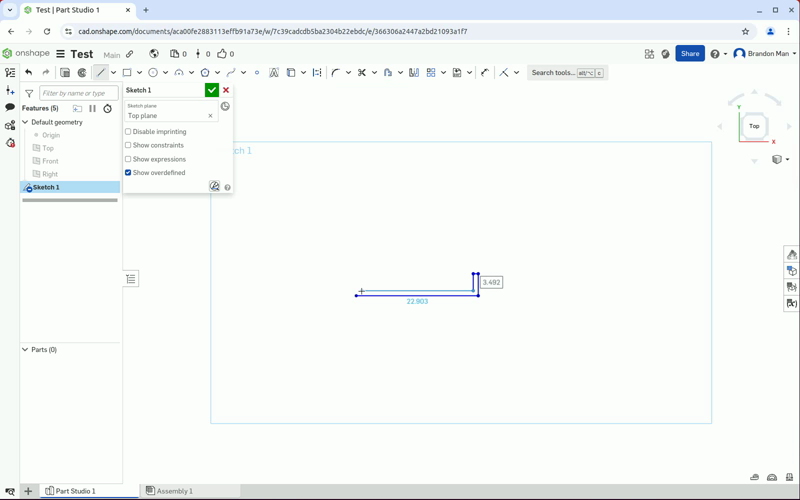
key_up(shift)
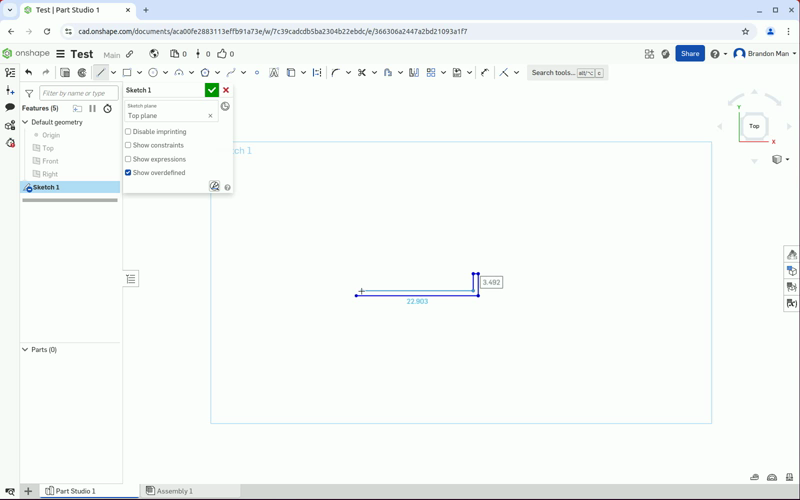
key_down(shift)
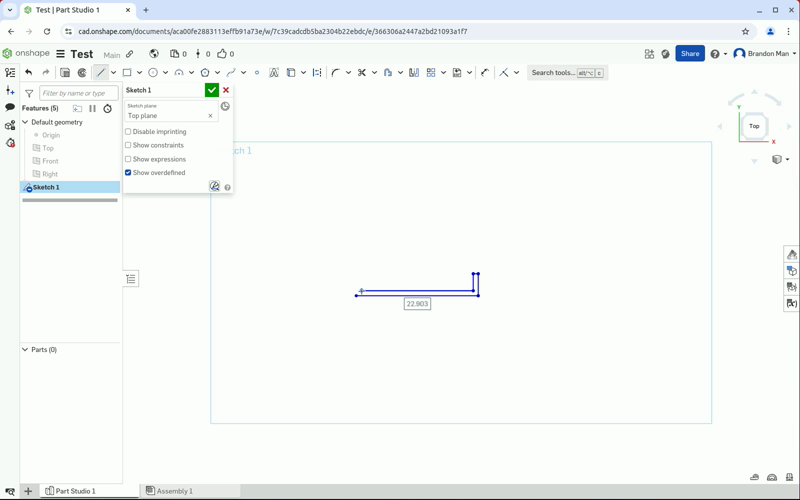
mouse_move(391, 290)
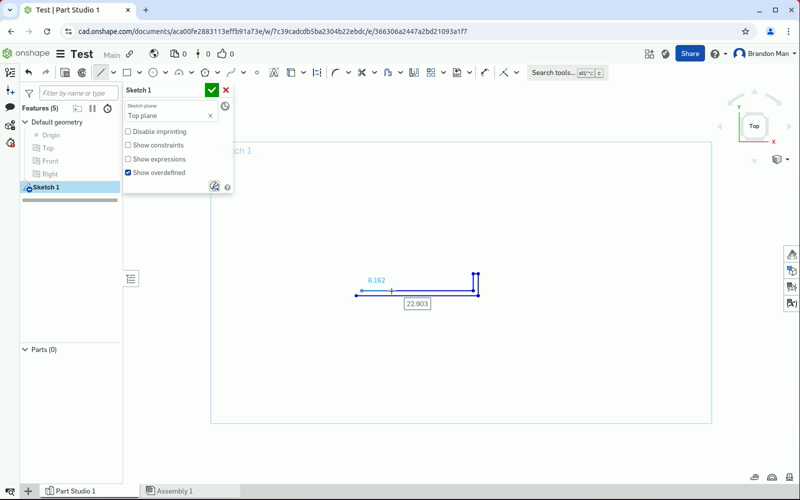
mouse_move(361, 273)
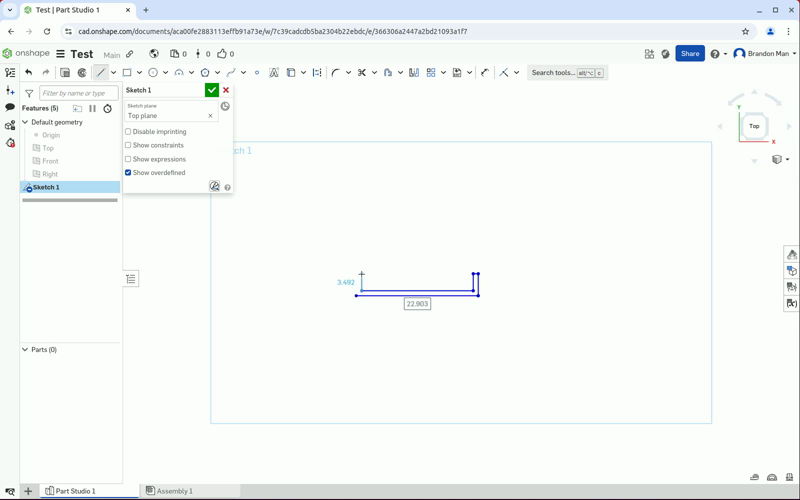
click(361, 273)
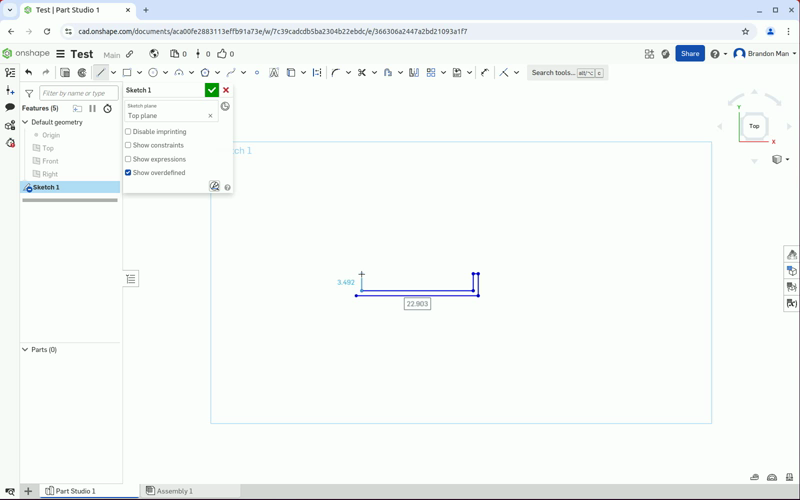
key_up(shift)
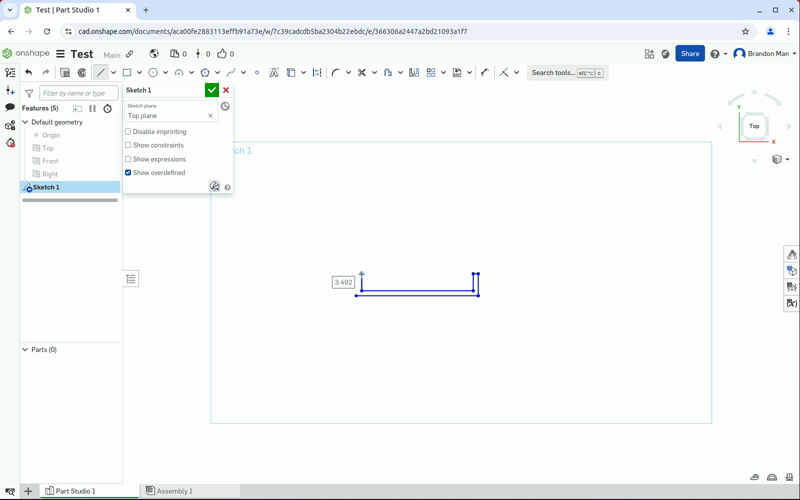
key_down(shift)
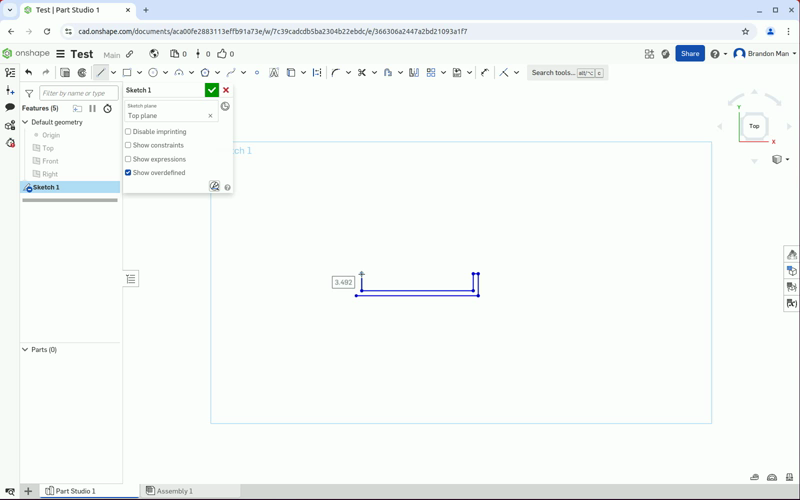
mouse_move(391, 273)
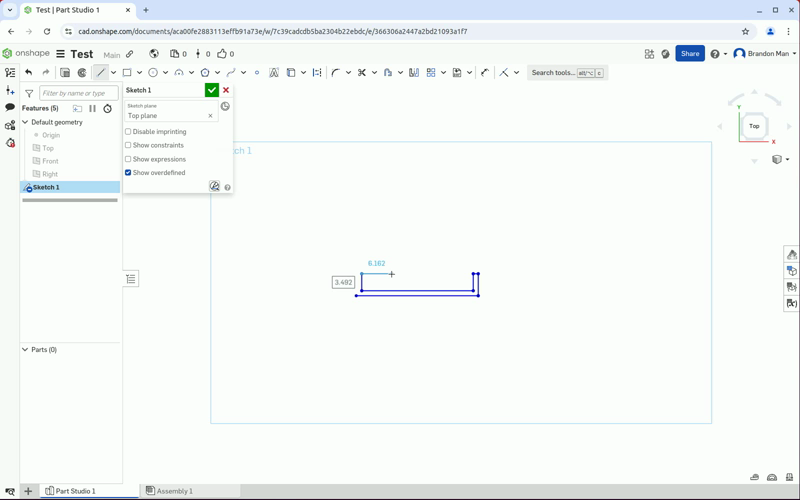
mouse_move(356, 273)
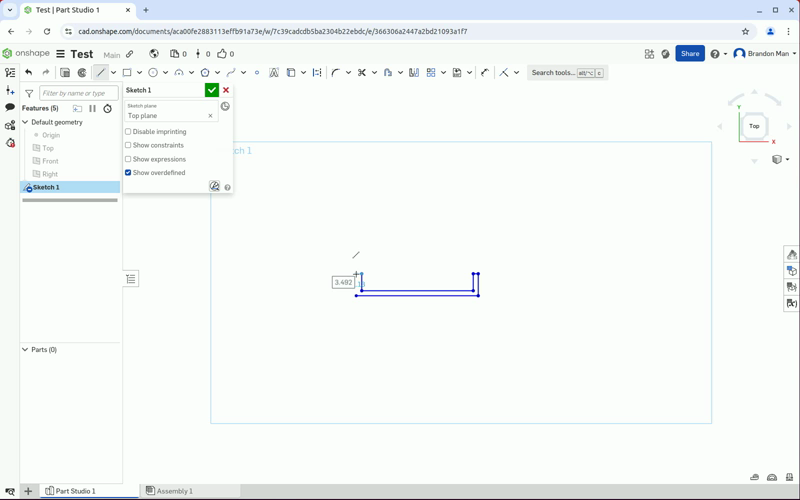
scroll(6)
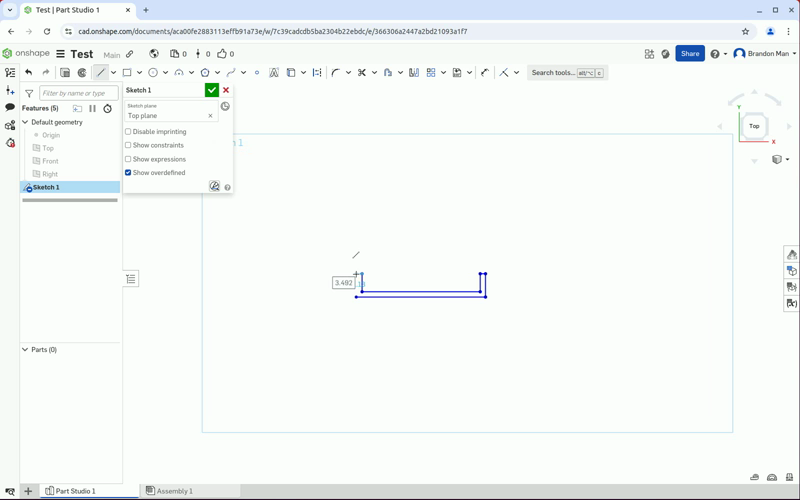
scroll(6)
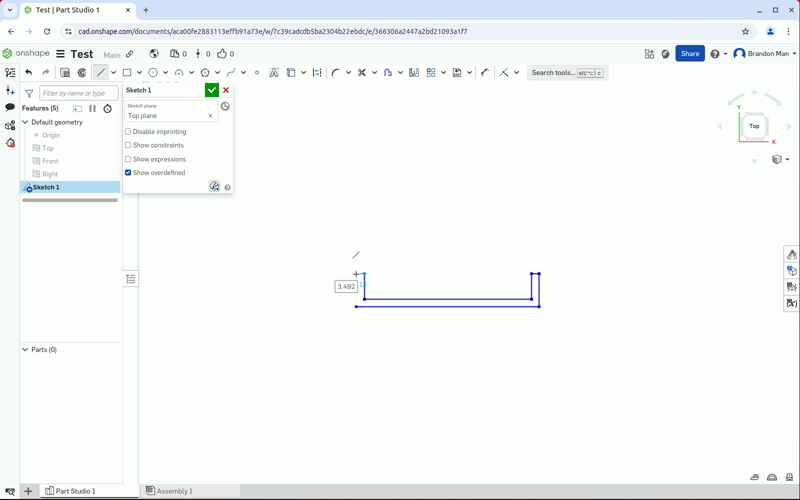
scroll(6)
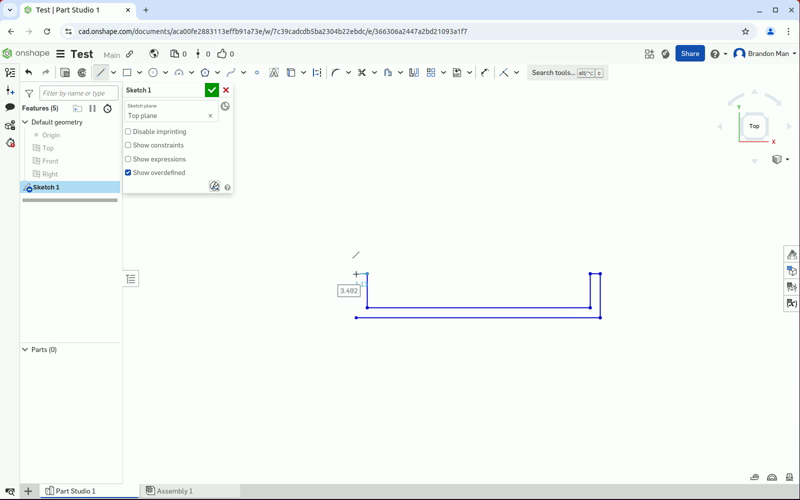
scroll(6)
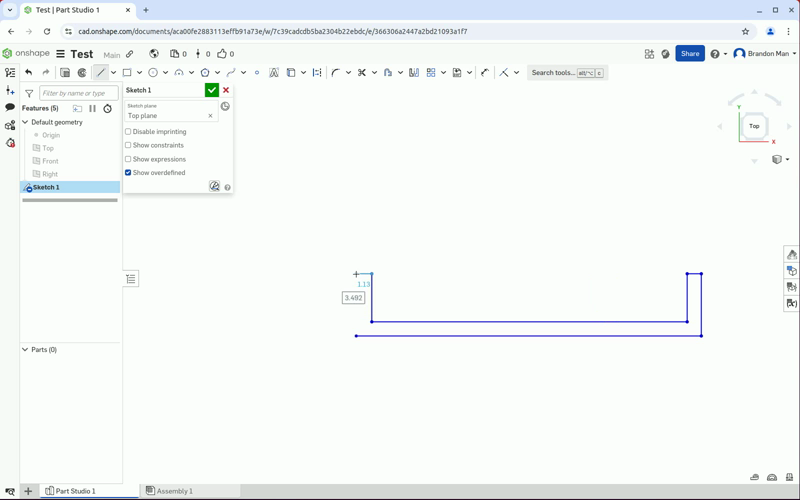
scroll(6)
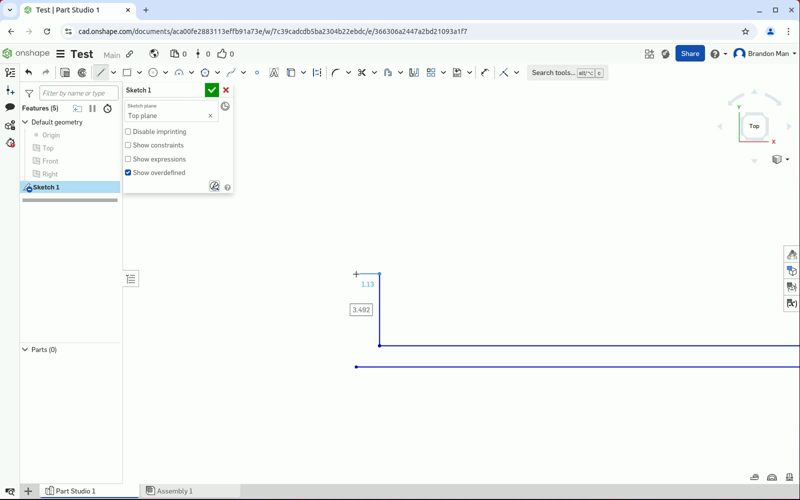
scroll(6)
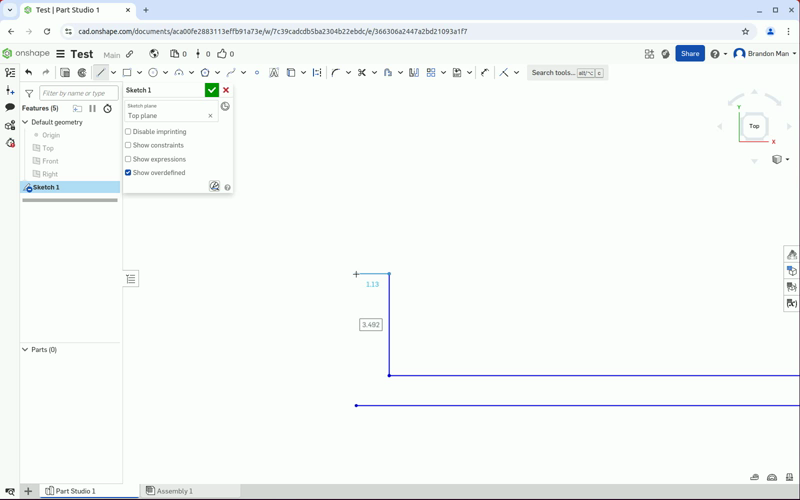
scroll(6)
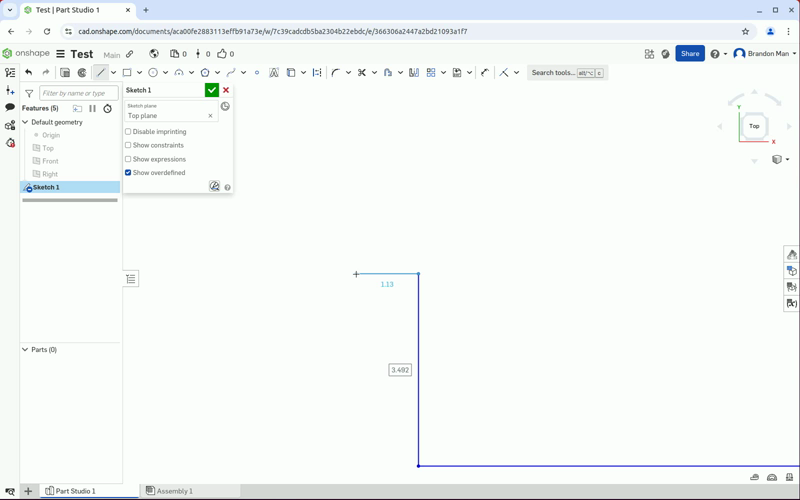
click(356, 273)
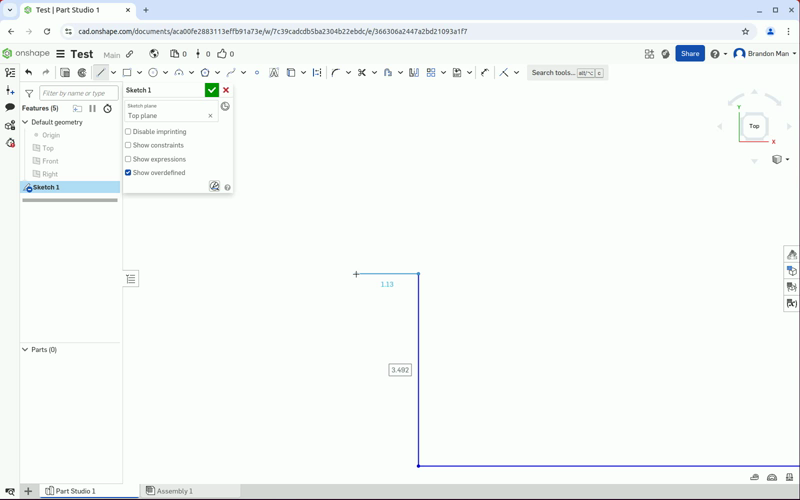
scroll(-6)
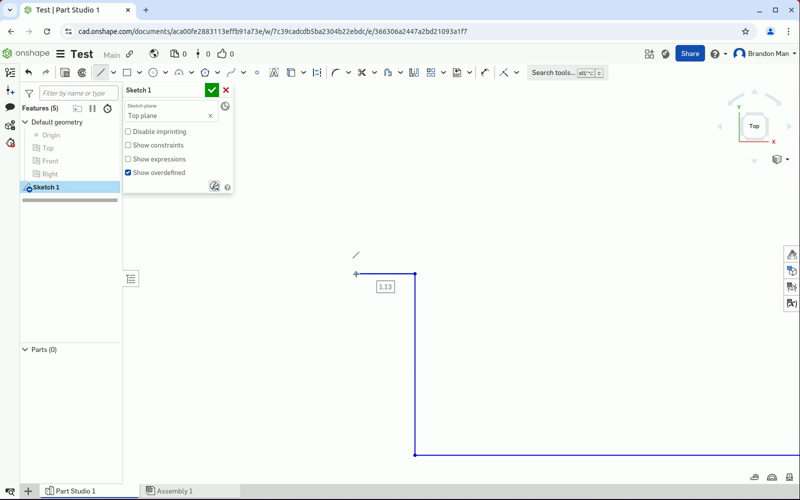
scroll(-6)
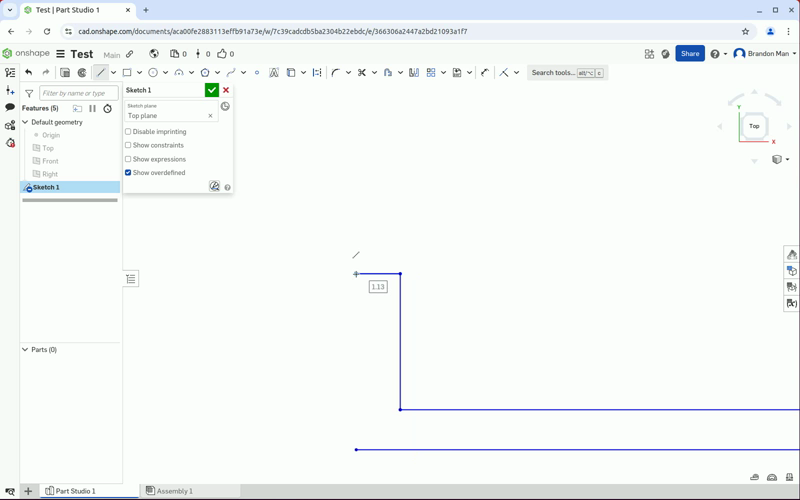
scroll(-6)
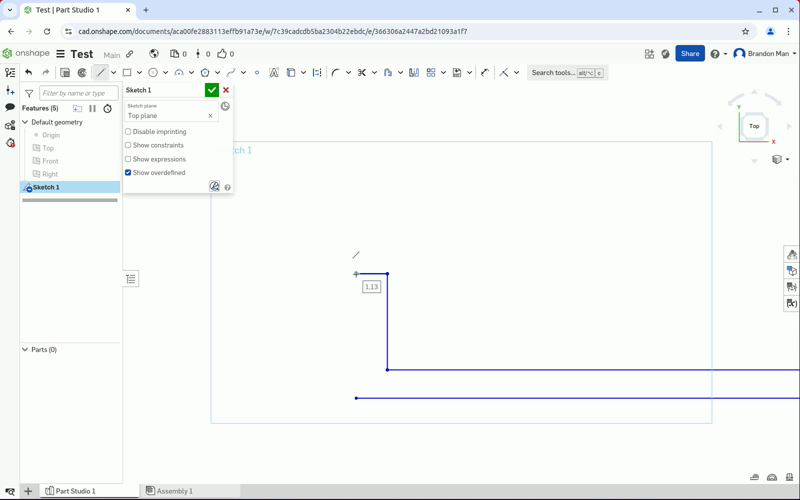
scroll(-6)
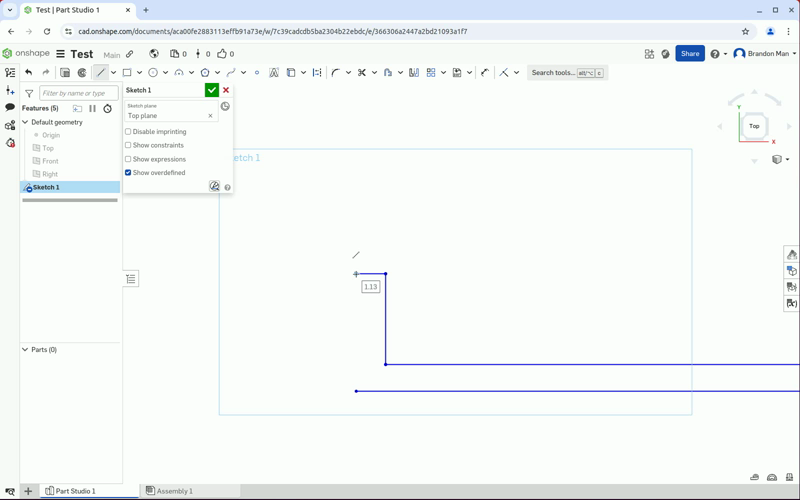
scroll(-6)
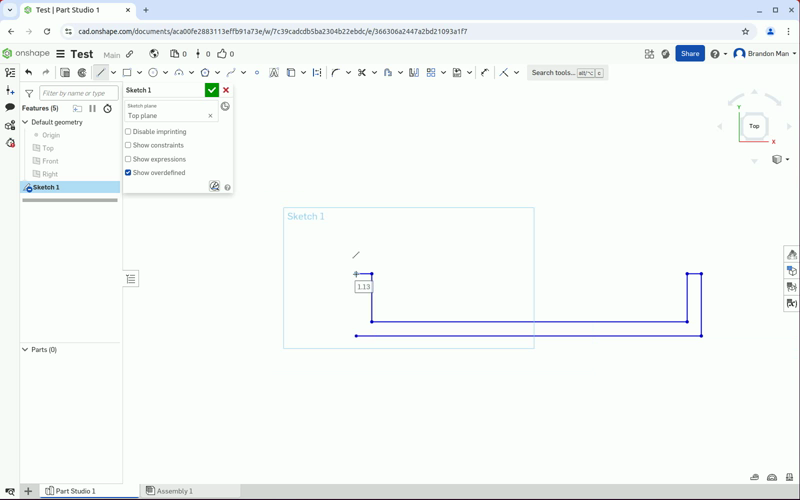
scroll(-6)
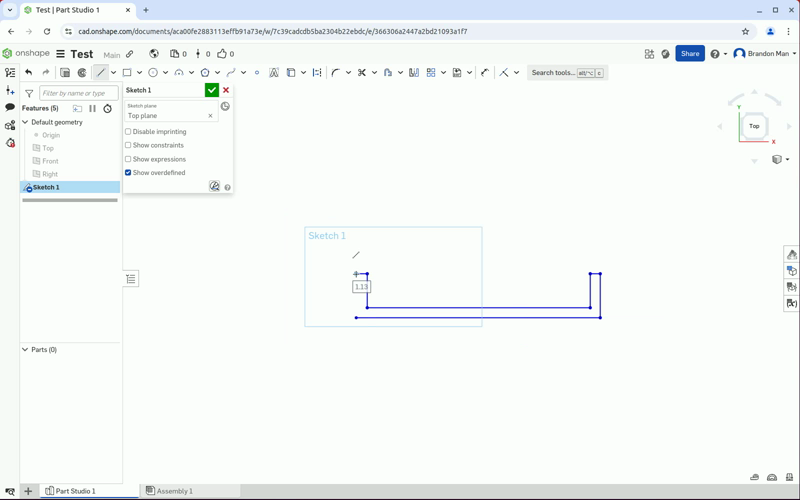
scroll(-6)
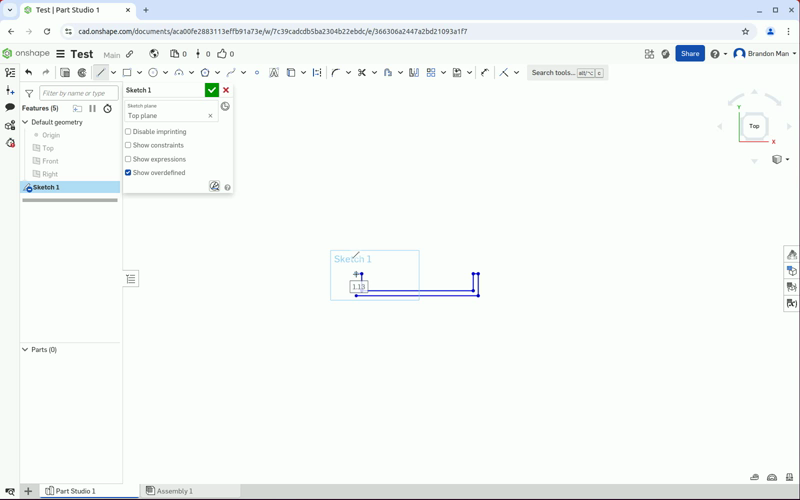
key_up(shift)
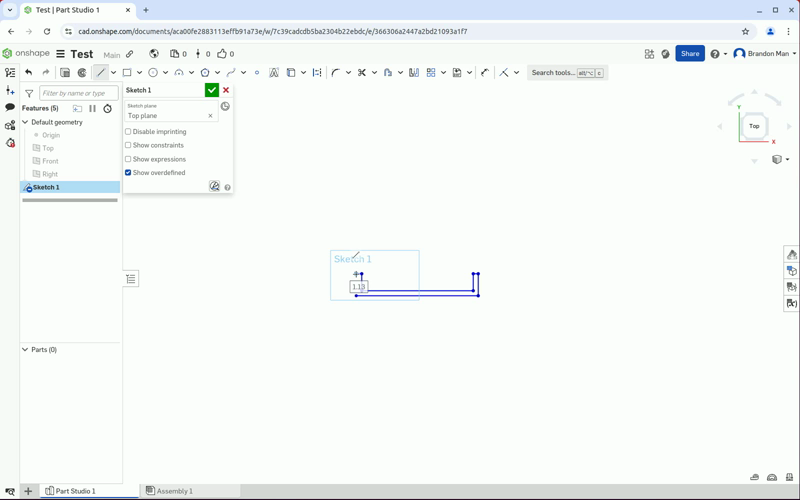
mouse_move(386, 273)
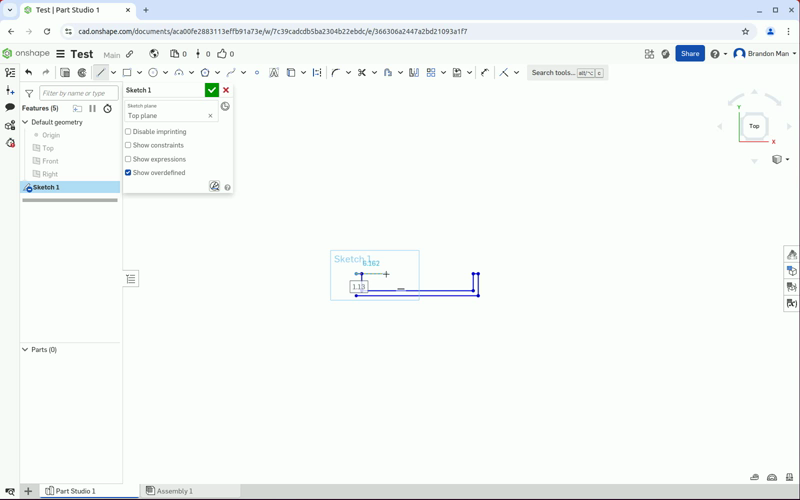
key_down(shift)
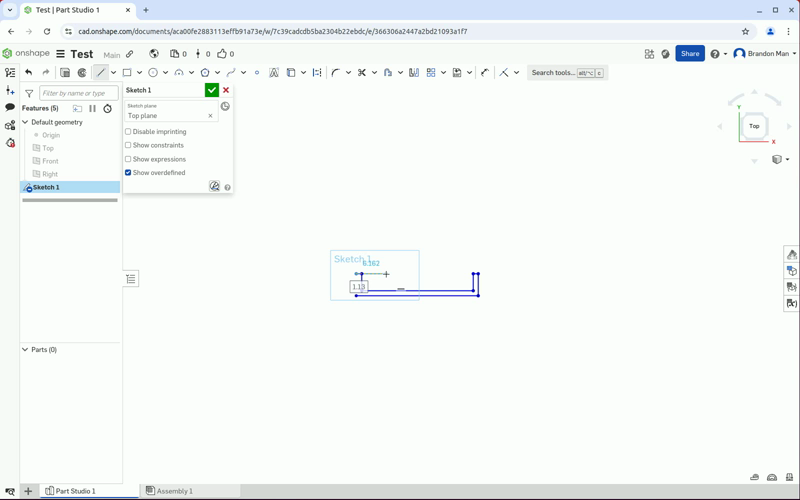
mouse_move(356, 295)
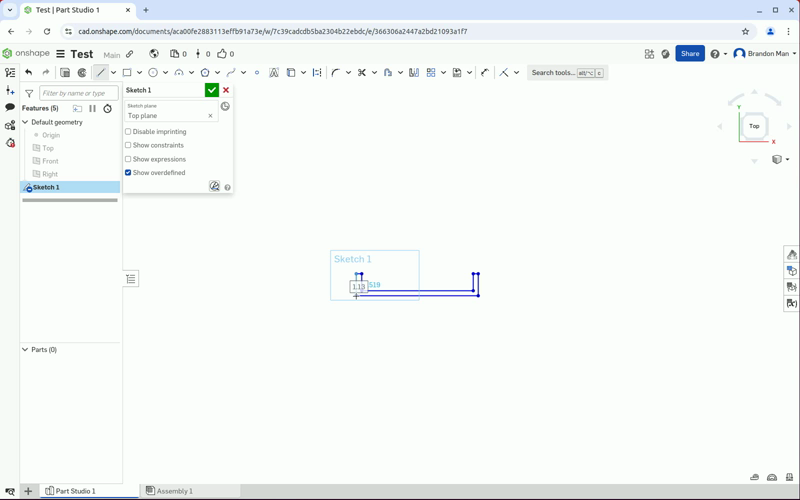
key_up(shift)
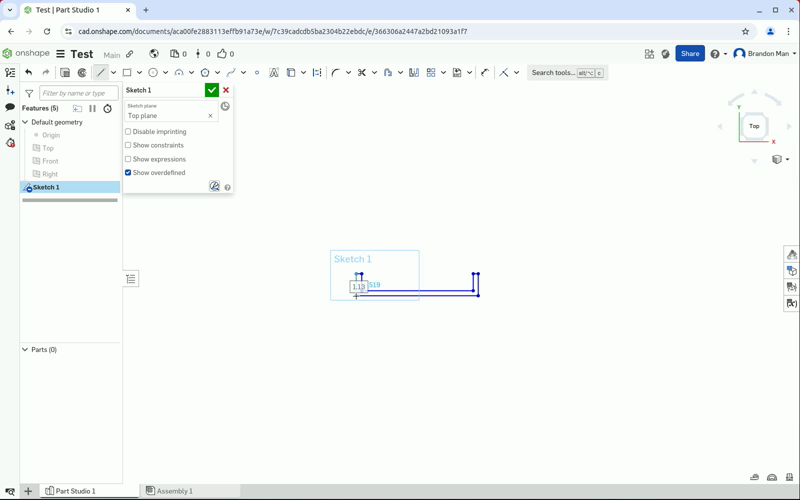
click(356, 295)
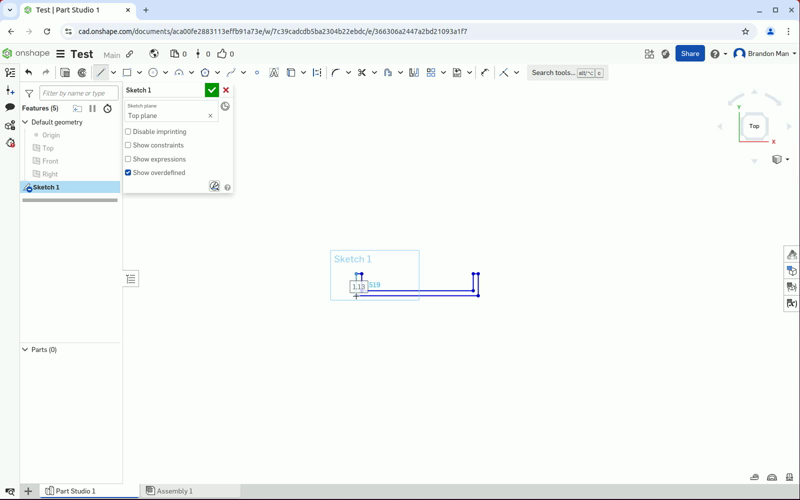
key(esc)
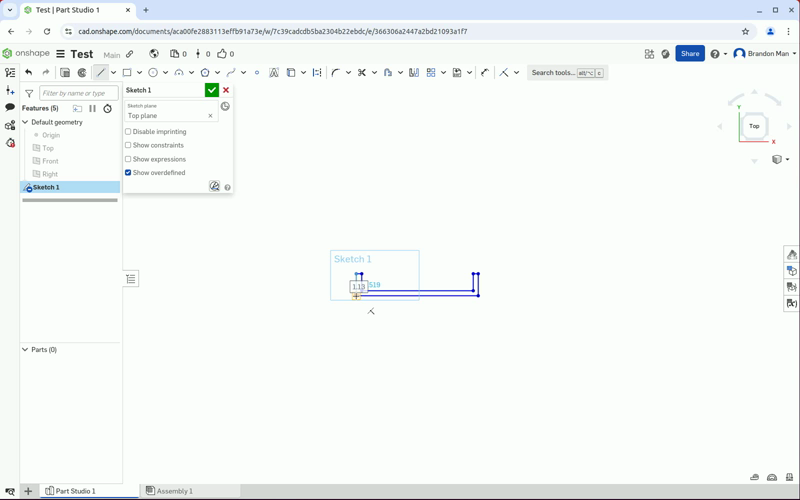
mouse_move(474, 294)
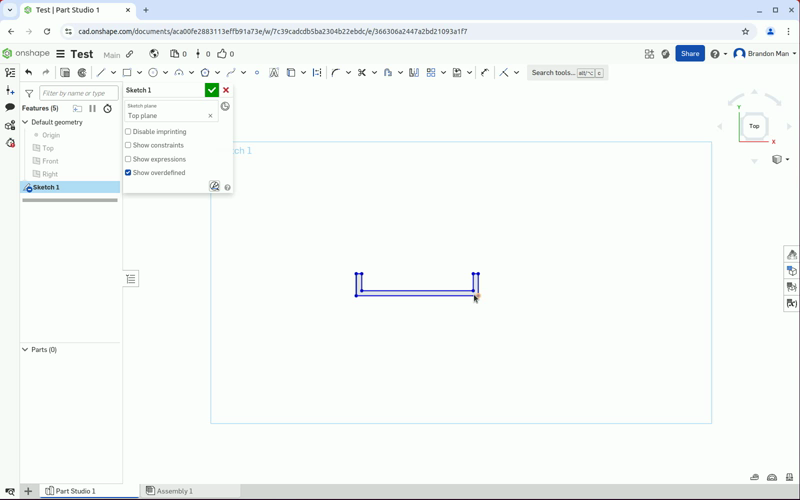
scroll(6)
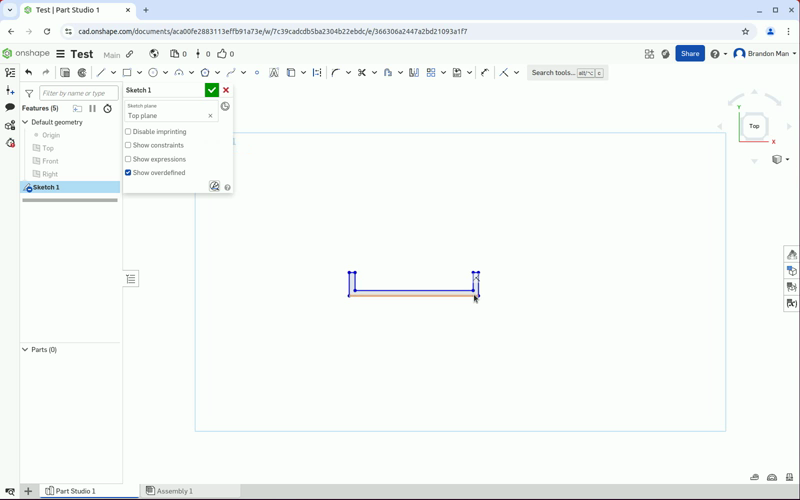
scroll(6)
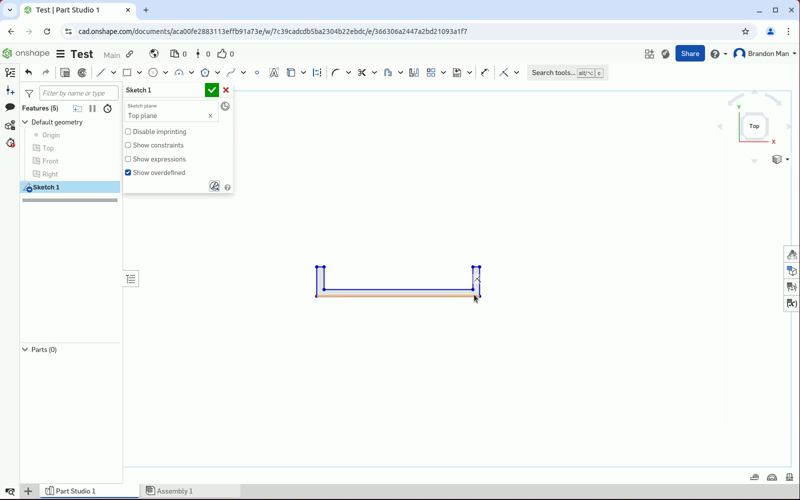
scroll(6)
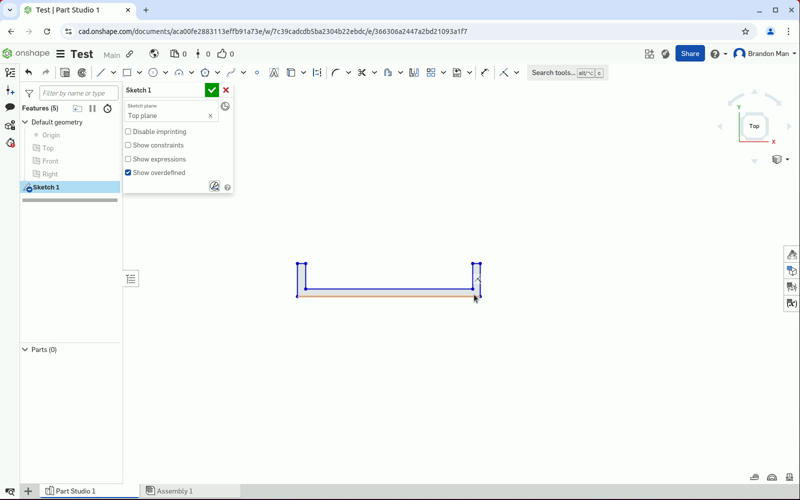
scroll(6)
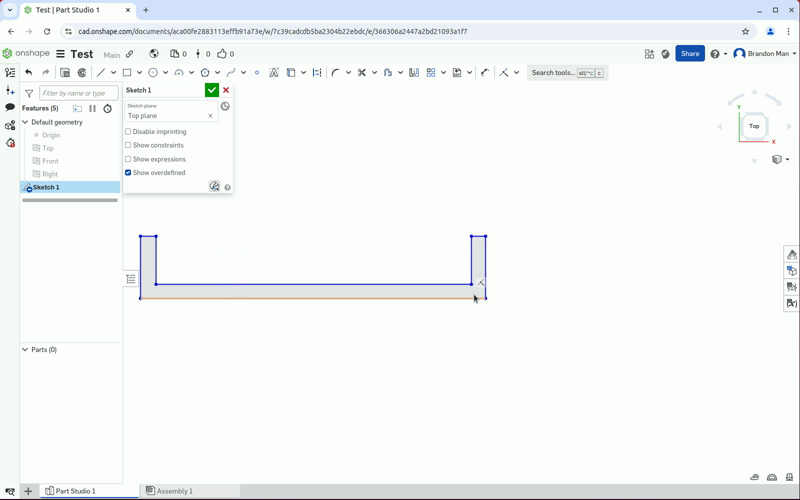
scroll(6)
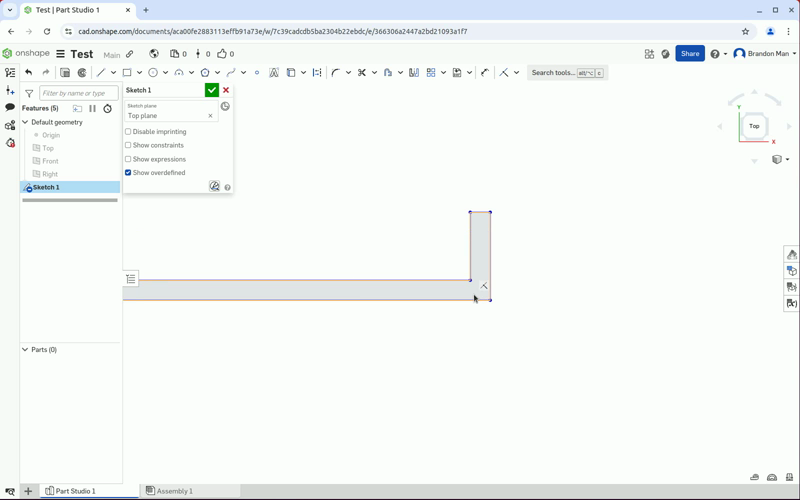
scroll(6)
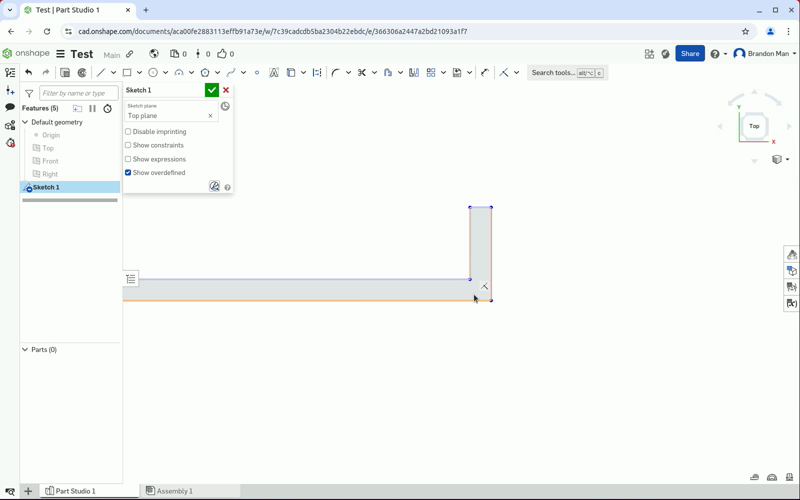
scroll(6)
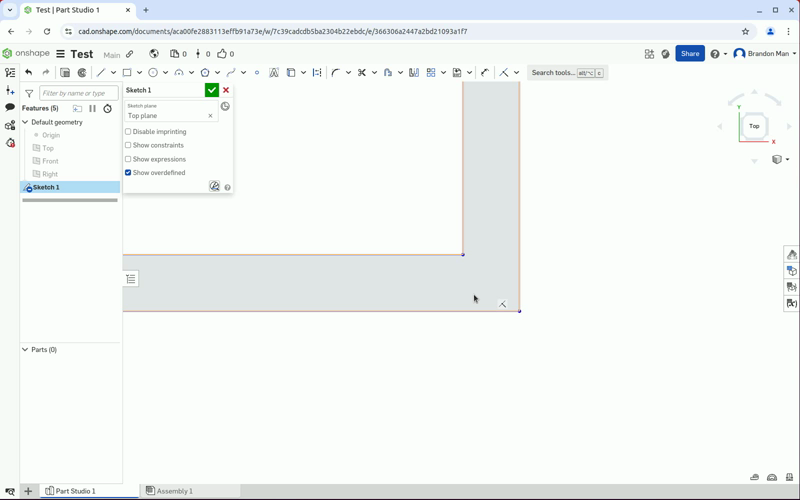
click(474, 294)
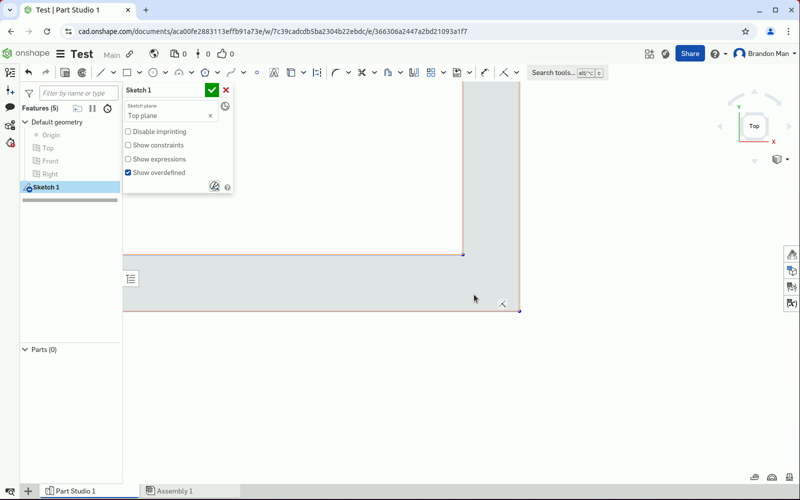
scroll(-6)
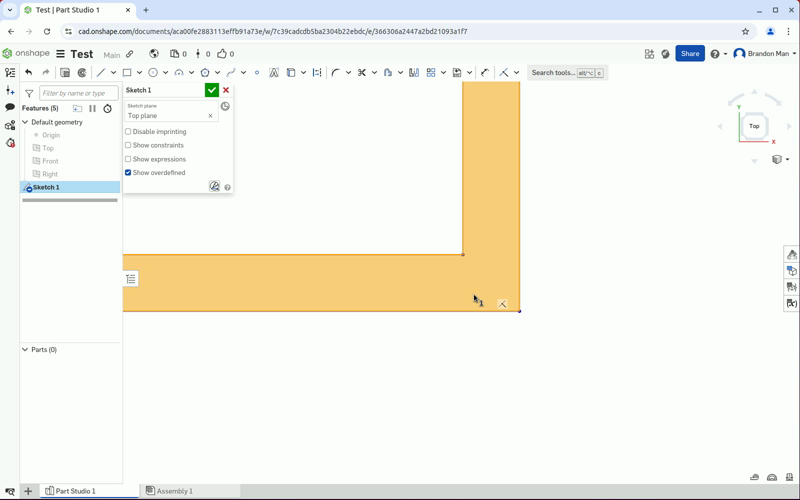
scroll(-6)
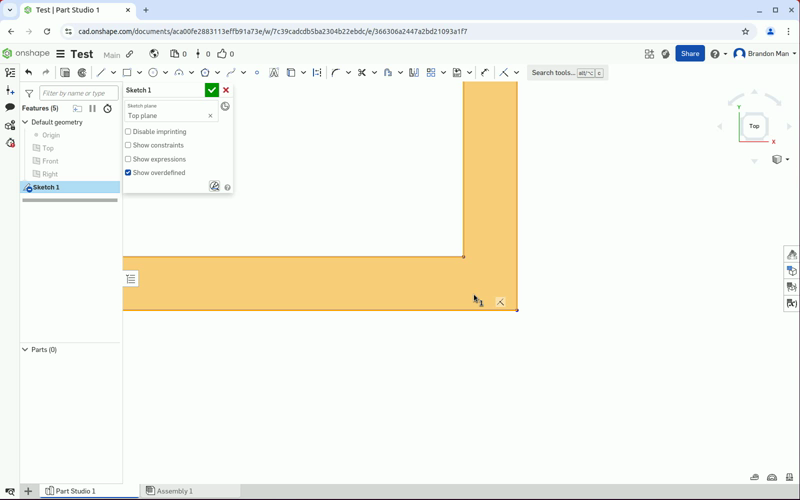
scroll(-6)
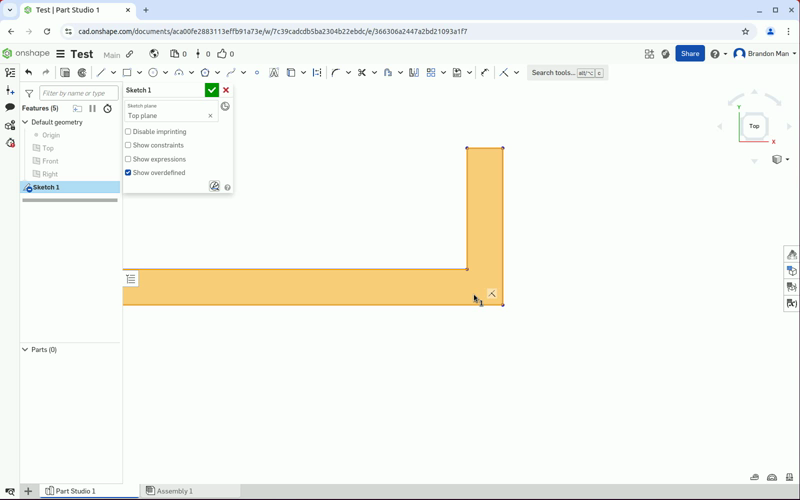
scroll(-6)
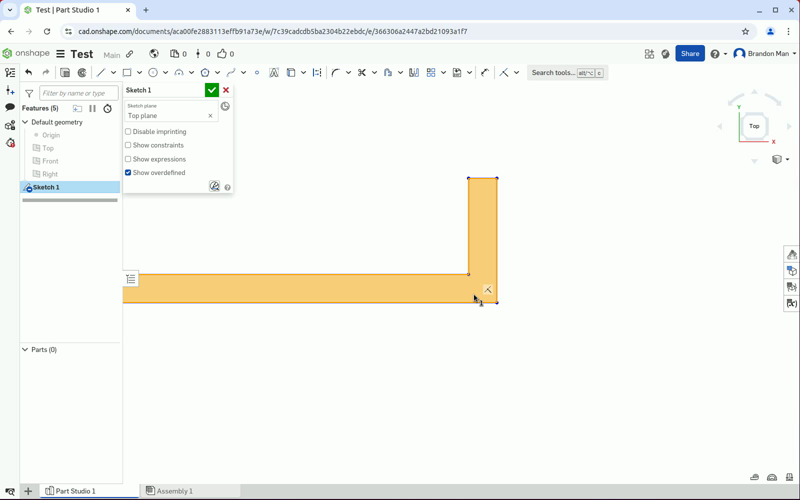
scroll(-6)
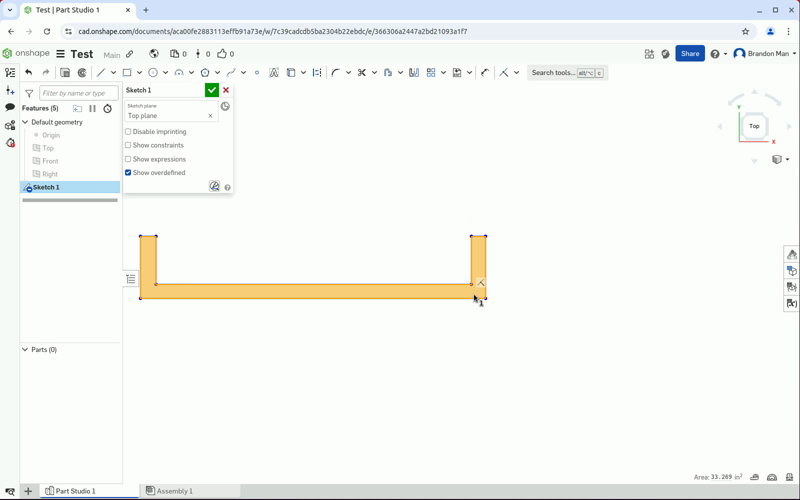
scroll(-6)
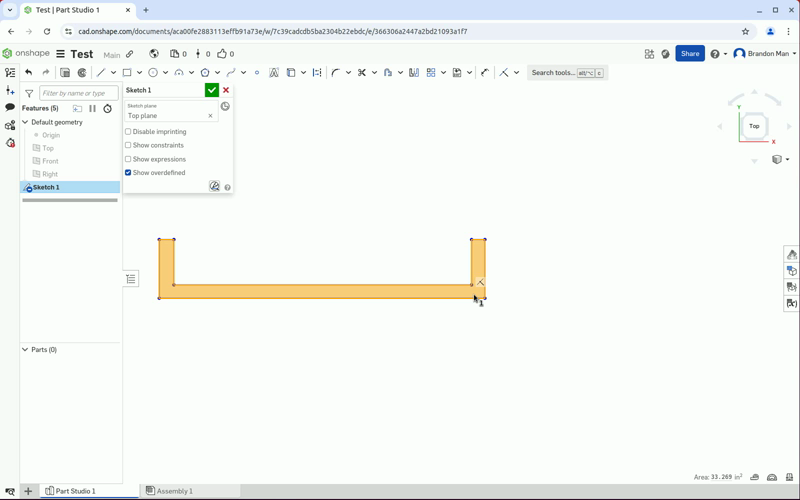
scroll(-6)
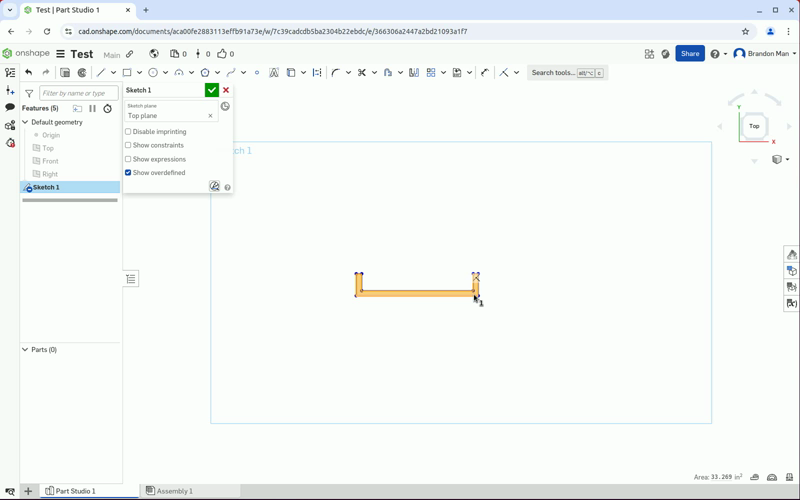
mouse_move(73, 352)
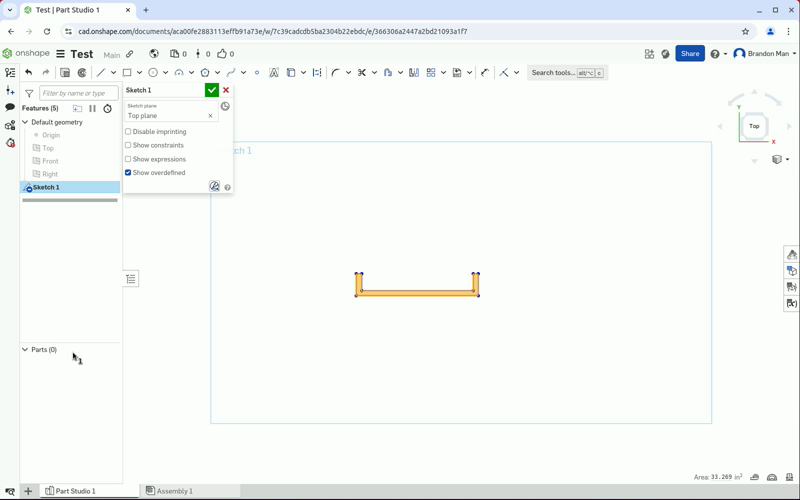
key(shift+y)
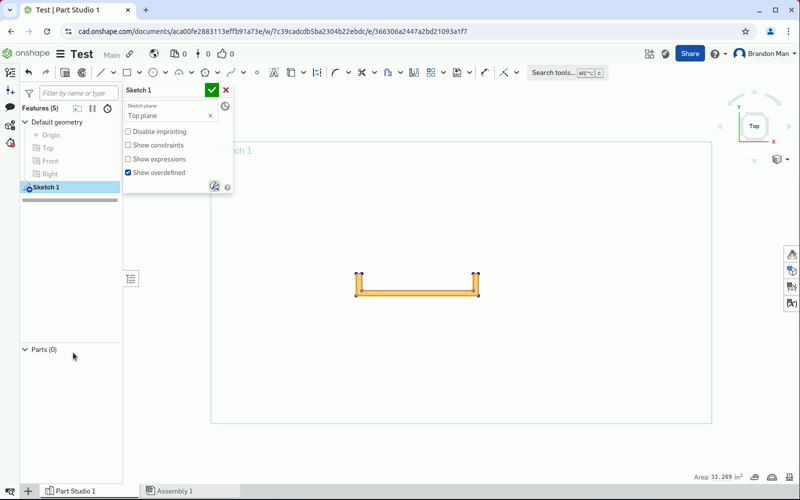
key(shift+e)
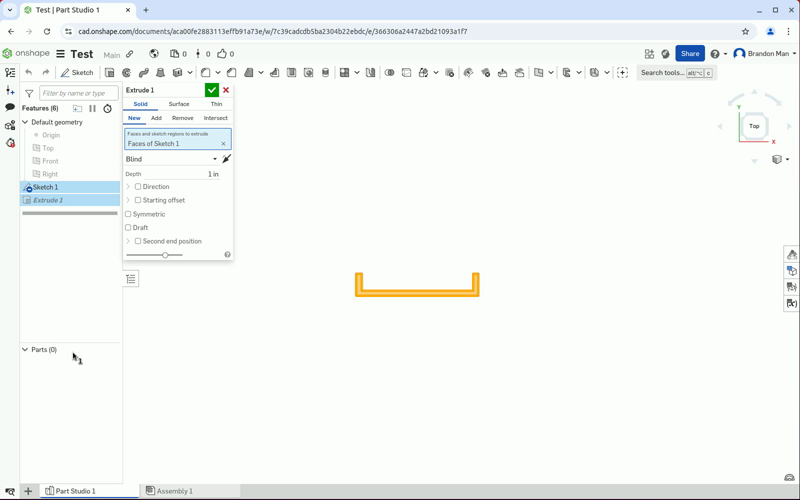
mouse_move(143, 106)
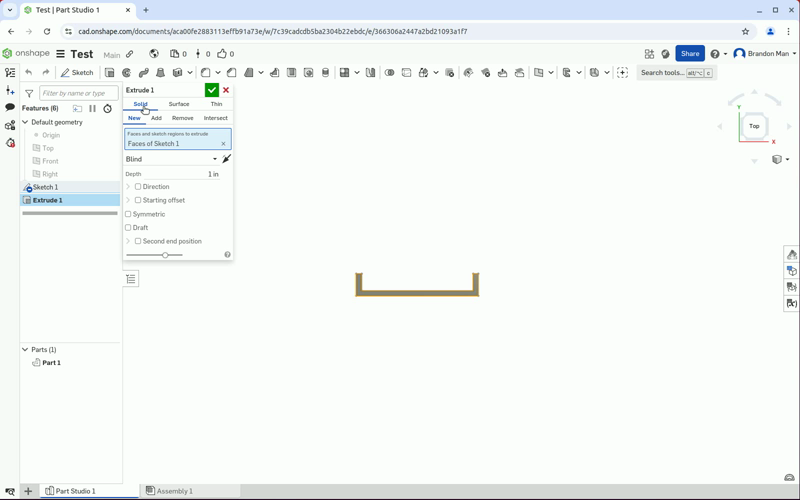
click(143, 106)
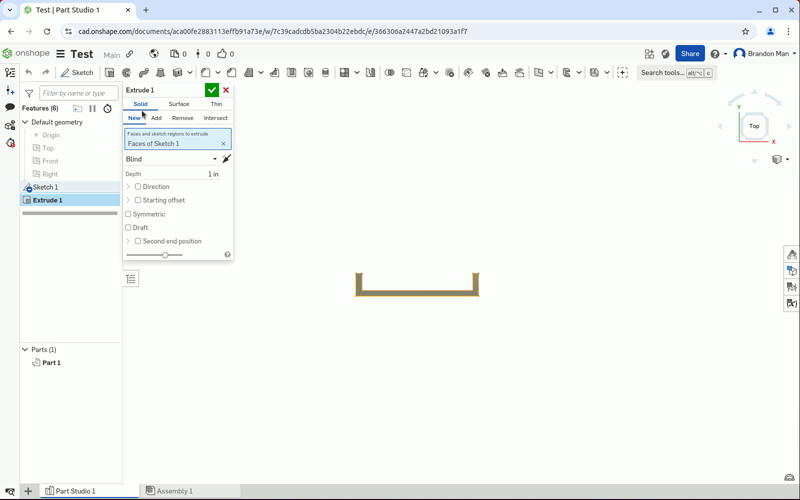
mouse_move(137, 120)
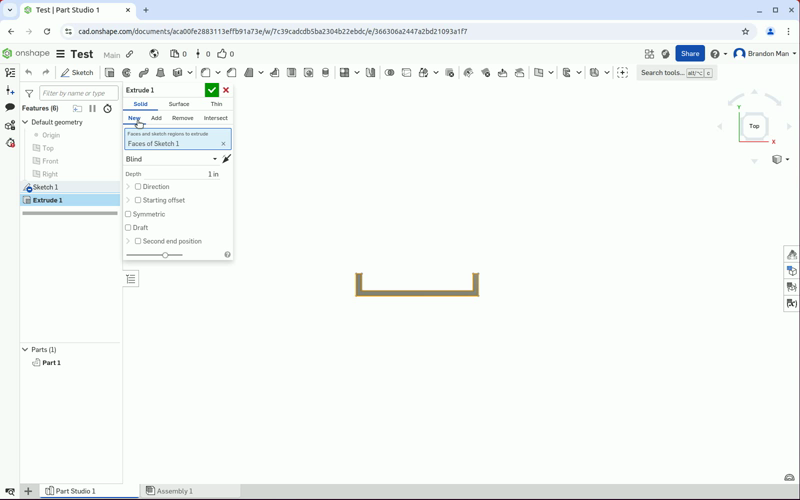
click(137, 120)
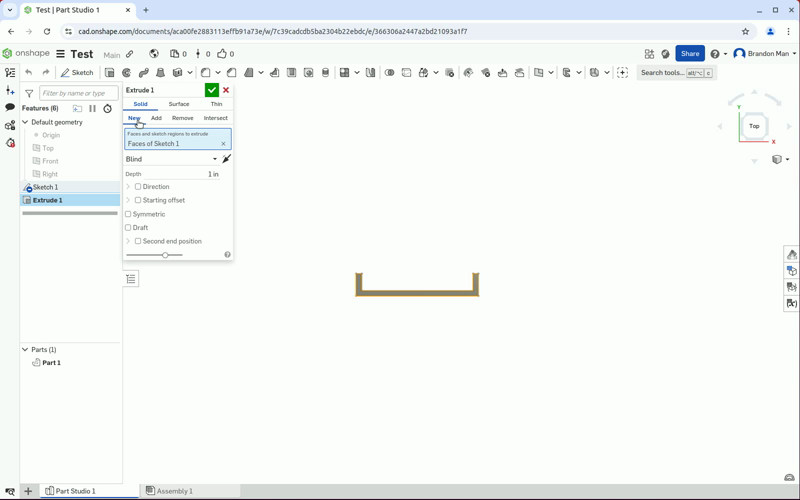
key(tab, 4)
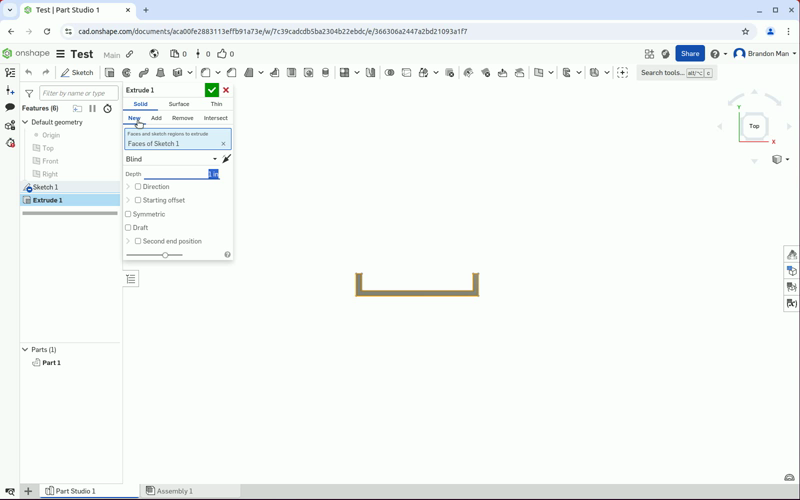
text(21.423)
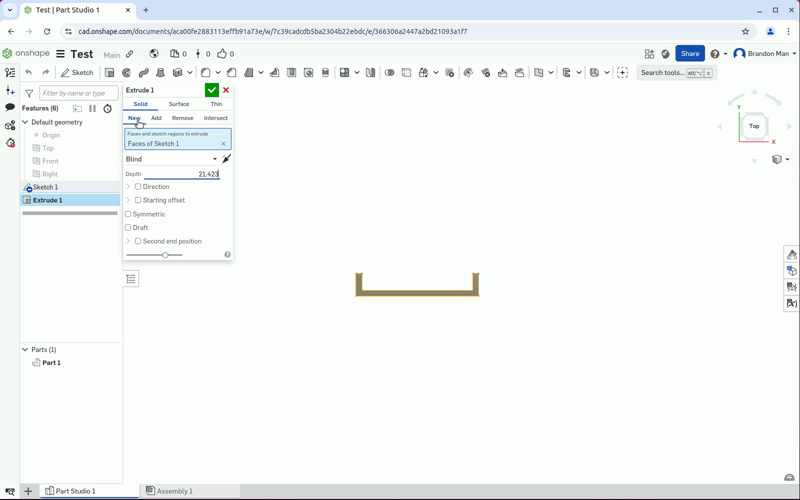
key(enter)
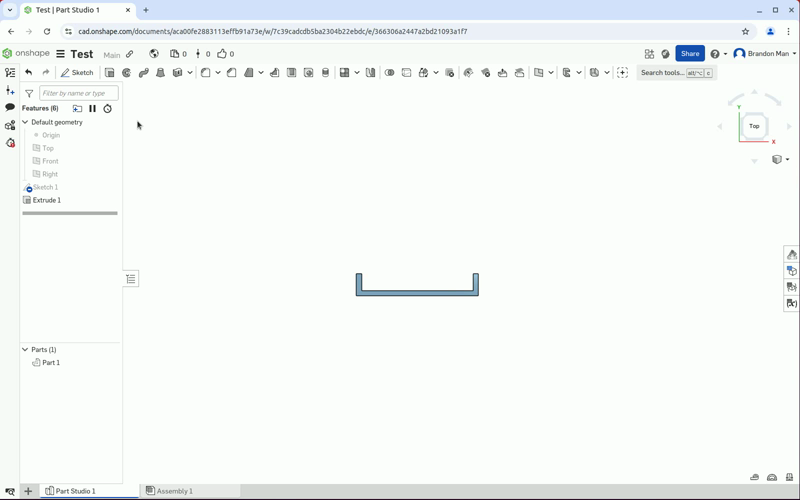
key(shift+h)
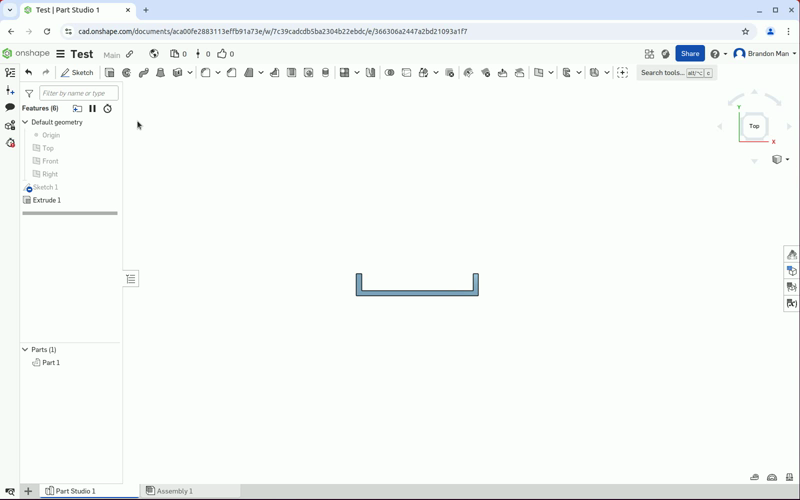
key(shift+h)
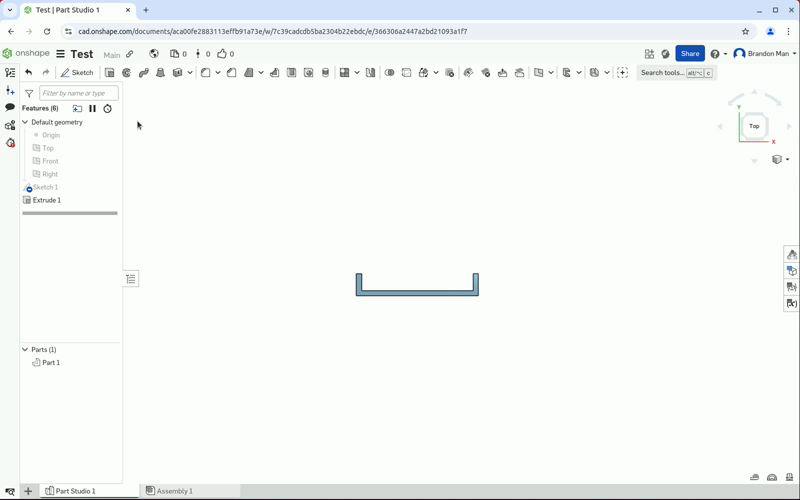
mouse_move(73, 189)
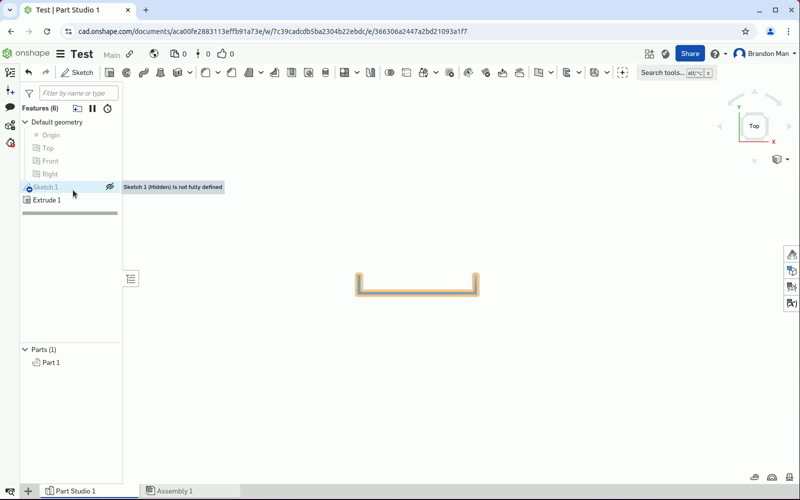
click(73, 189)
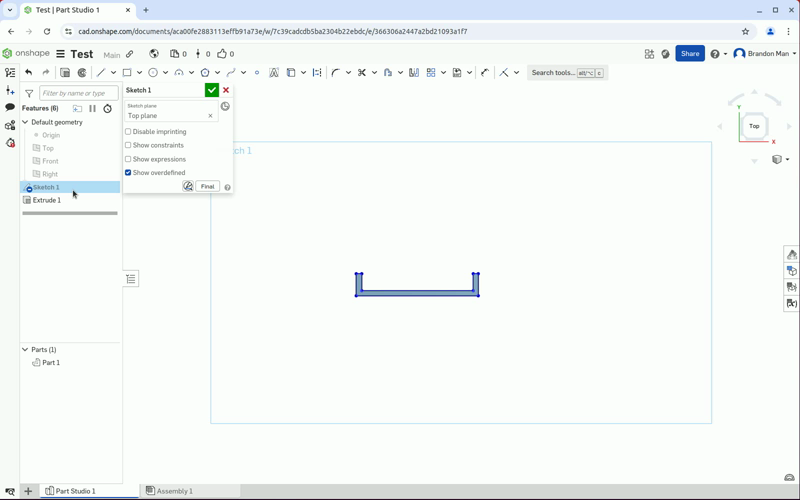
mouse_move(229, 92)
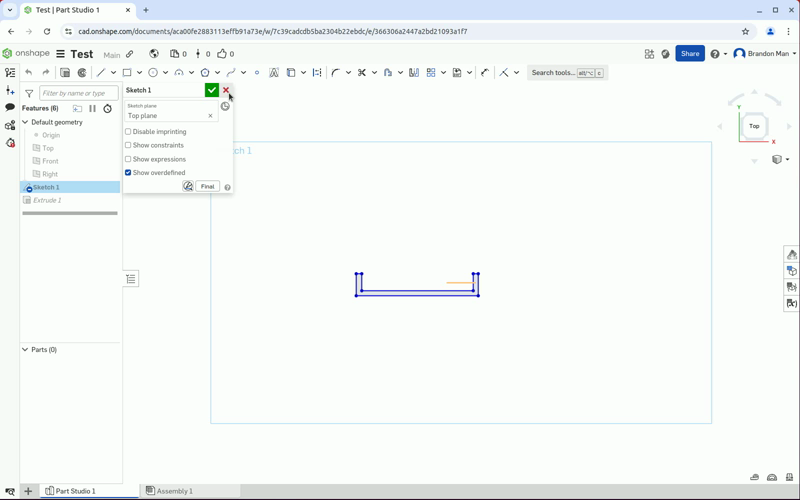
click(229, 92)
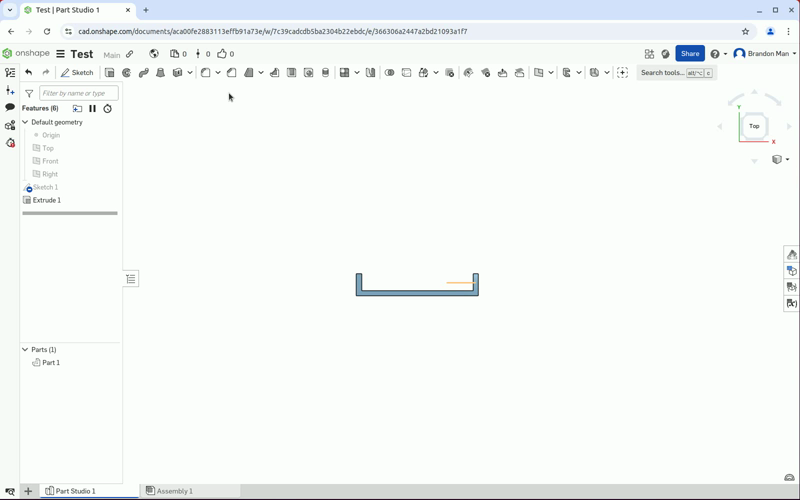
mouse_move(73, 352)
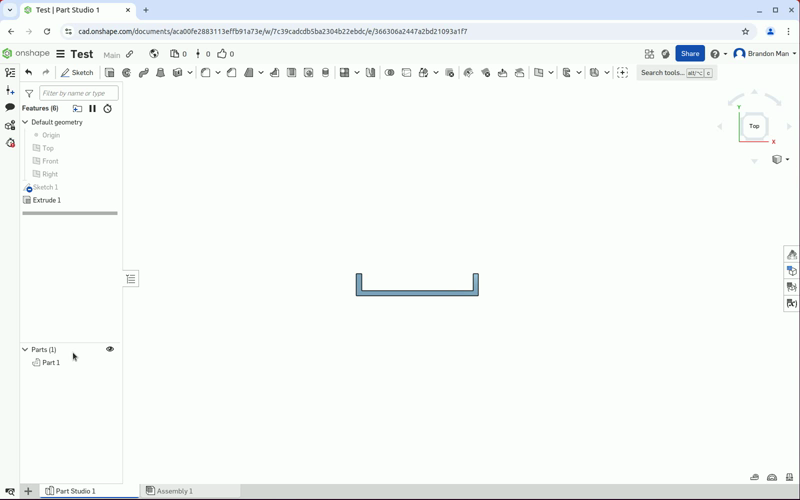
key(y)
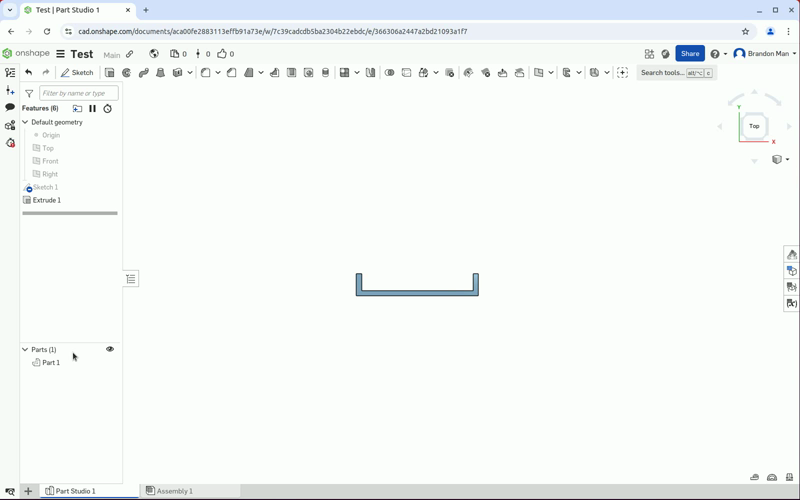
key(shift+p)
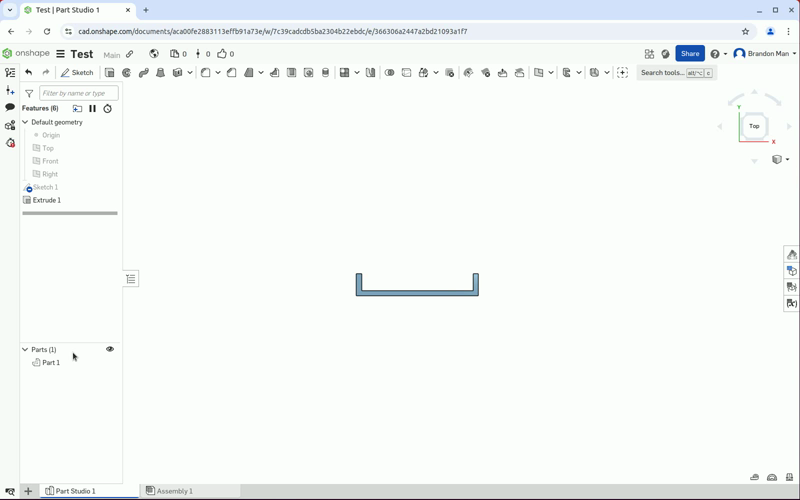
key(space)
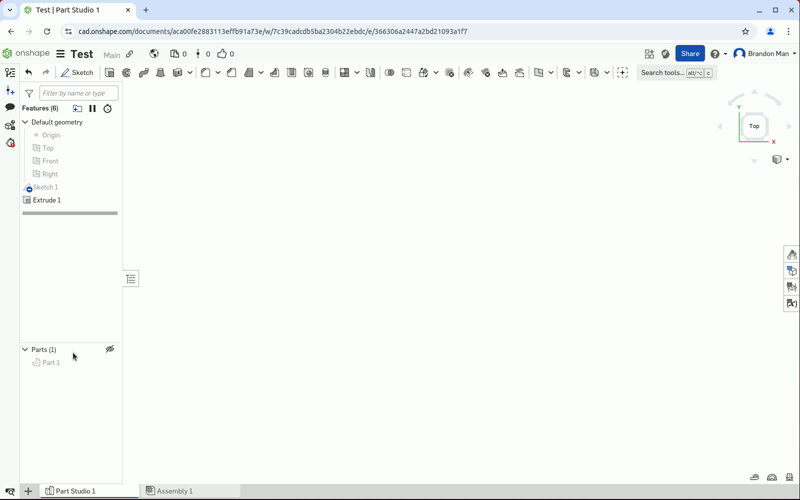
key_down(shift)
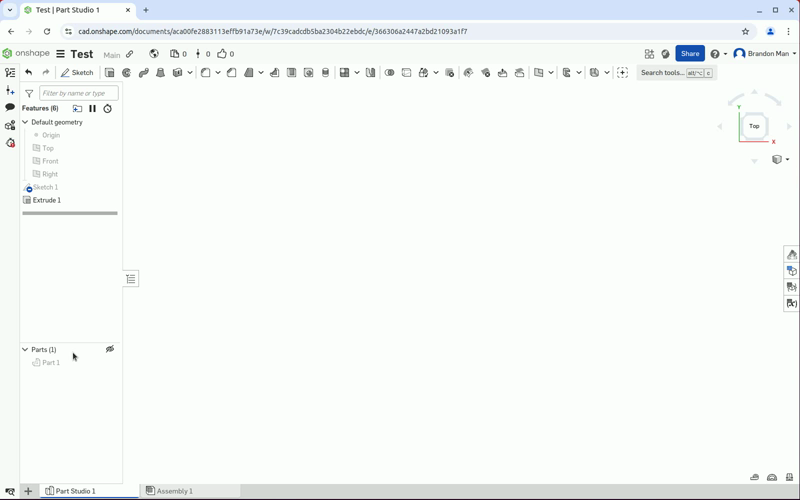
key(up)
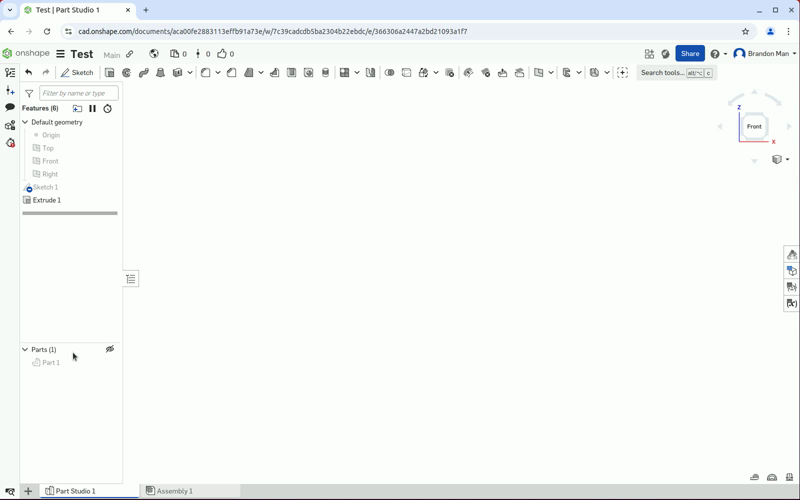
key_up(shift)
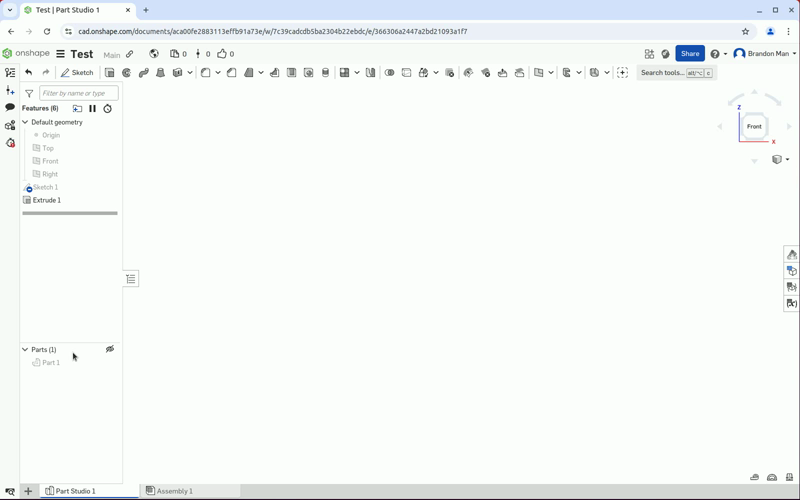
mouse_move(73, 352)
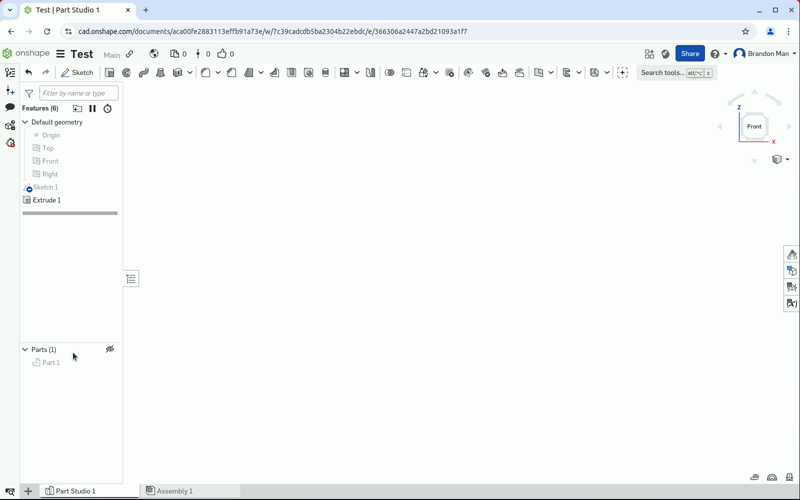
key(shift+y)
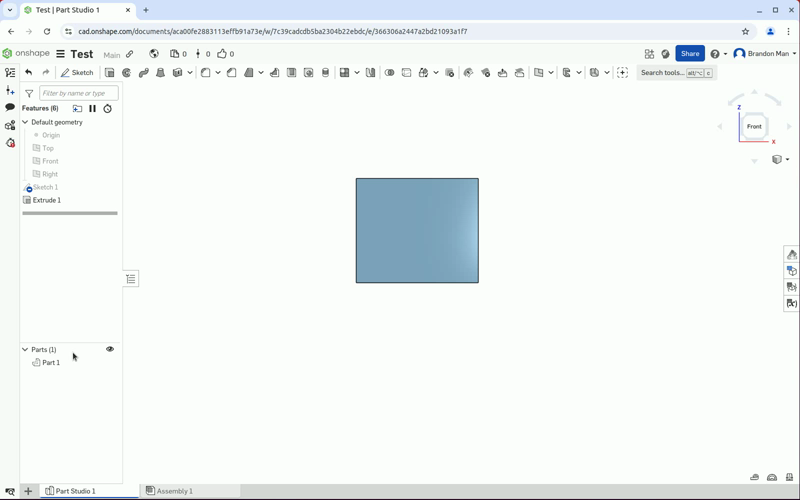
mouse_move(541, 75)
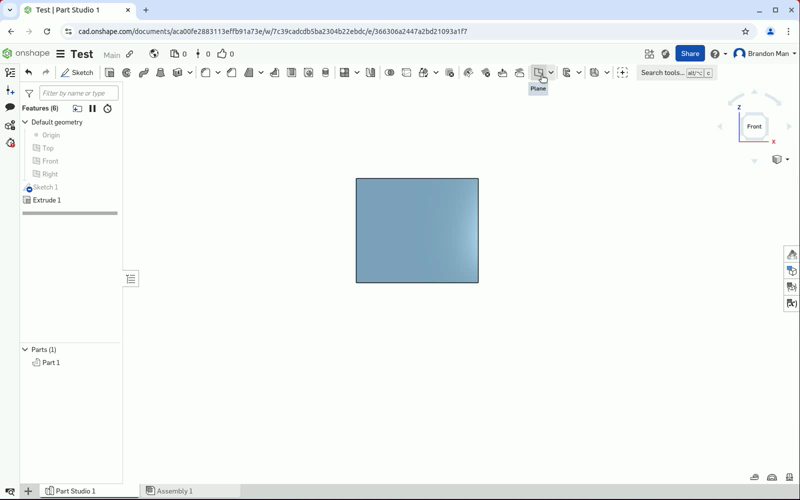
click(541, 75)
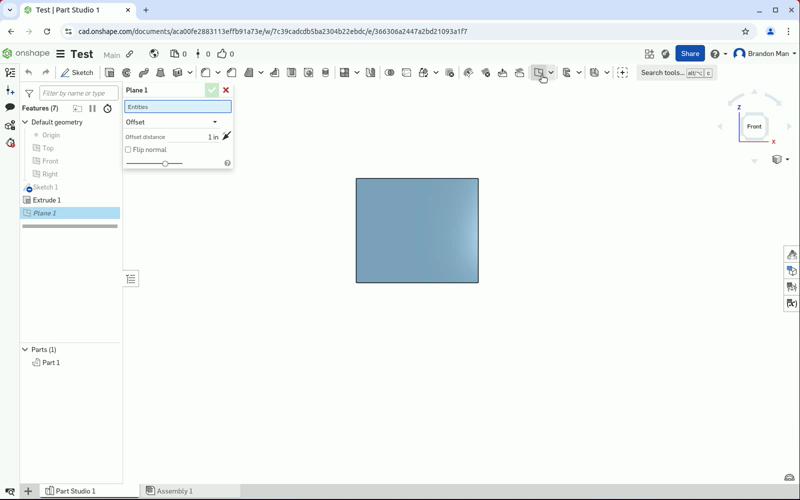
mouse_move(73, 163)
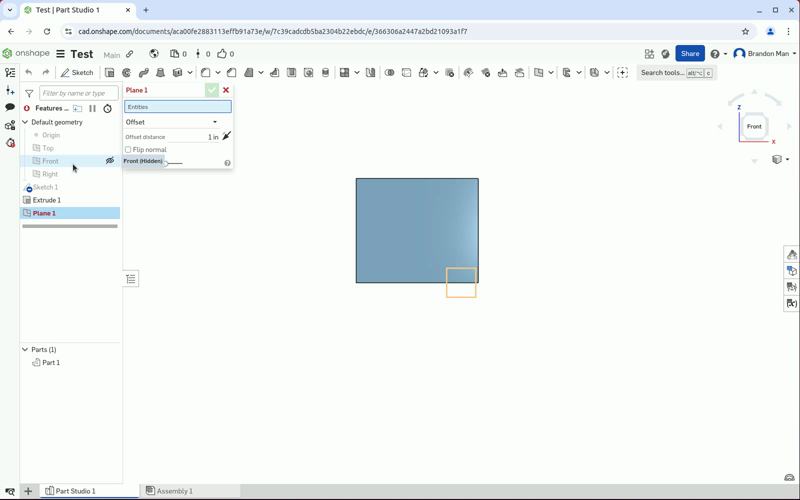
click(73, 163)
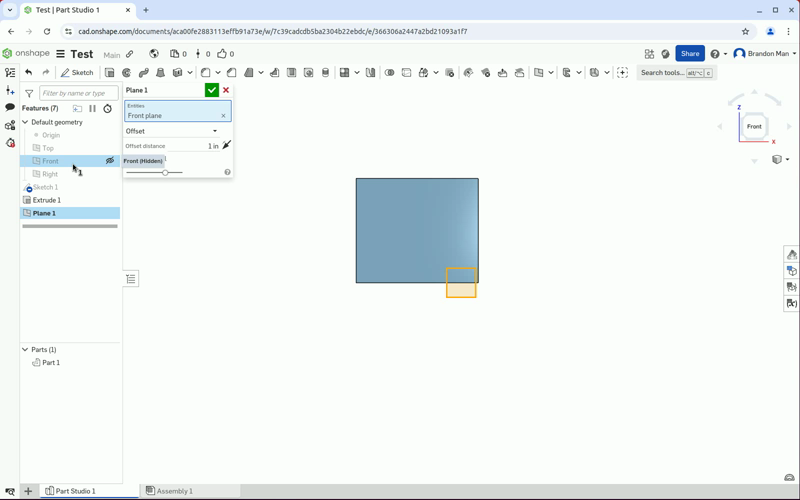
key(tab, 2)
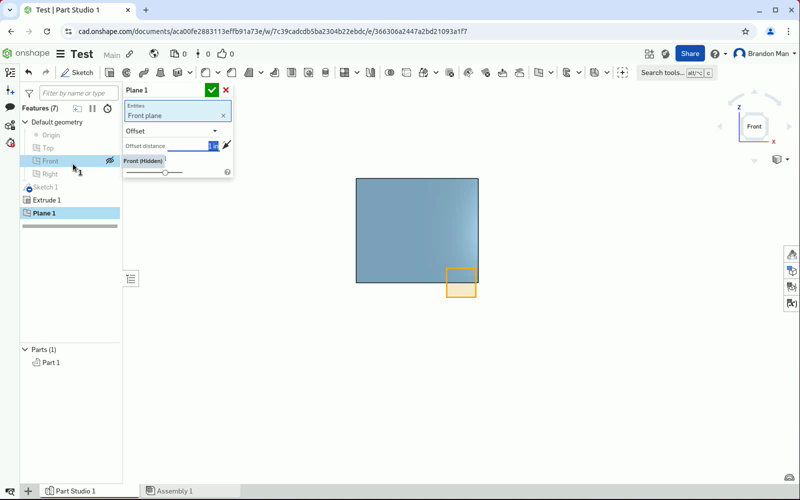
text(2.65)
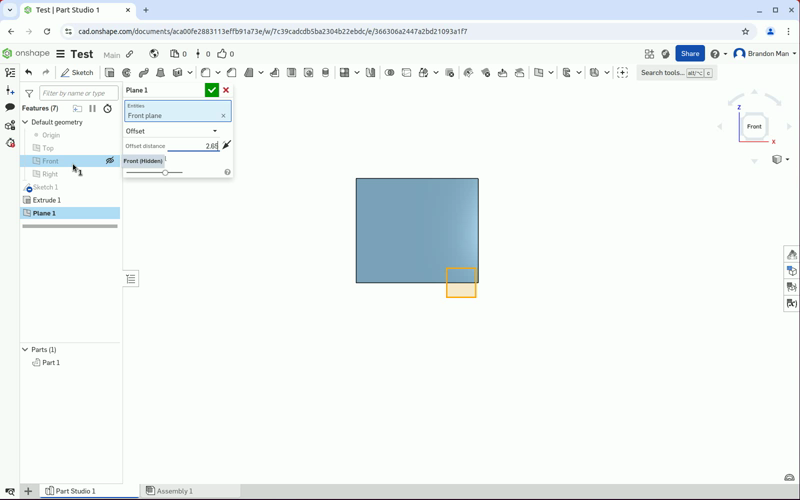
key(enter, 2)
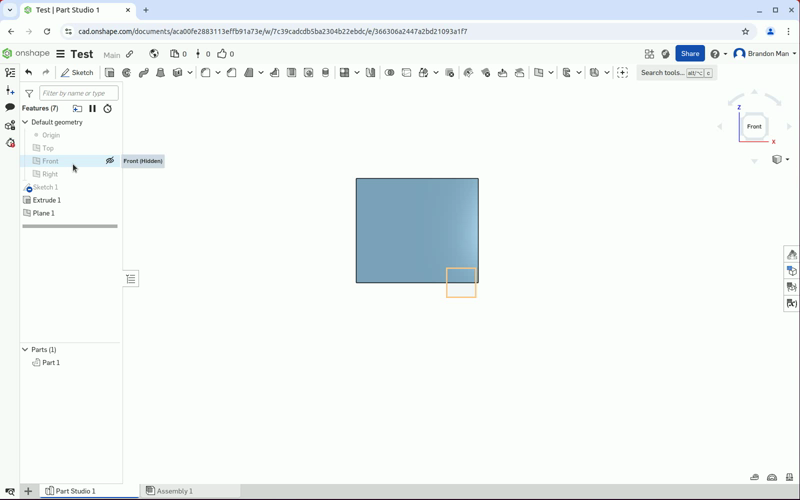
key(shift+s)
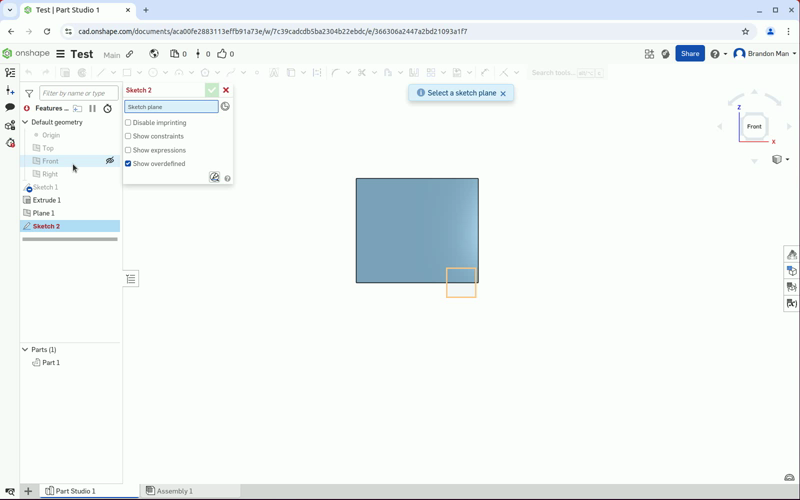
mouse_move(73, 215)
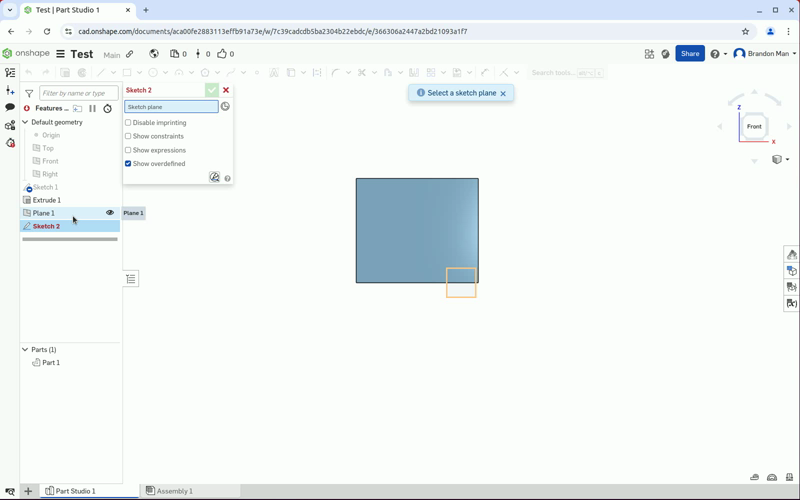
click(73, 215)
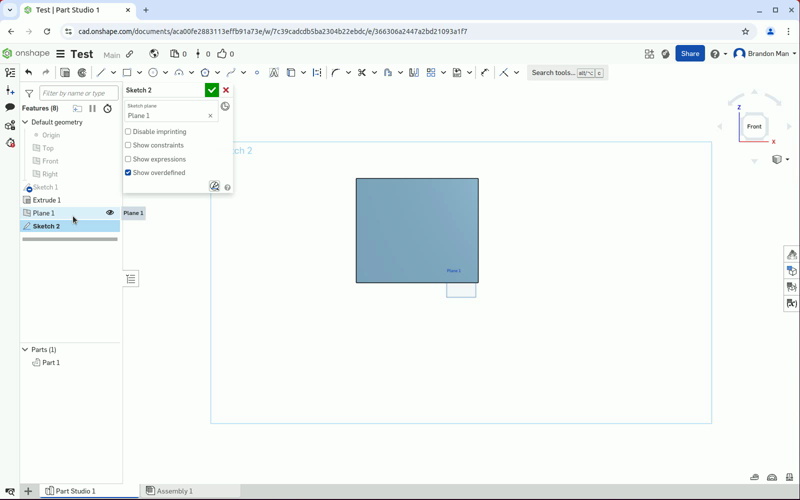
mouse_move(73, 352)
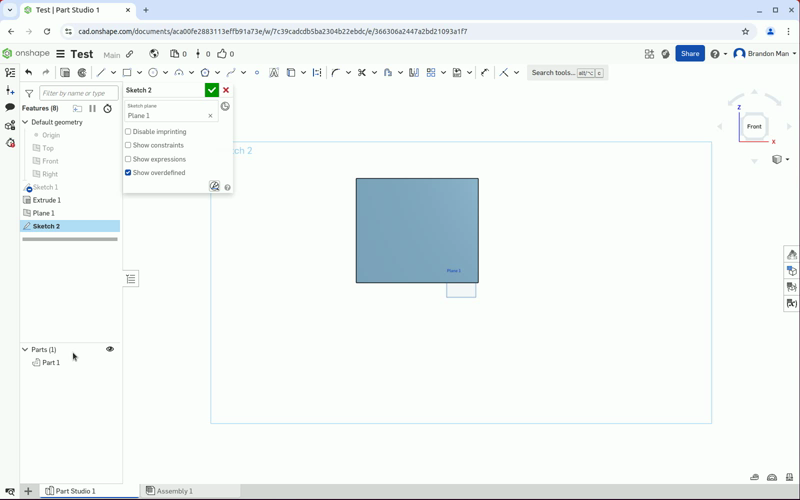
key(y)
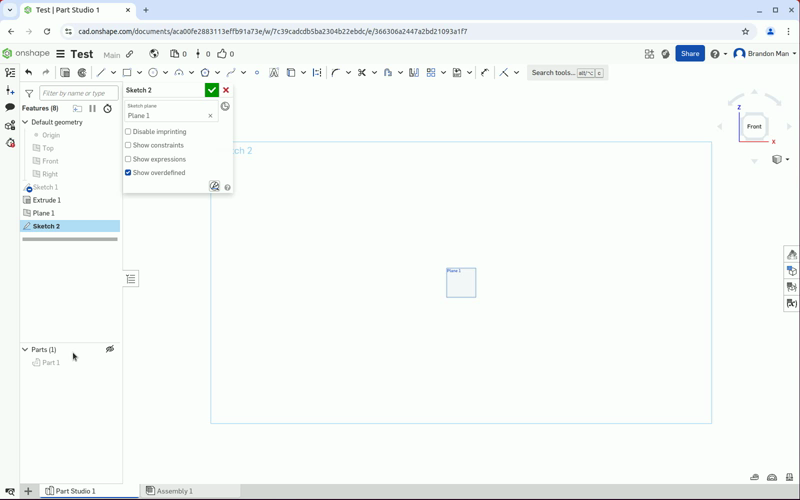
key(c)
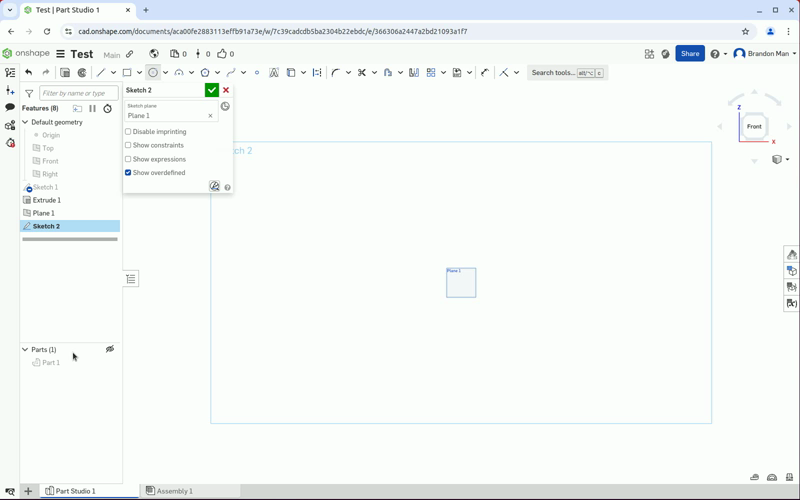
key_down(shift)
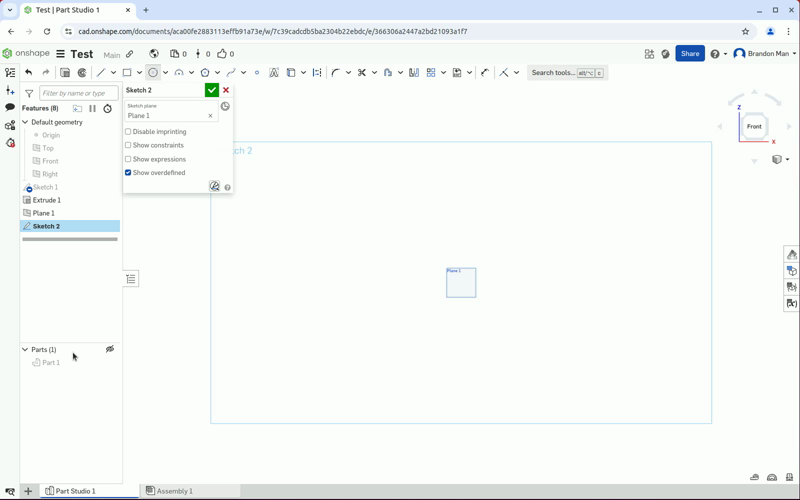
mouse_move(375, 231)
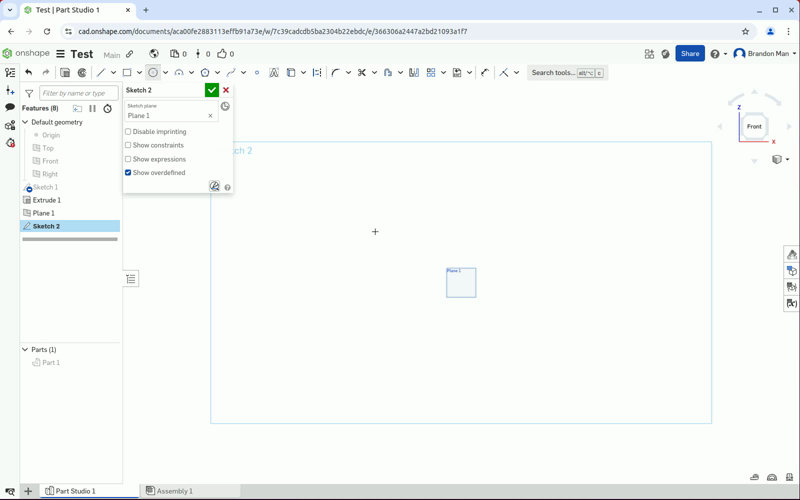
click(375, 231)
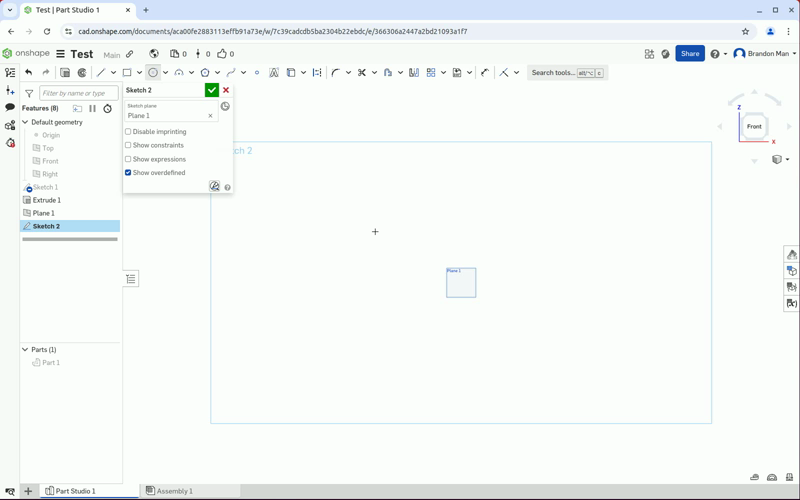
key_up(shift)
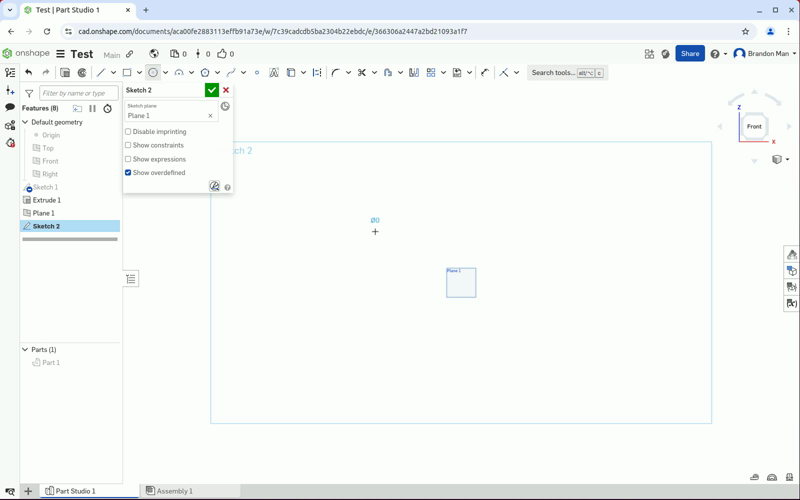
mouse_move(384, 231)
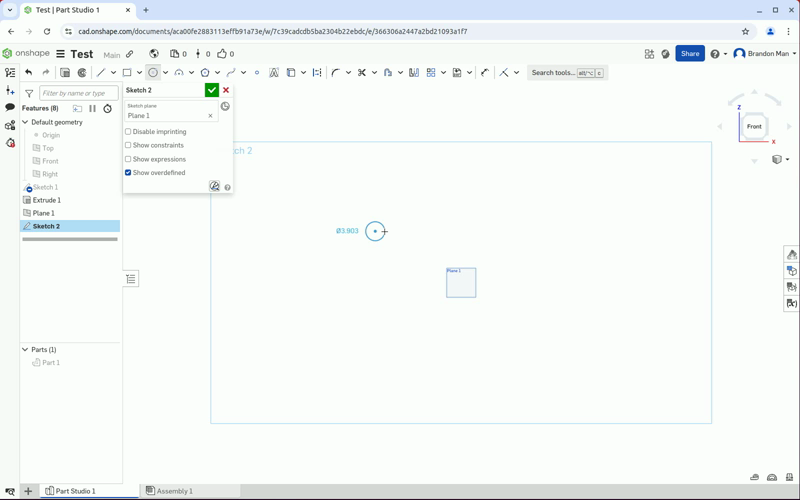
click(384, 231)
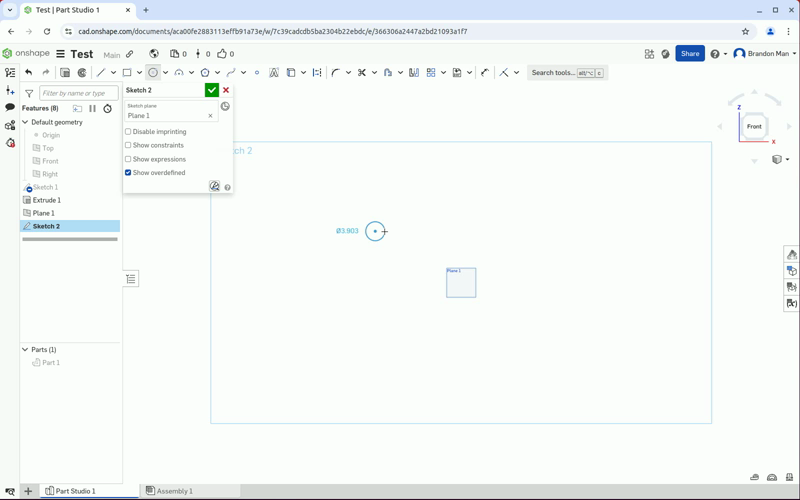
key(esc)
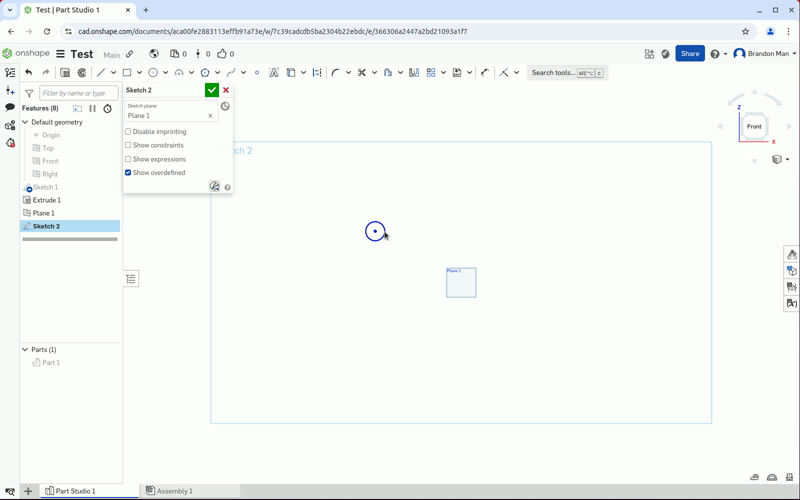
key(c)
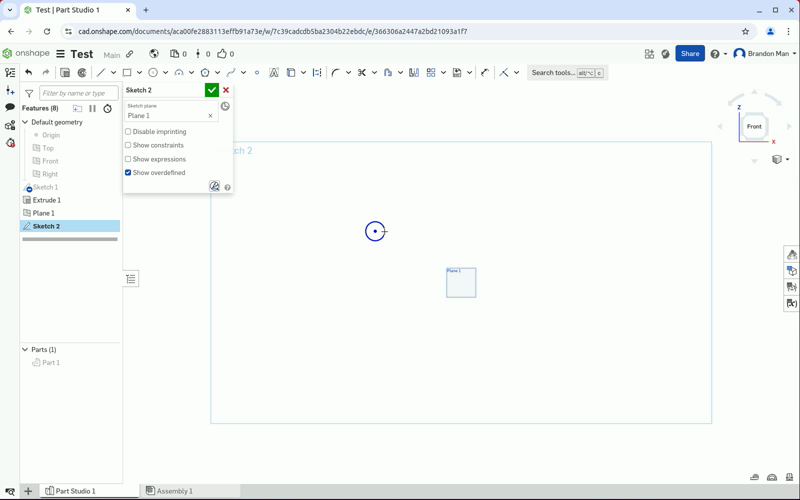
key_down(shift)
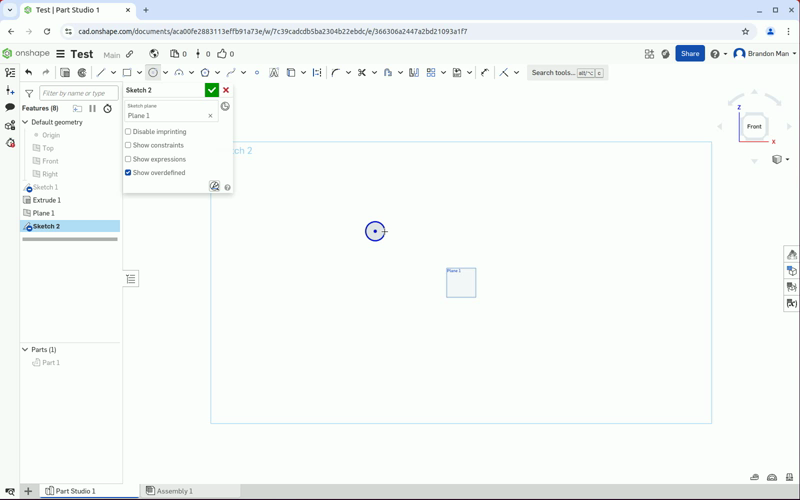
mouse_move(375, 231)
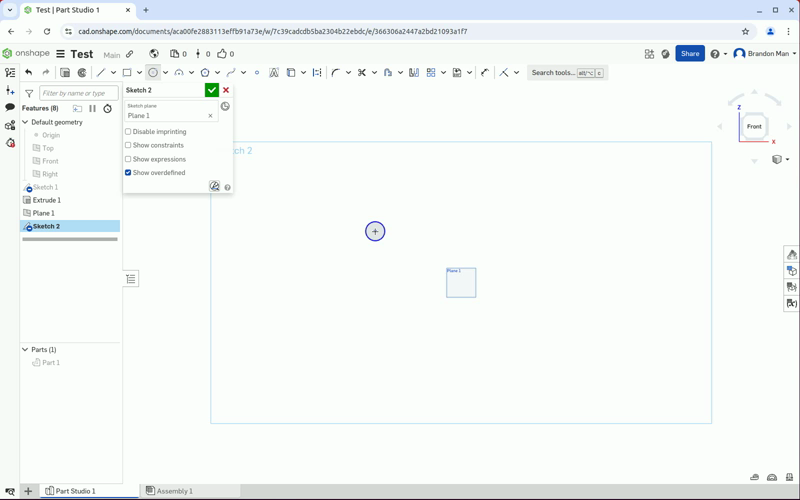
click(375, 231)
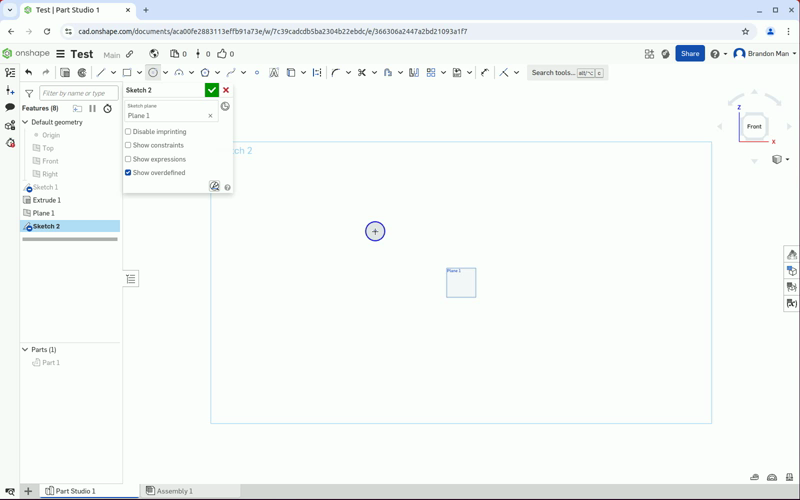
key_up(shift)
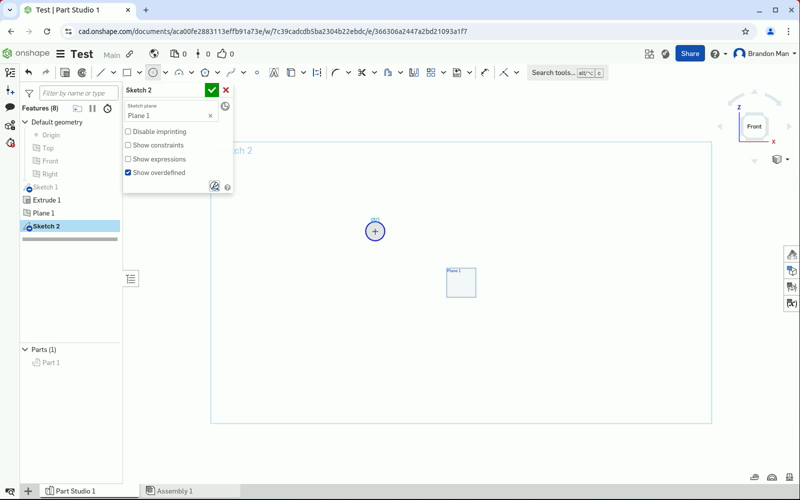
mouse_move(380, 231)
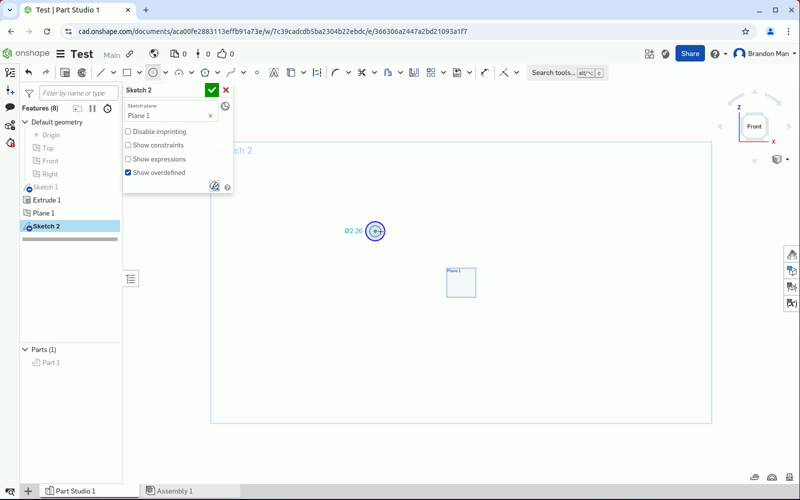
scroll(6)
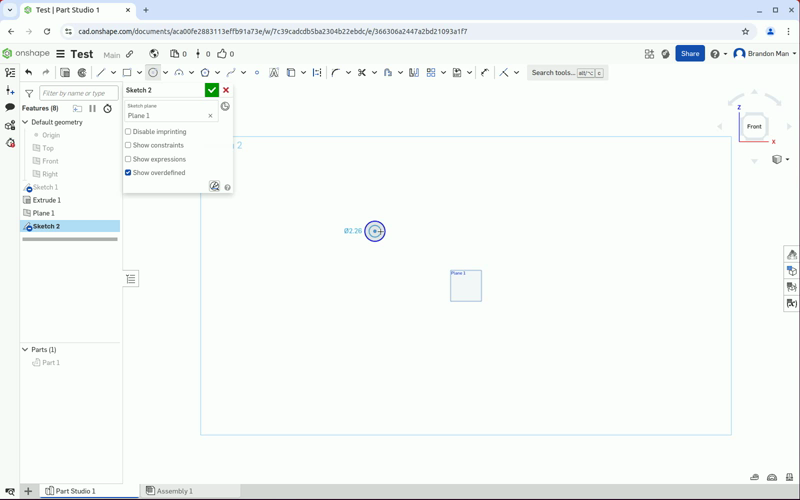
scroll(6)
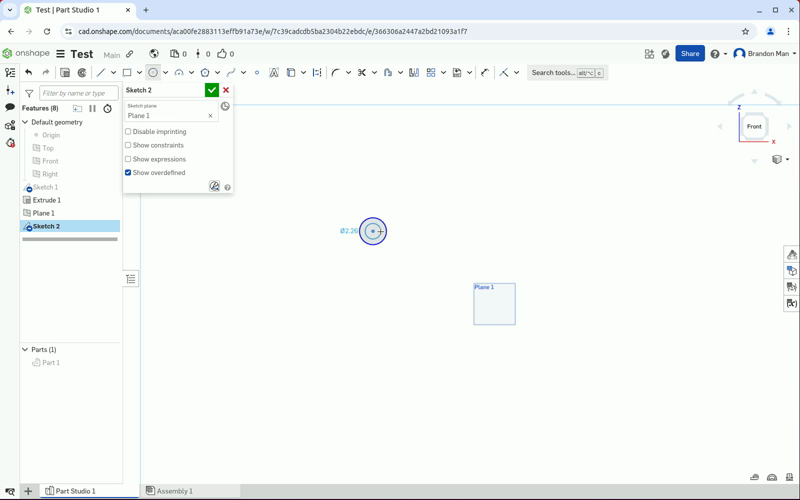
scroll(6)
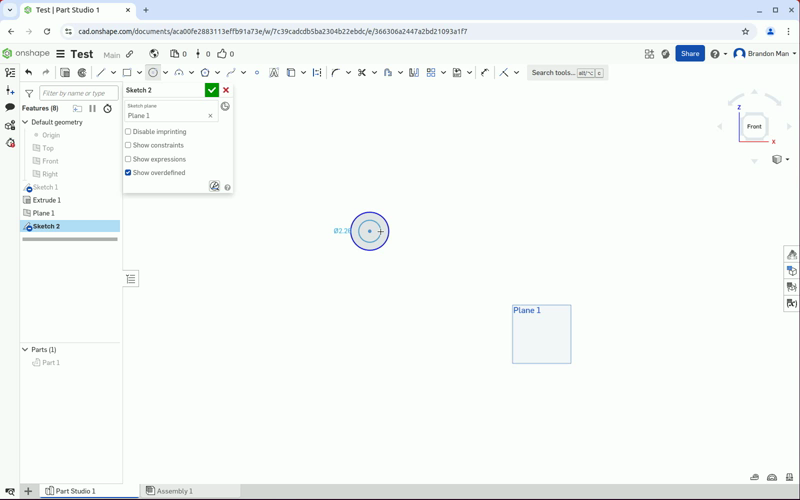
scroll(6)
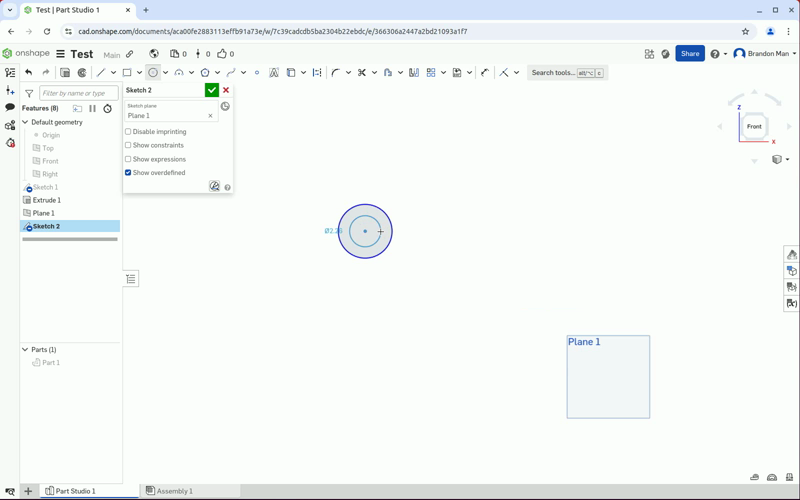
scroll(6)
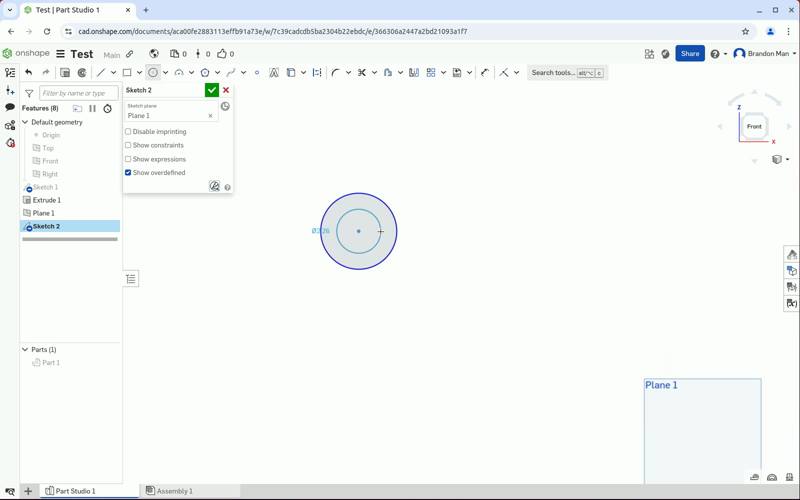
scroll(6)
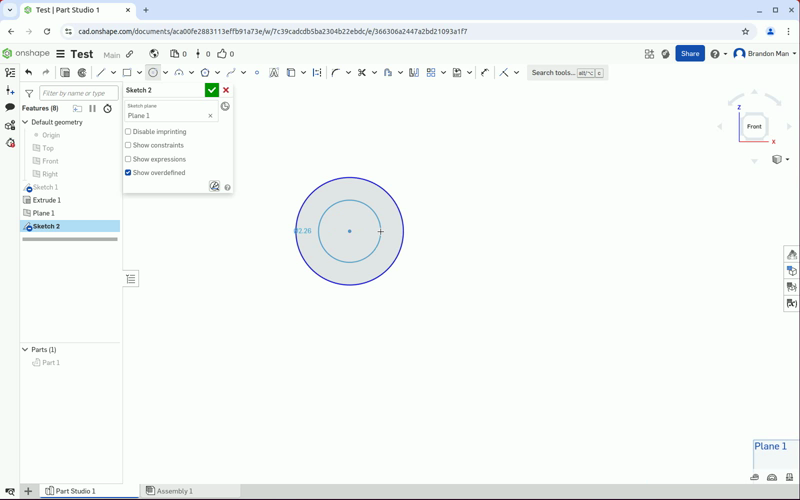
scroll(6)
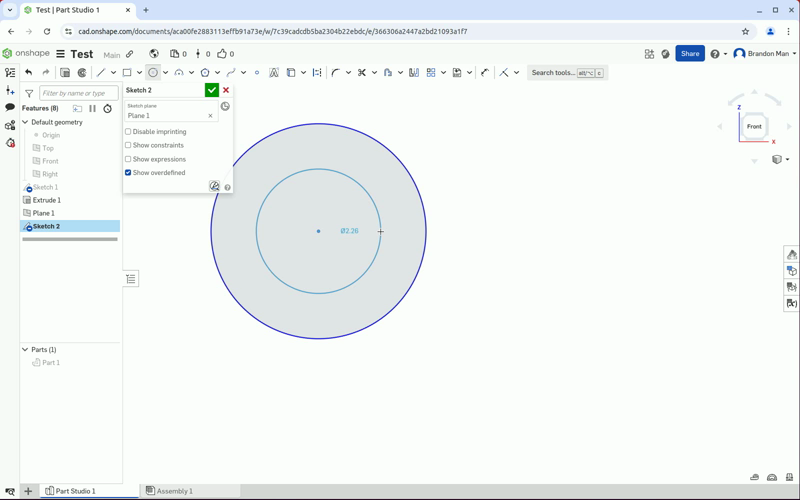
click(380, 231)
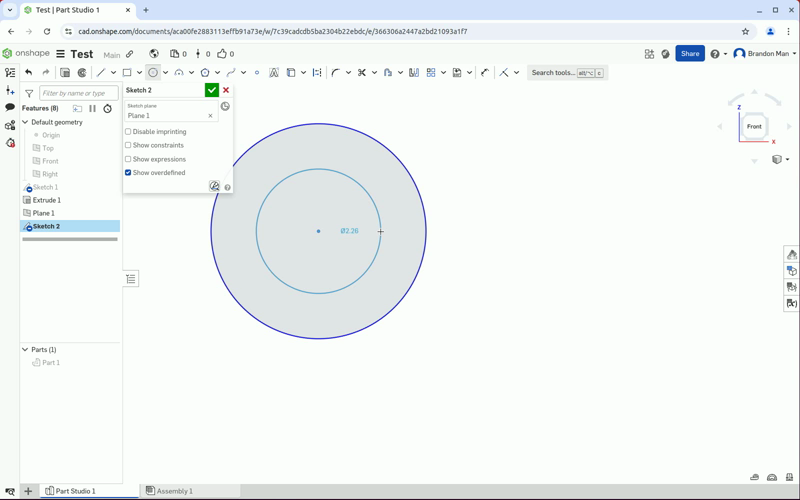
scroll(-6)
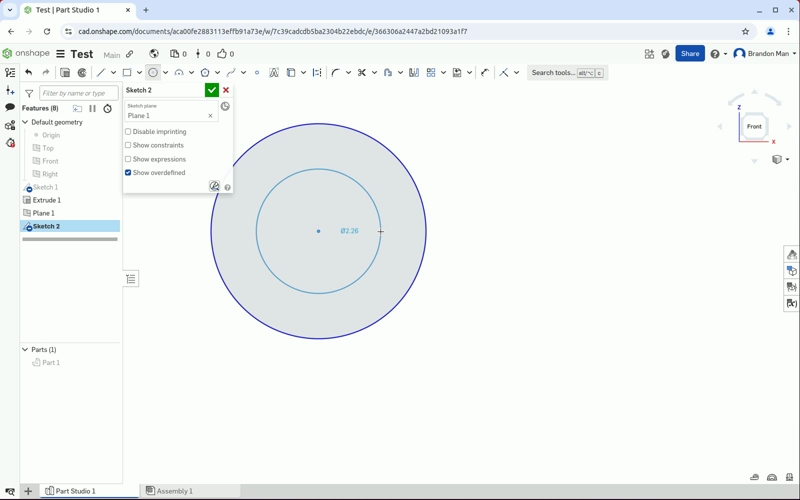
scroll(-6)
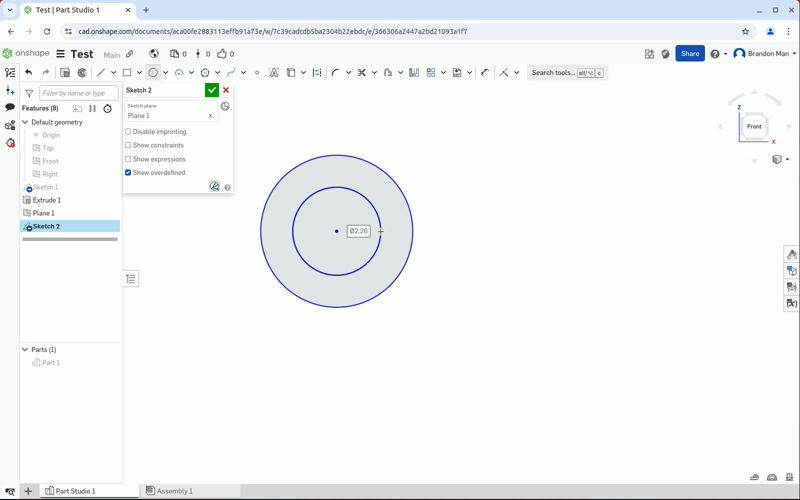
scroll(-6)
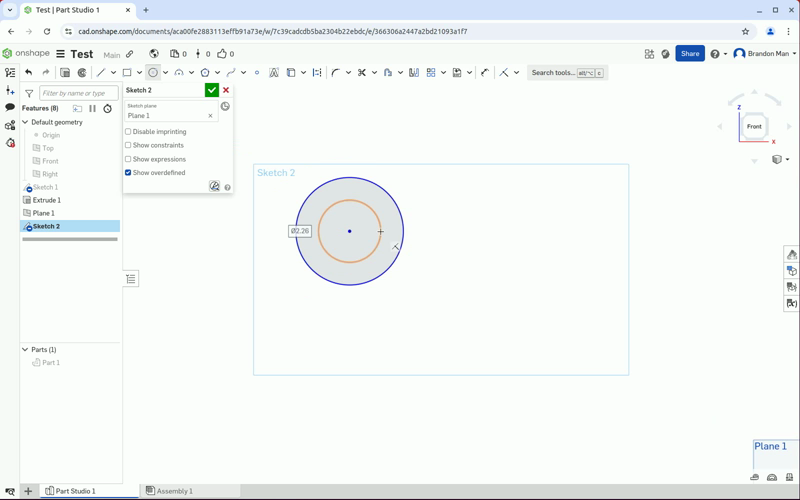
scroll(-6)
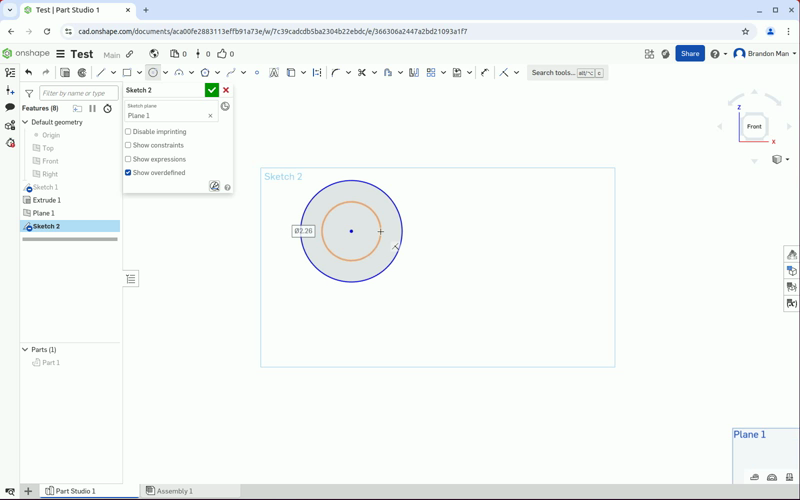
scroll(-6)
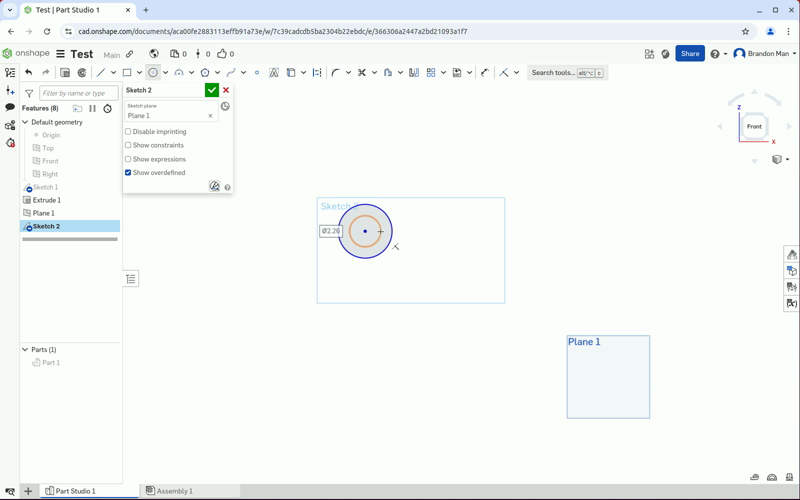
scroll(-6)
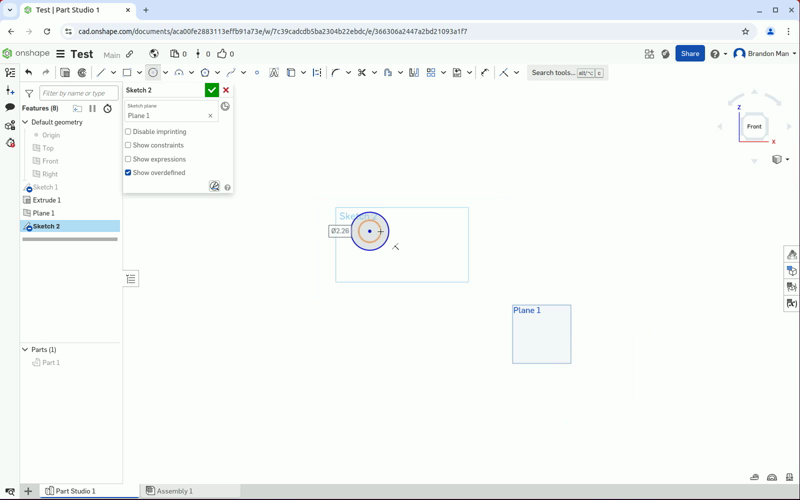
scroll(-6)
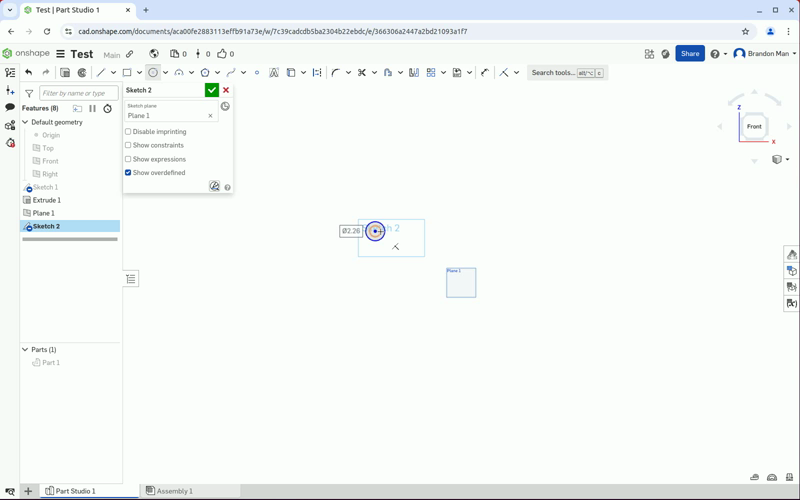
key(esc)
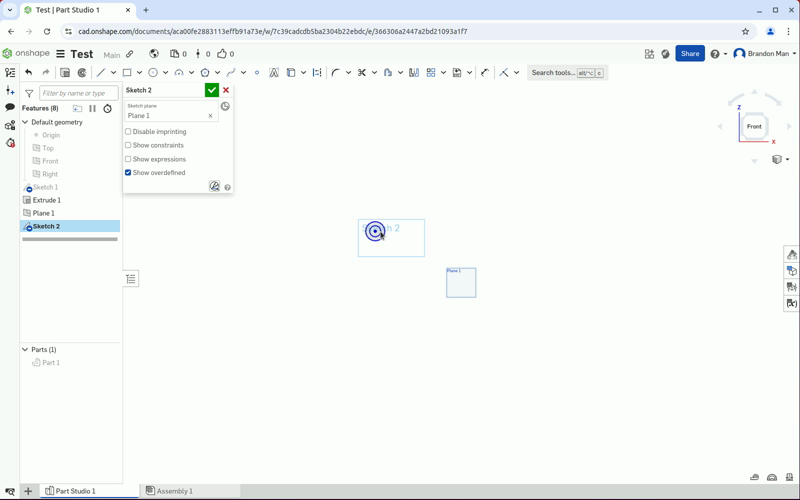
mouse_move(377, 225)
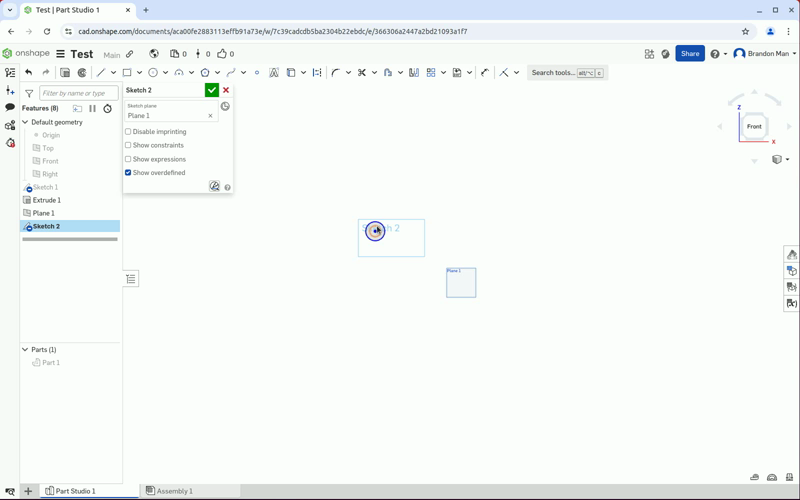
scroll(6)
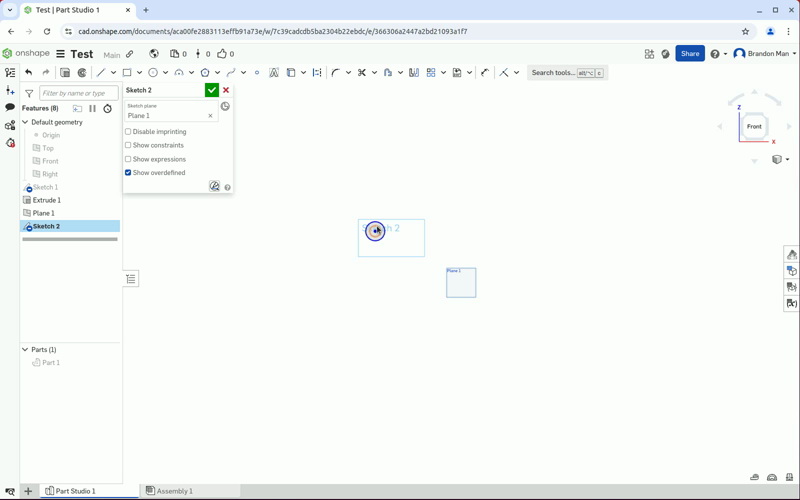
scroll(6)
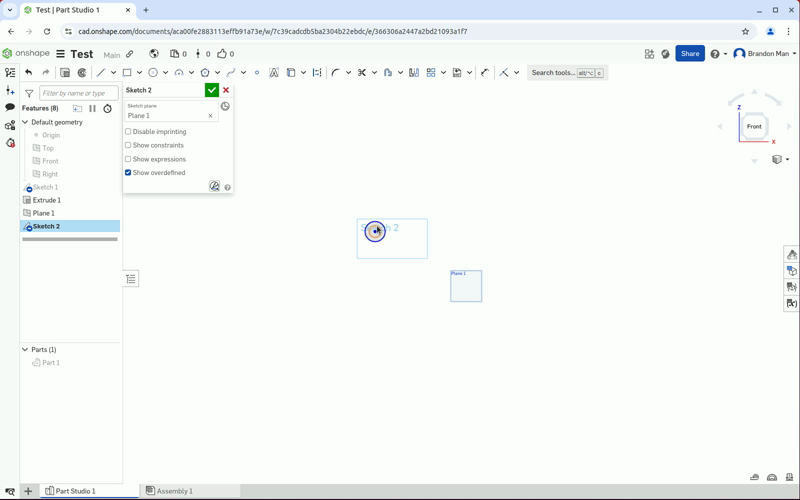
scroll(6)
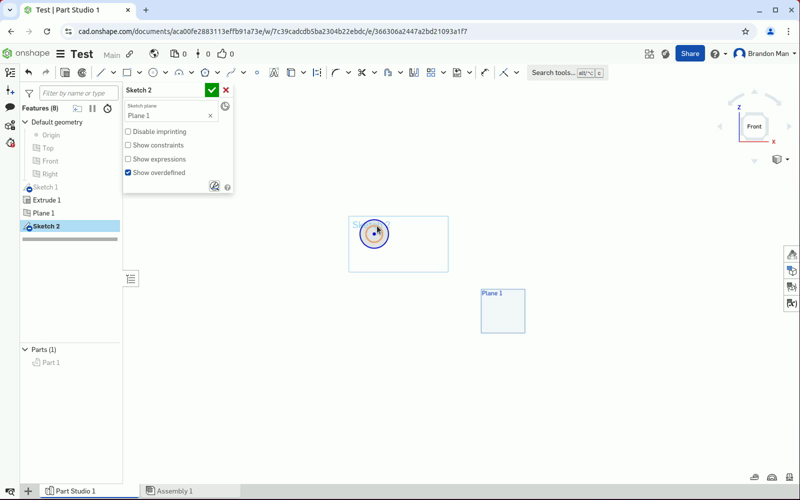
scroll(6)
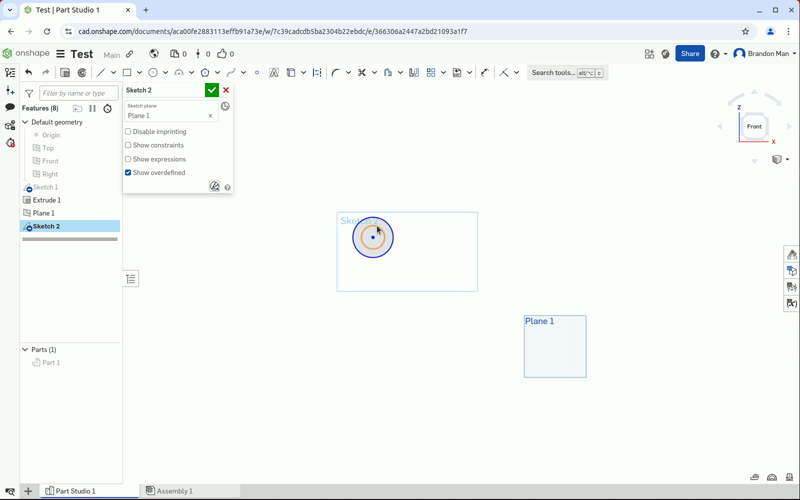
scroll(6)
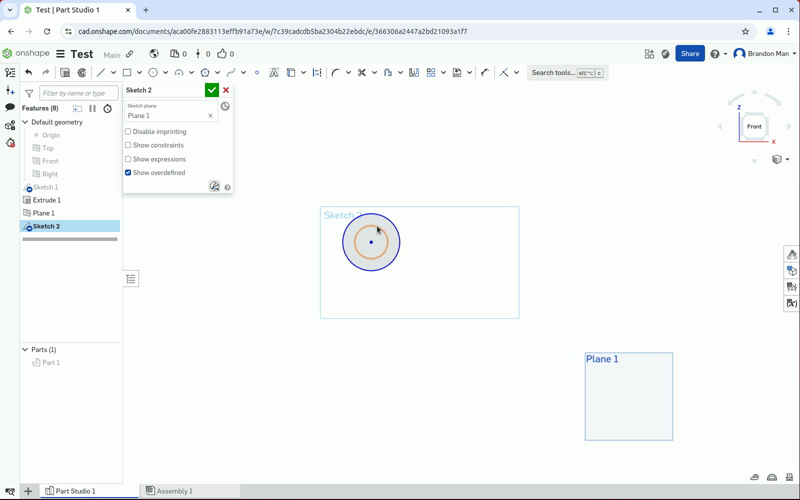
scroll(6)
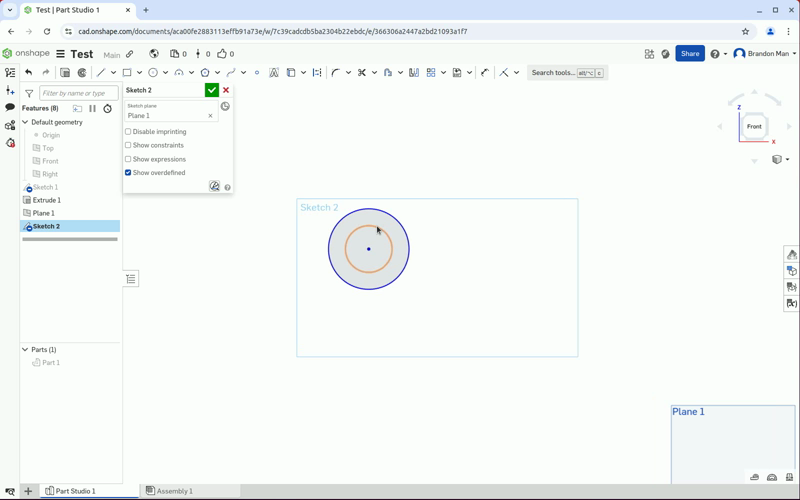
scroll(6)
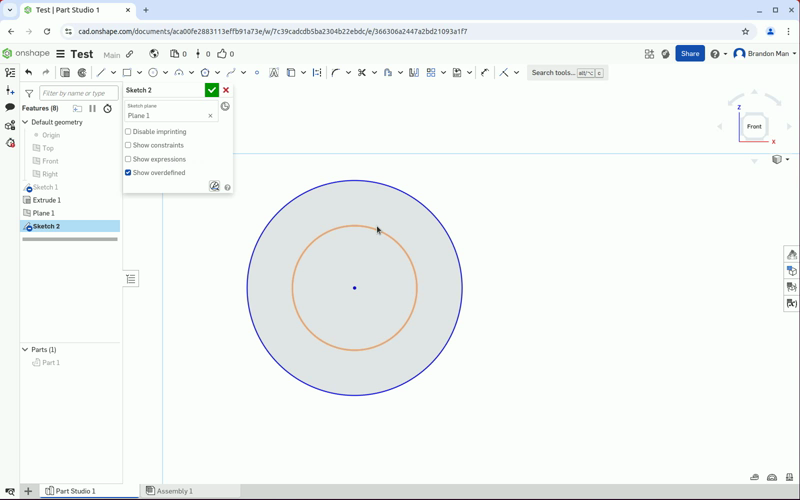
click(377, 225)
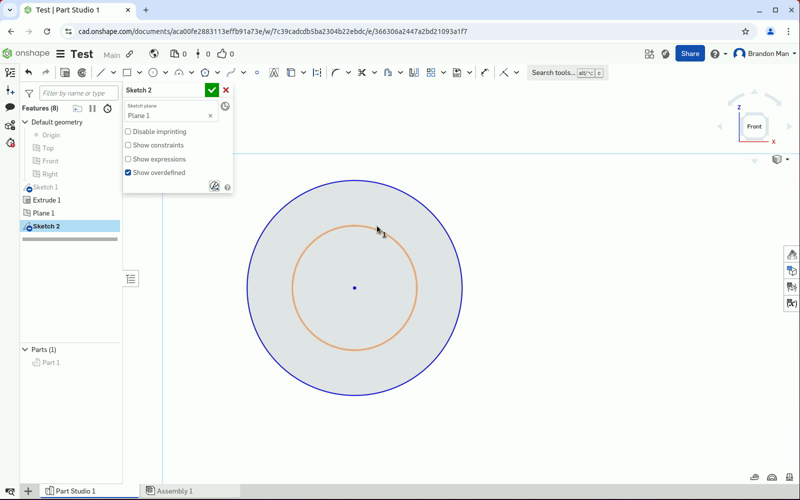
scroll(-6)
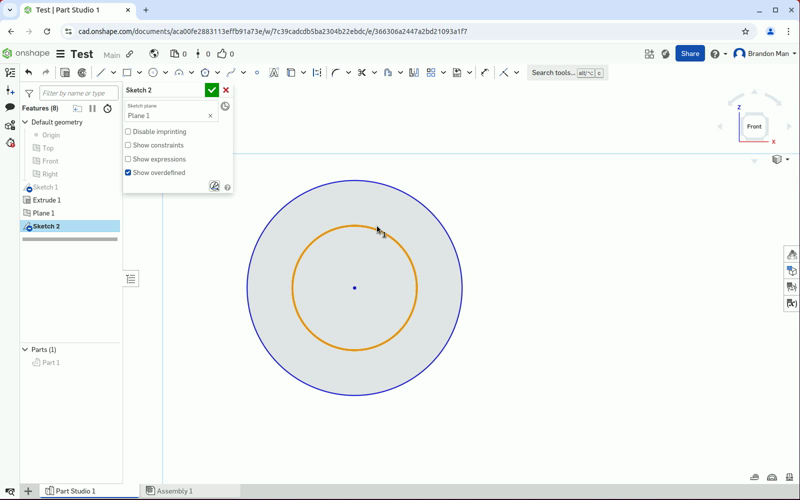
scroll(-6)
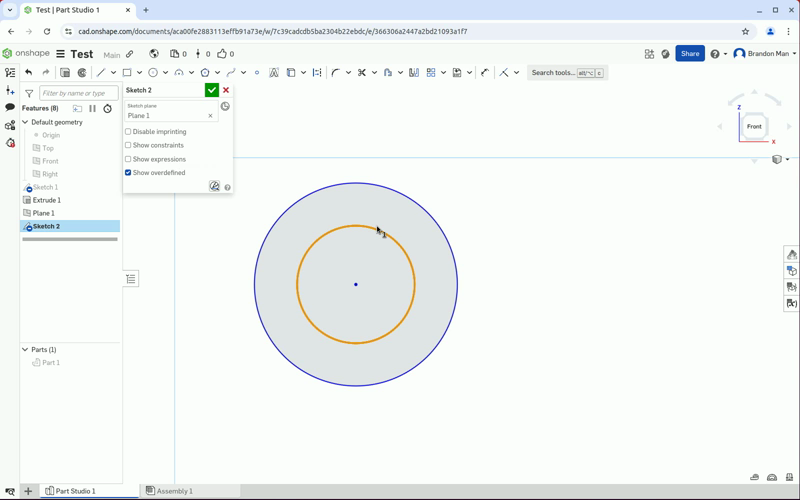
scroll(-6)
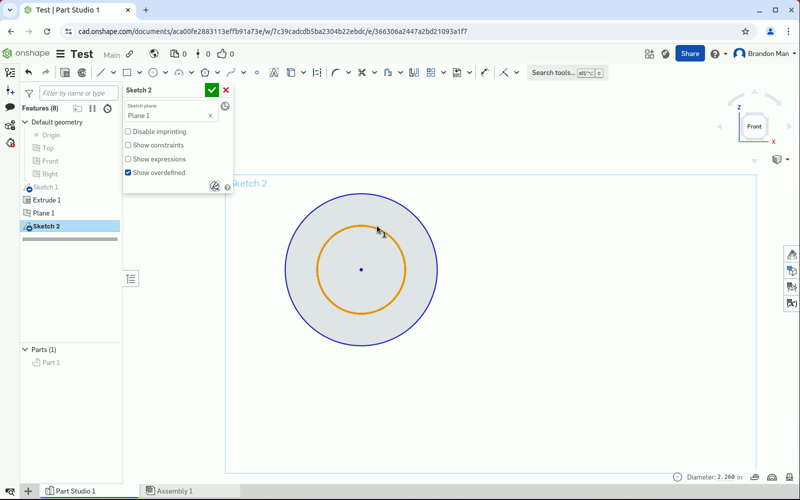
scroll(-6)
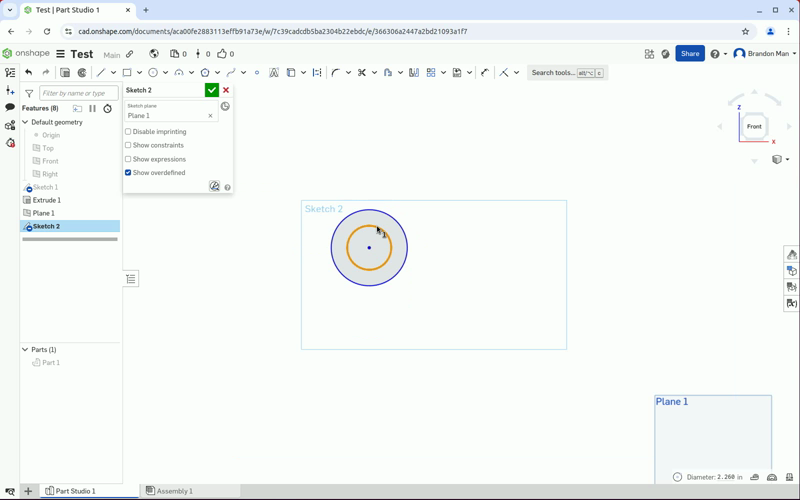
scroll(-6)
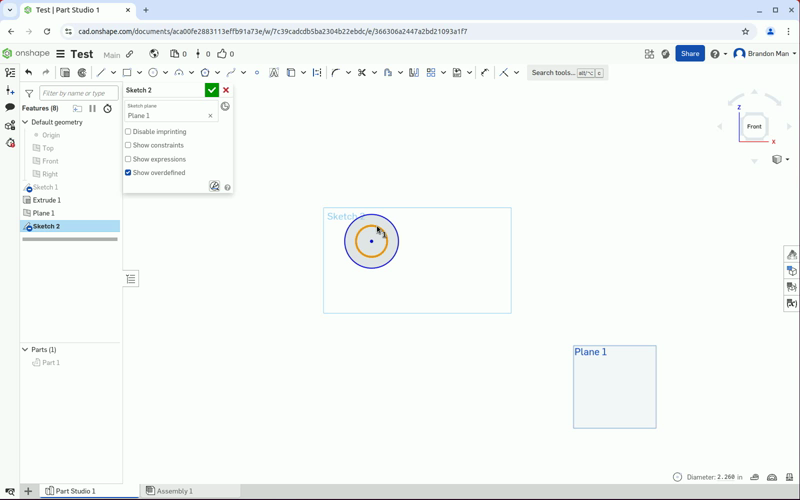
scroll(-6)
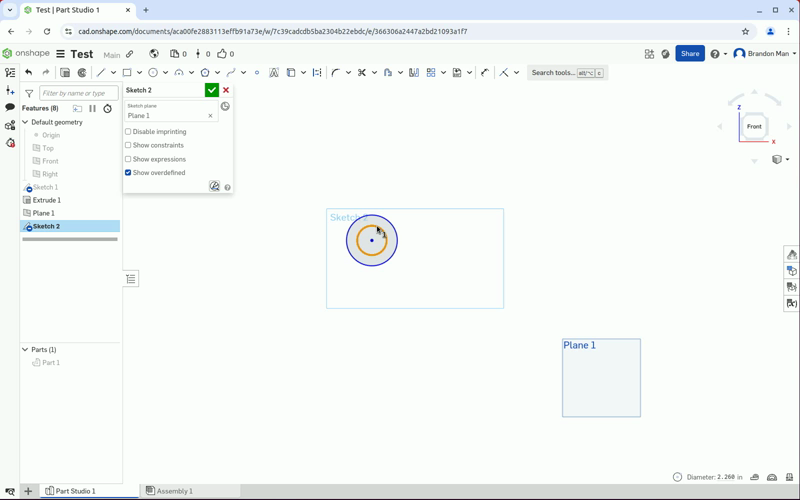
scroll(-6)
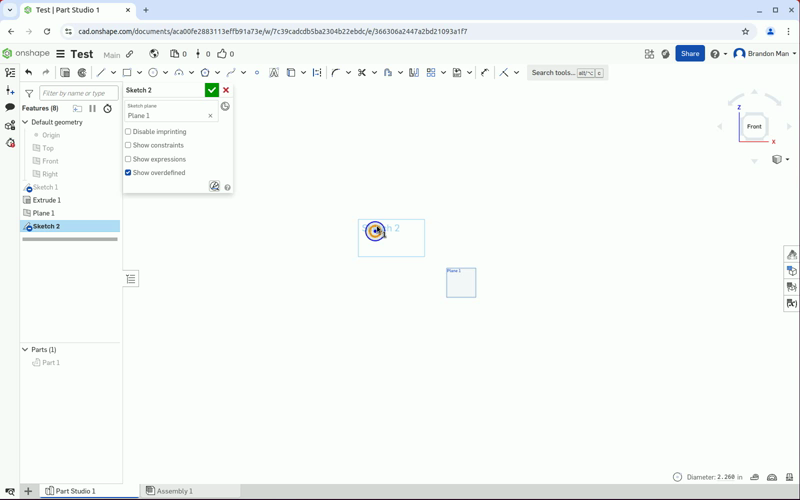
mouse_move(73, 352)
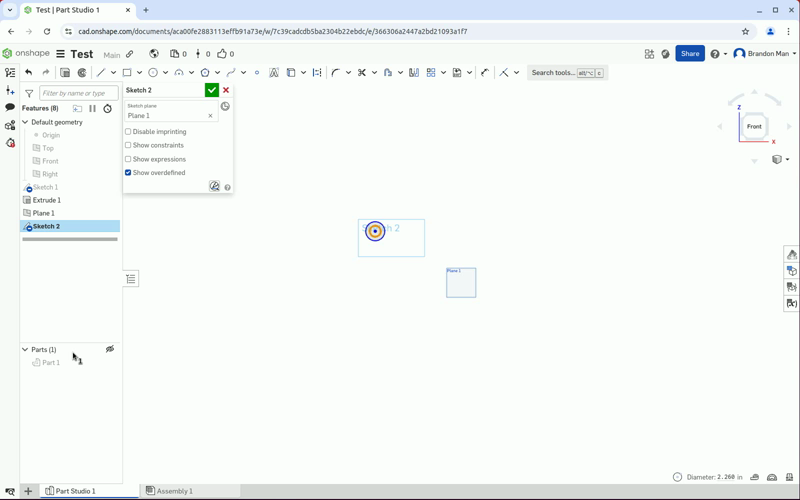
key(shift+y)
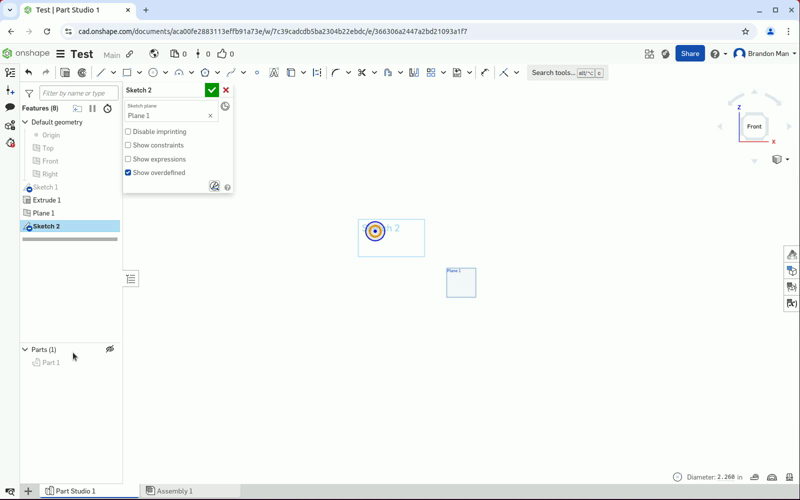
key(shift+e)
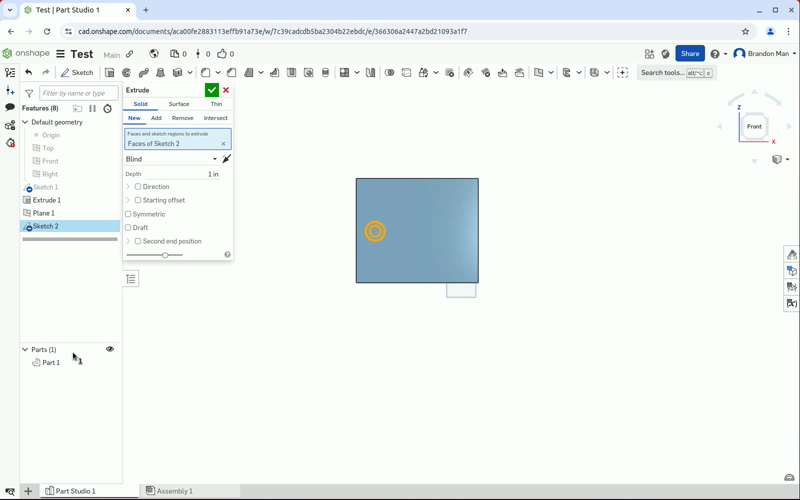
mouse_move(143, 106)
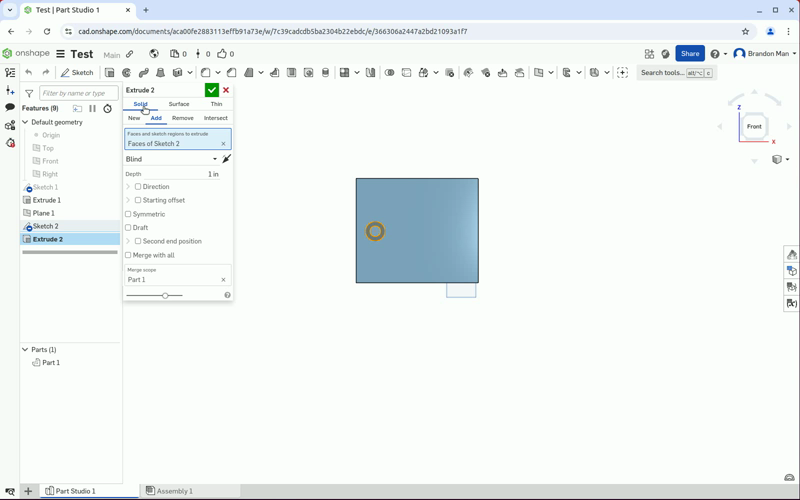
click(143, 106)
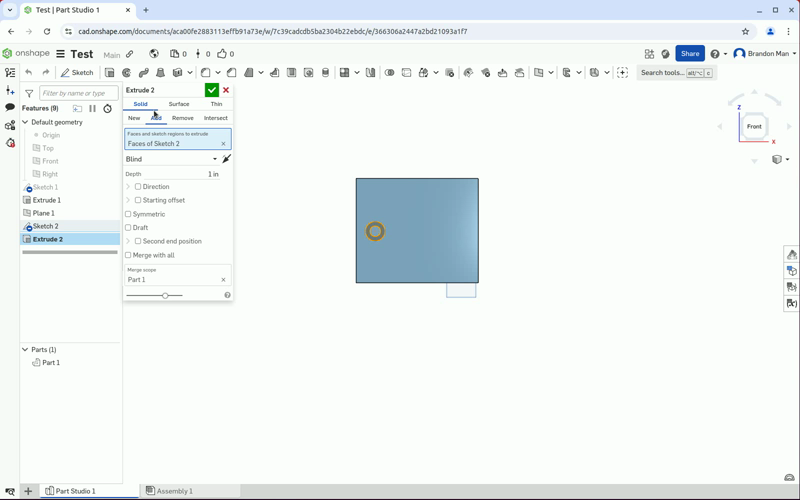
mouse_move(186, 120)
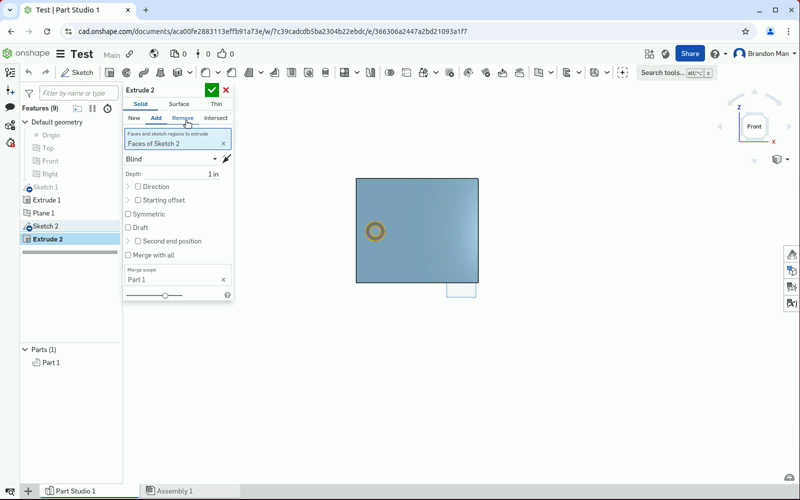
click(186, 120)
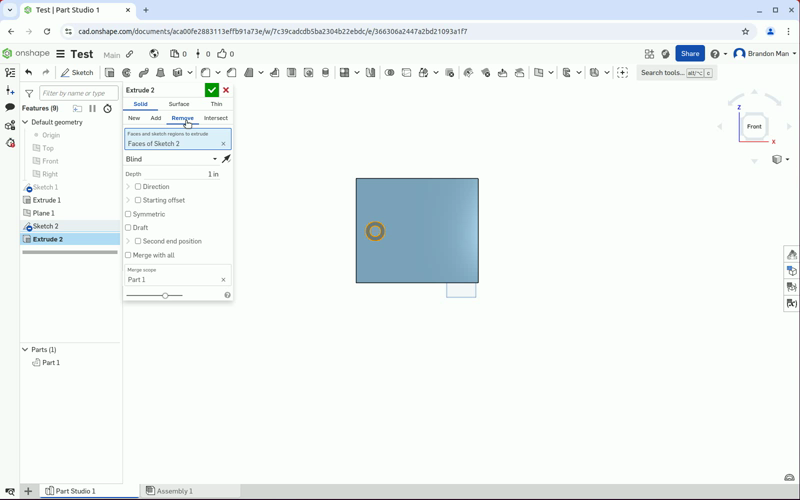
key(tab, 4)
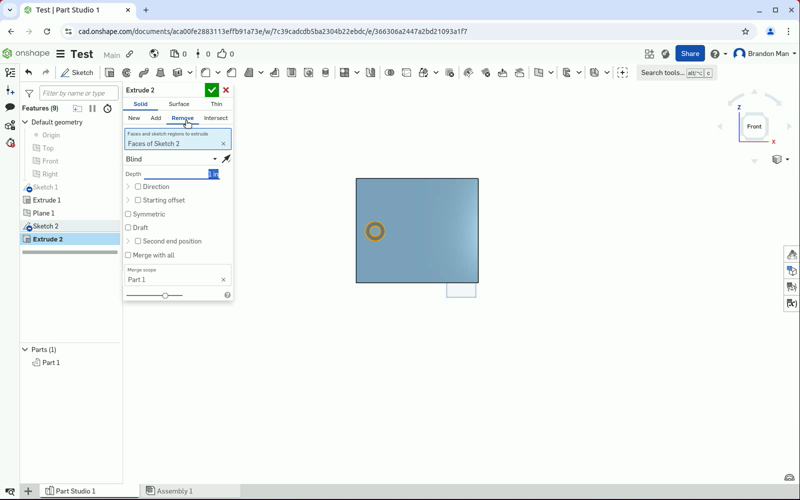
text(0.722)
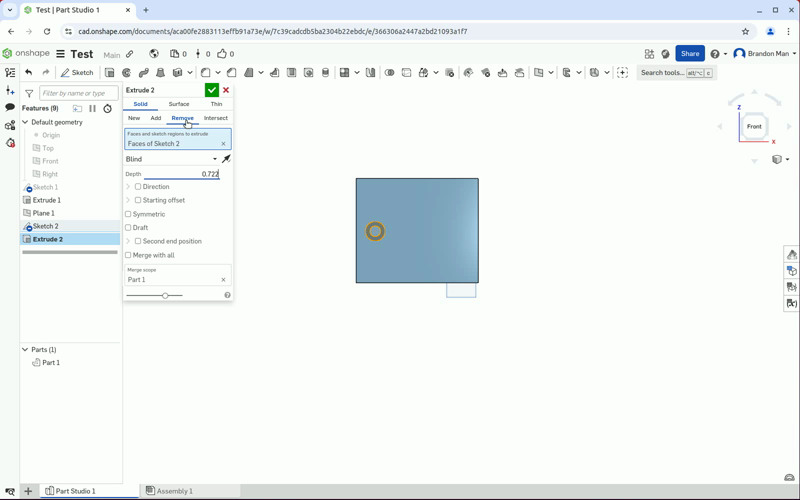
key(tab, 6)
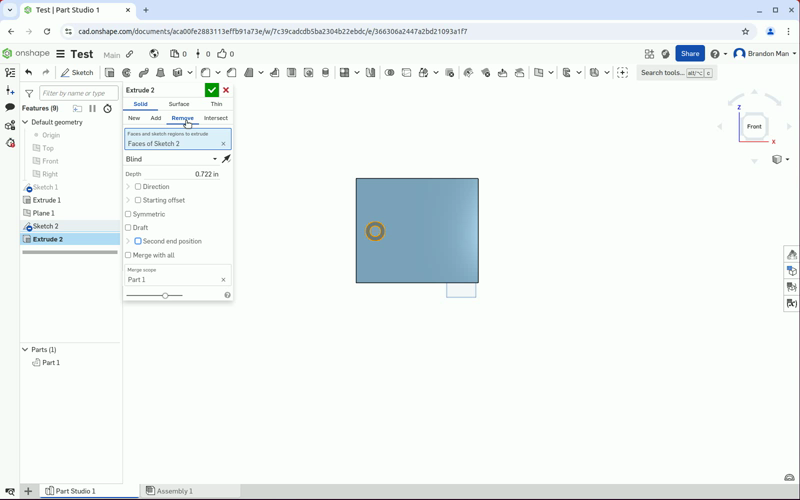
key(space)
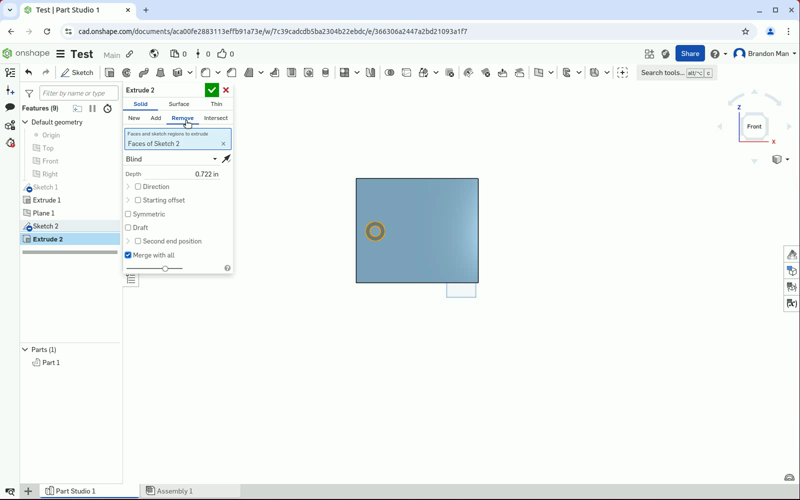
key(enter)
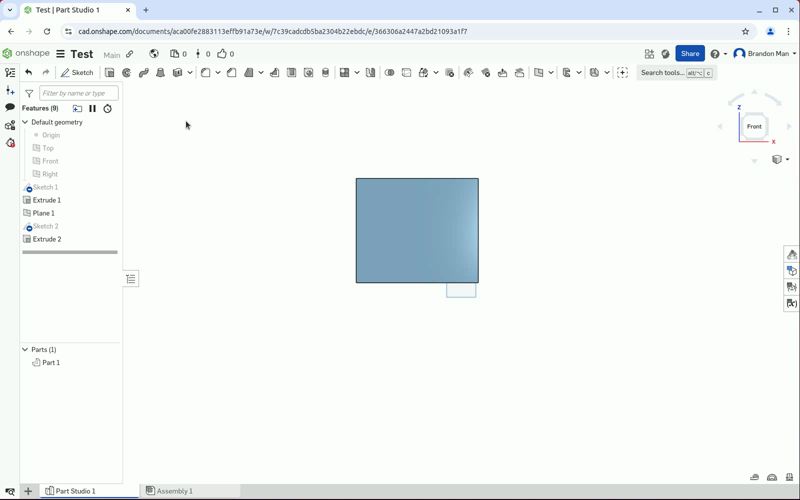
key(shift+h)
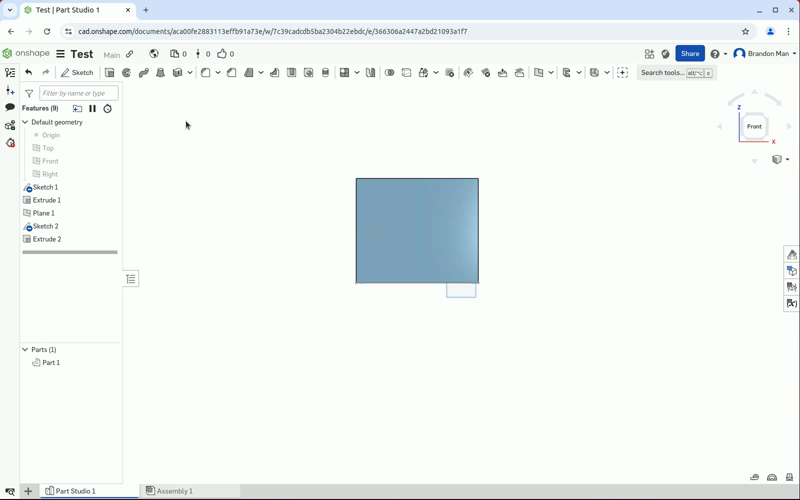
key(shift+h)
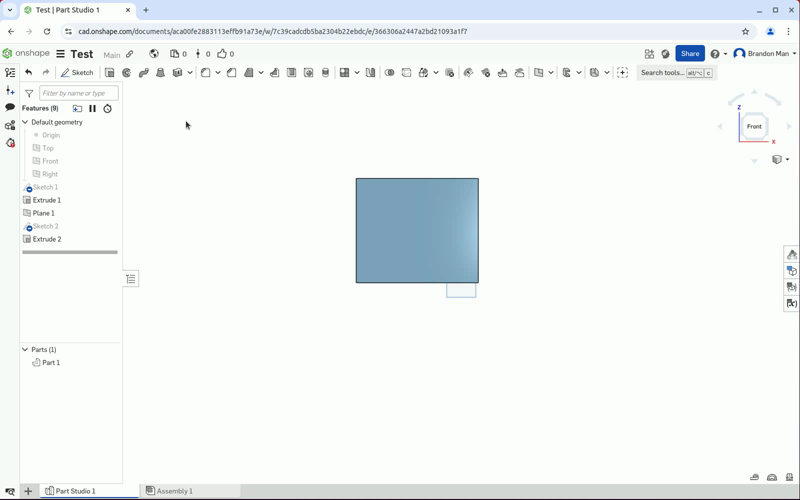
mouse_move(73, 189)
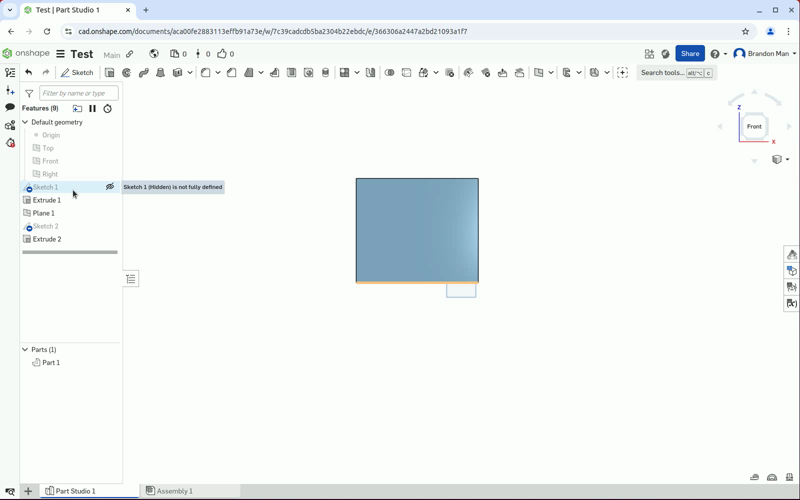
click(73, 189)
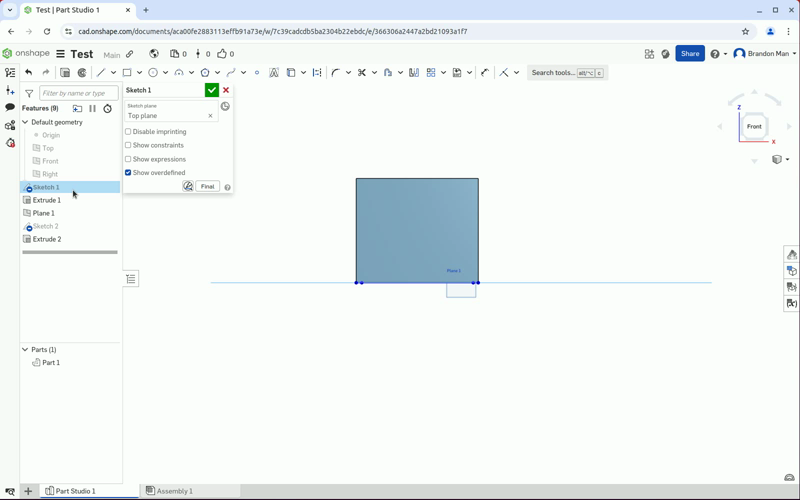
mouse_move(229, 92)
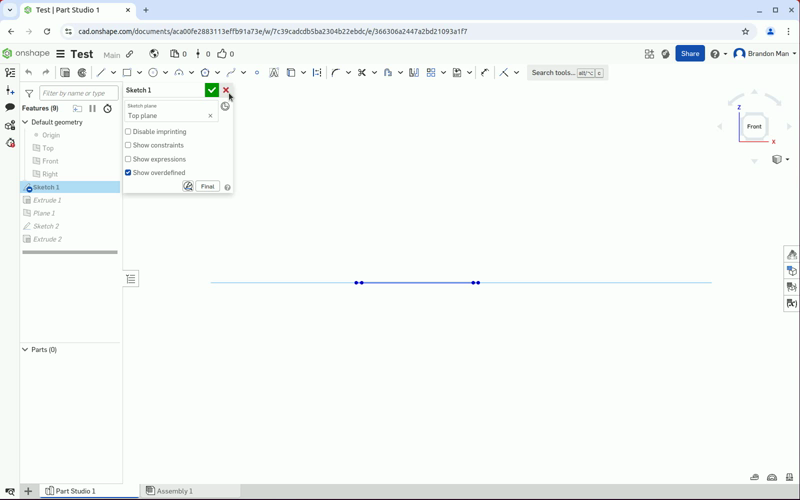
click(229, 92)
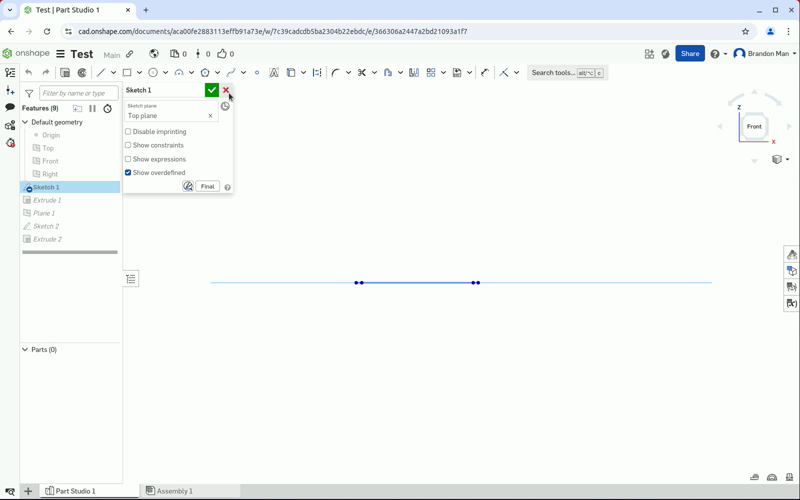
key(shift+s)
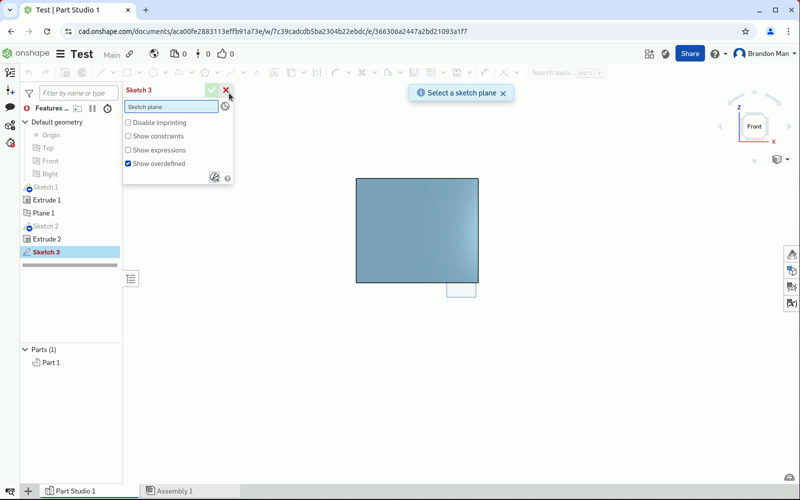
mouse_move(73, 215)
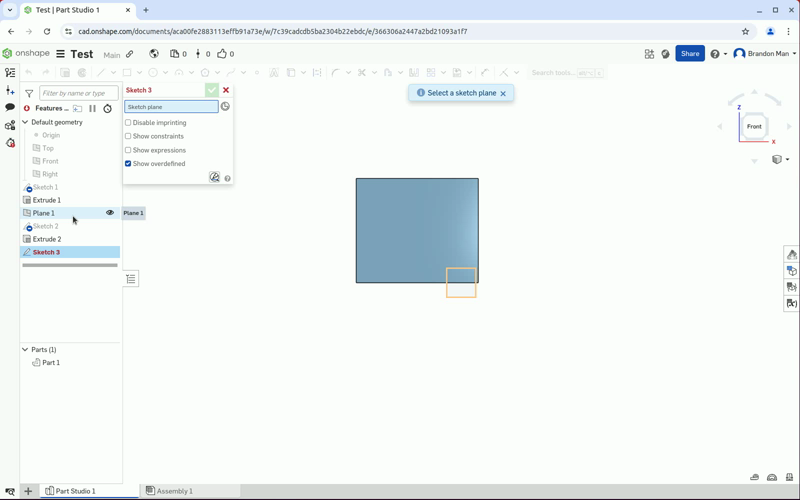
click(73, 215)
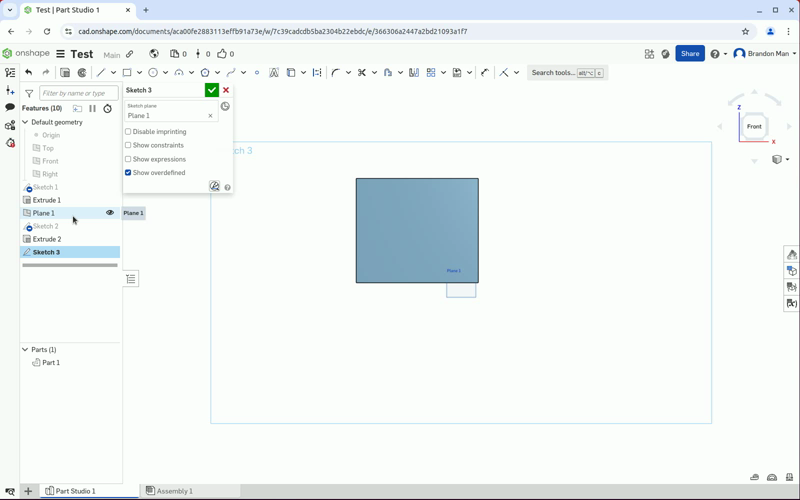
mouse_move(73, 352)
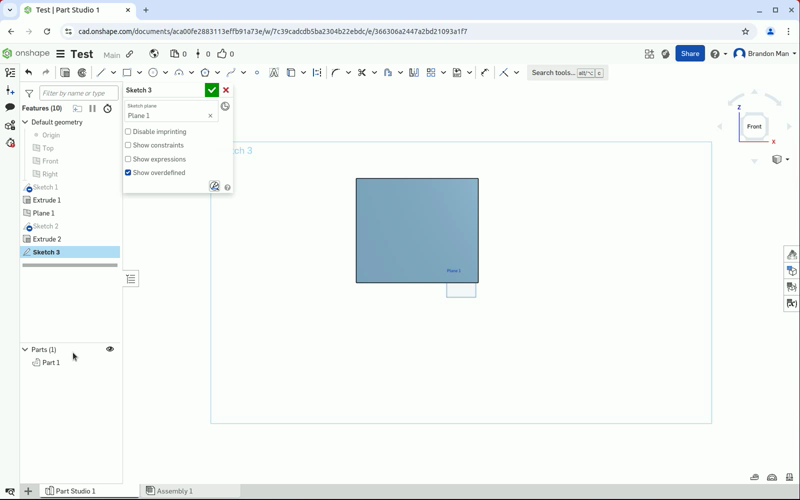
key(y)
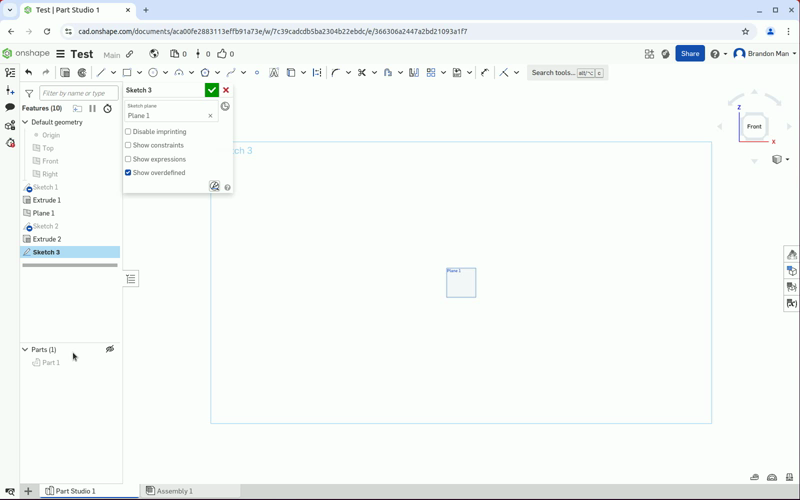
key(c)
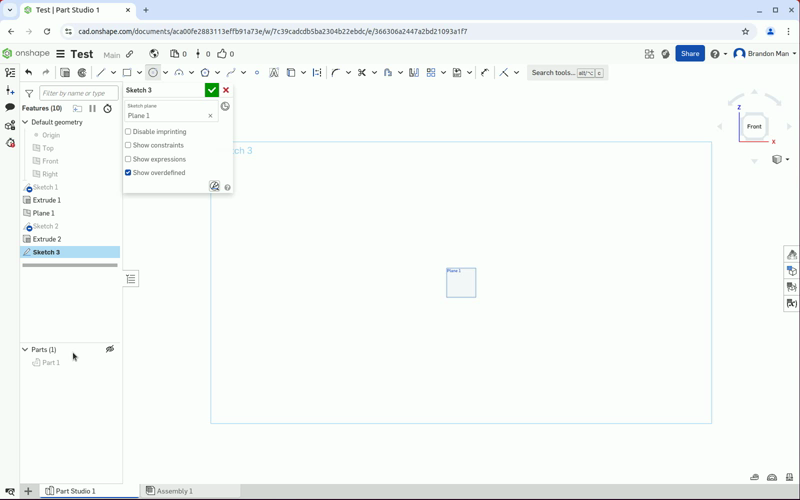
key_down(shift)
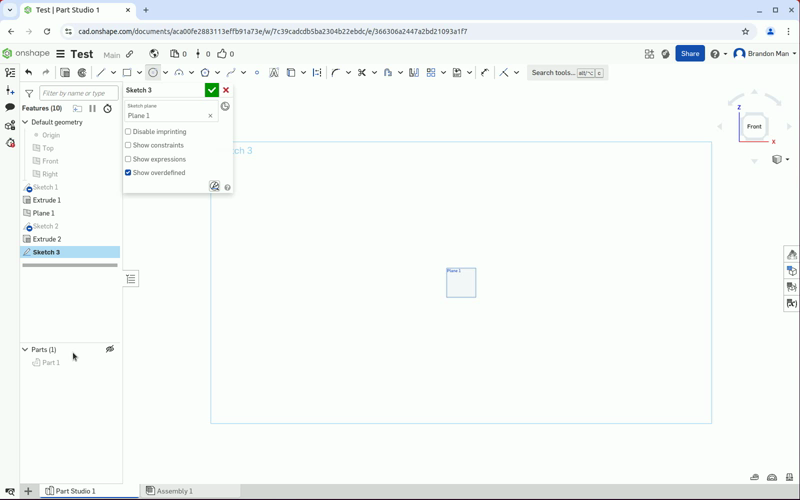
mouse_move(460, 231)
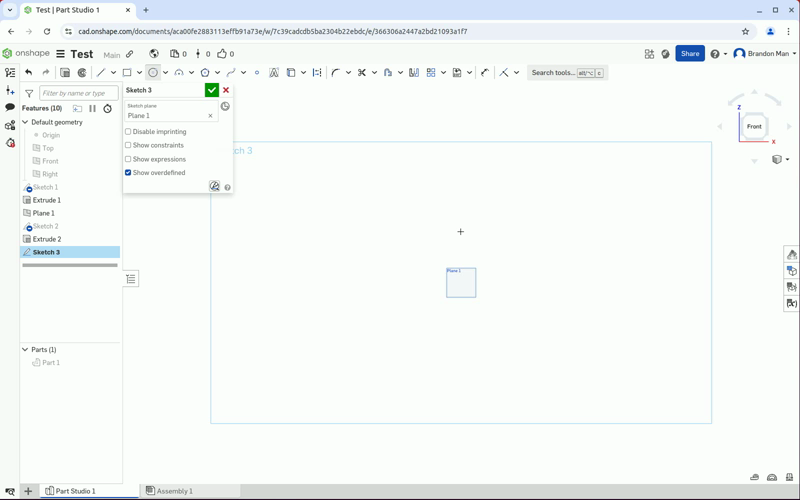
click(460, 231)
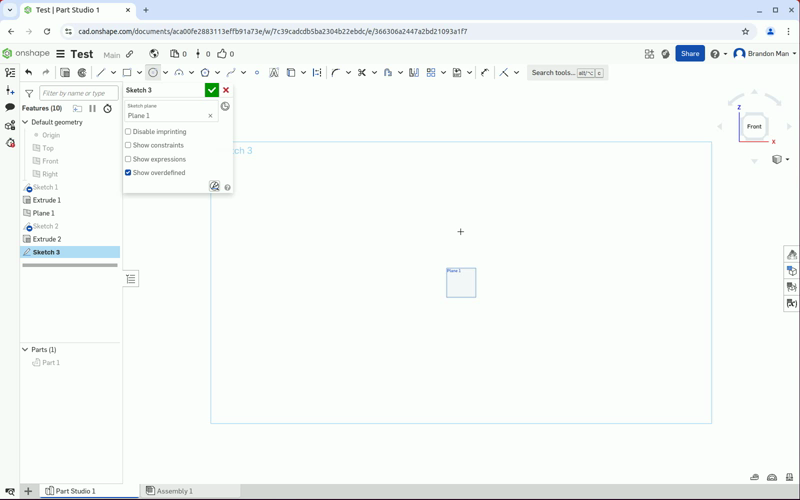
key_up(shift)
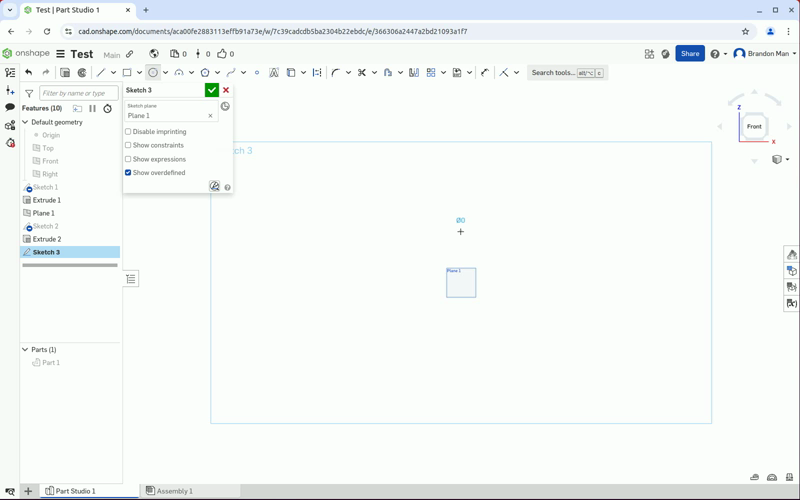
mouse_move(470, 231)
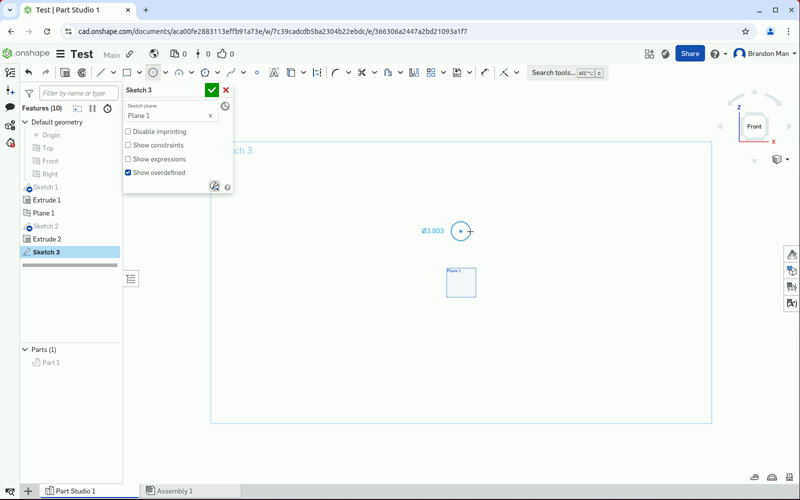
click(470, 231)
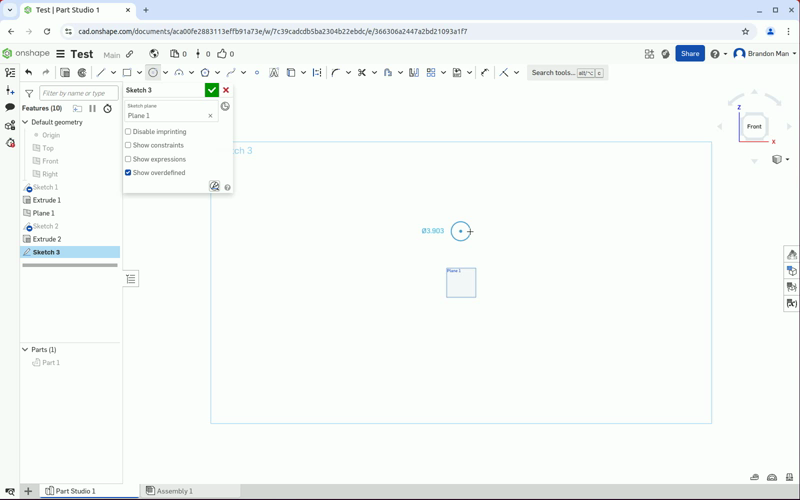
key(esc)
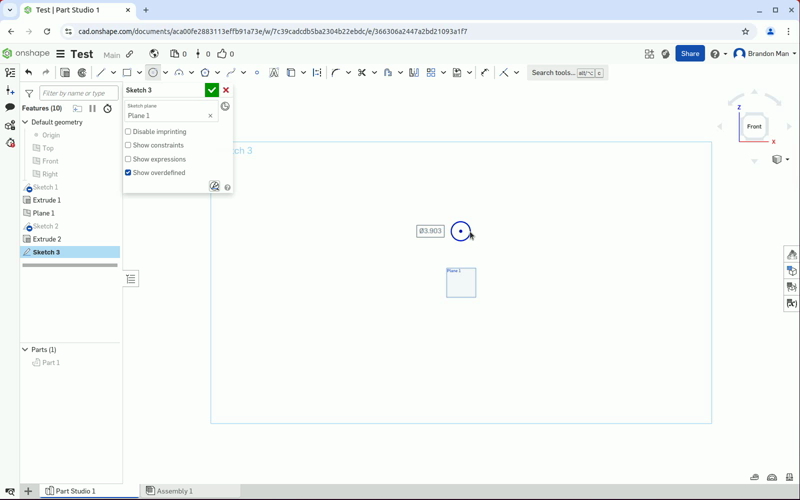
key(c)
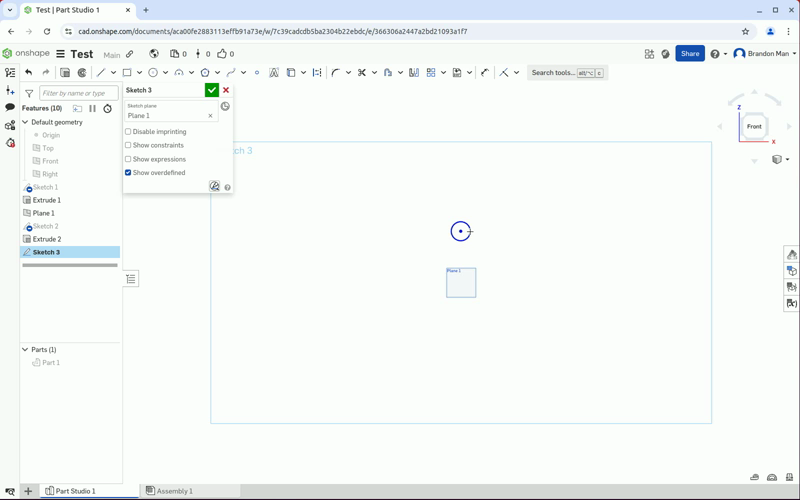
key_down(shift)
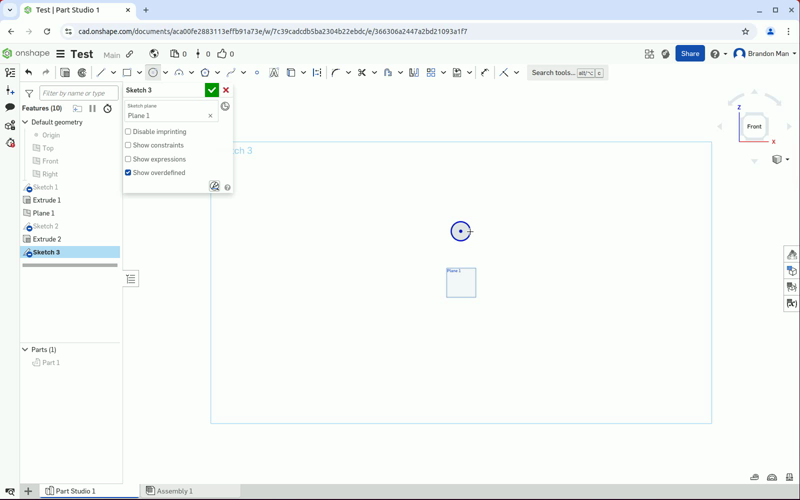
mouse_move(460, 231)
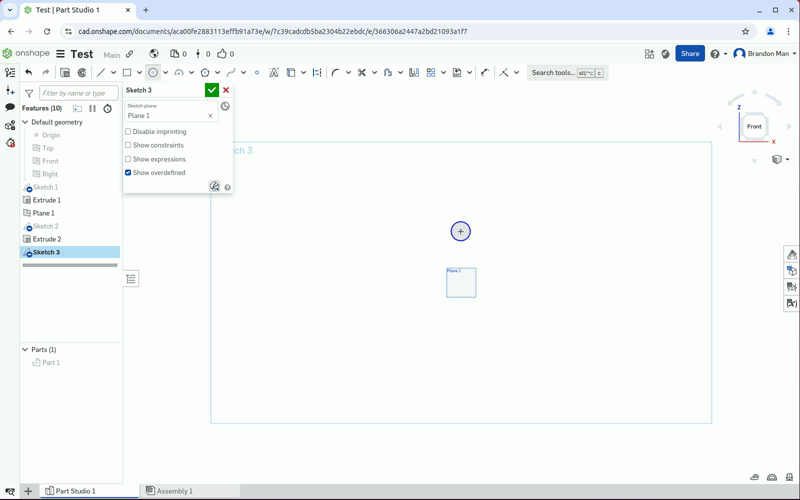
click(460, 231)
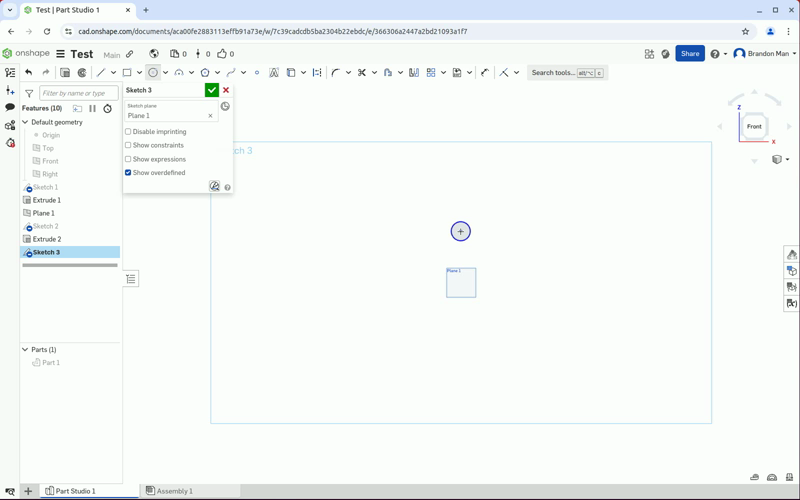
key_up(shift)
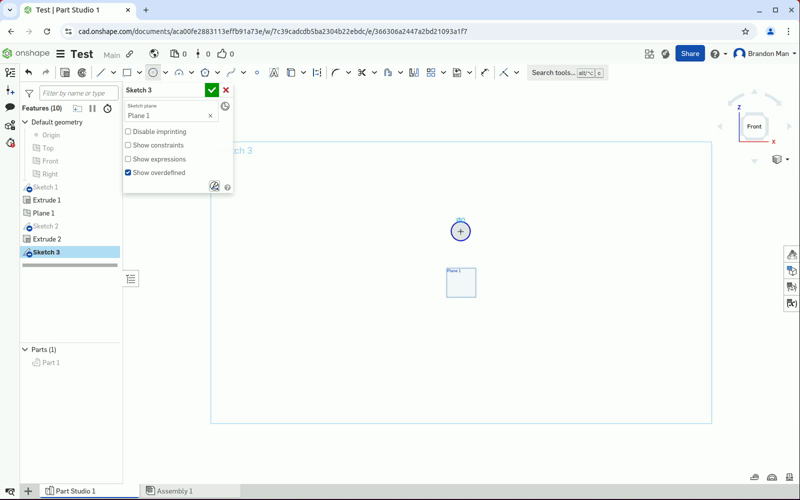
mouse_move(466, 231)
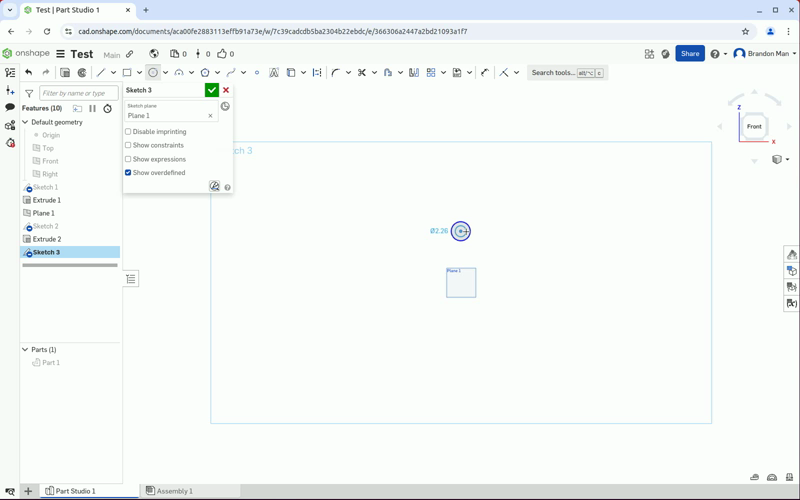
scroll(6)
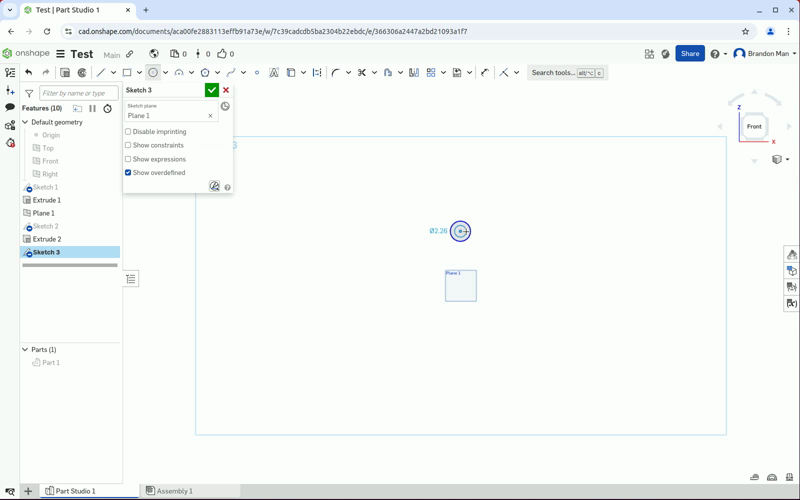
scroll(6)
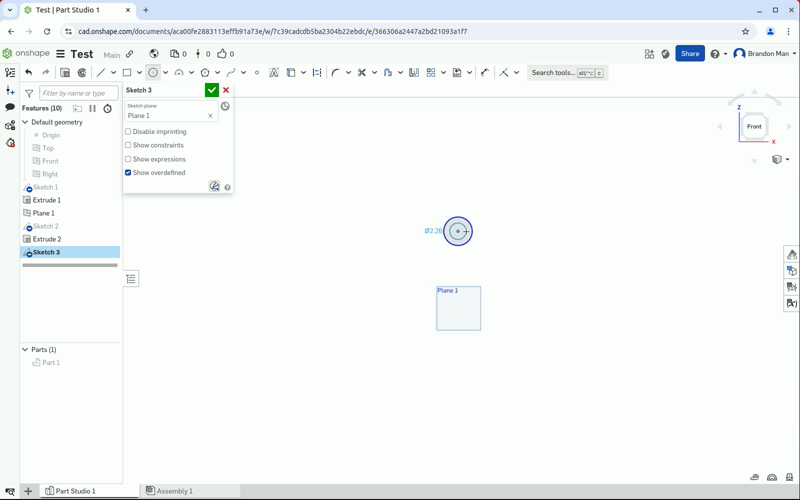
scroll(6)
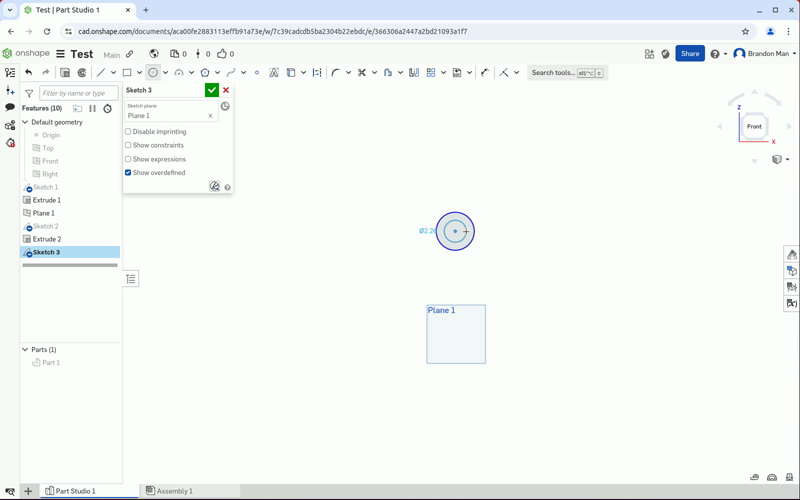
scroll(6)
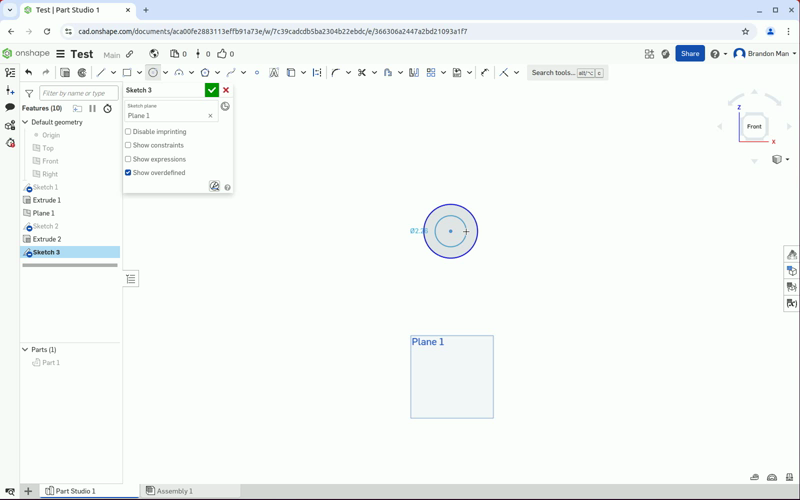
scroll(6)
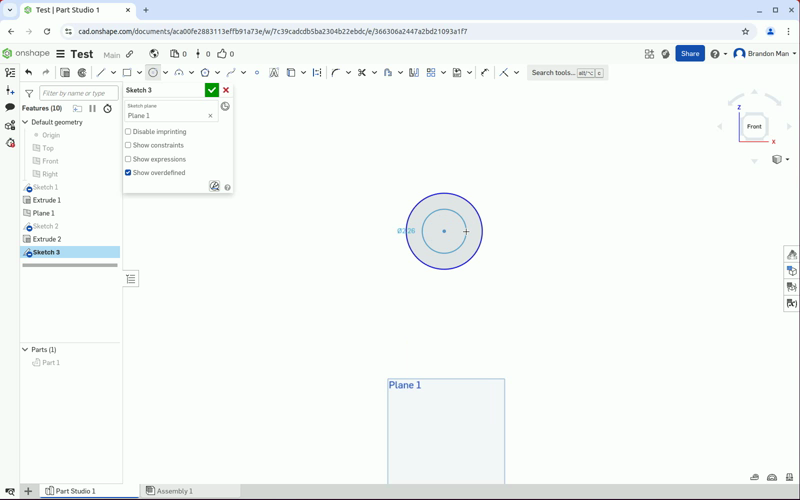
scroll(6)
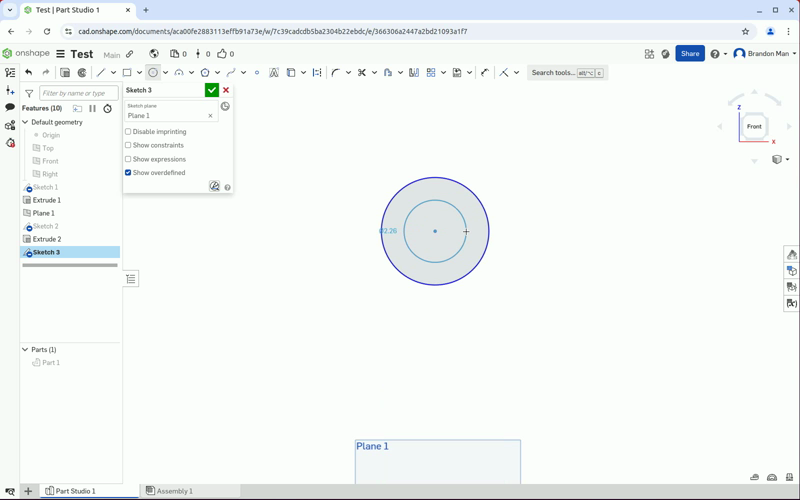
scroll(6)
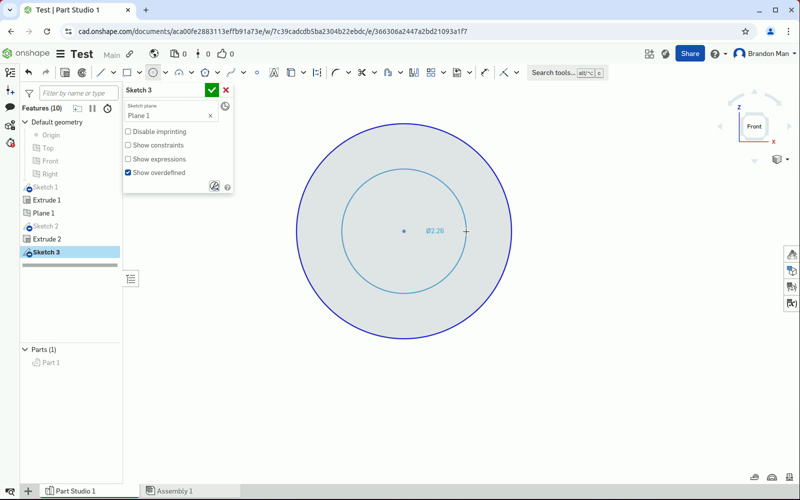
click(466, 231)
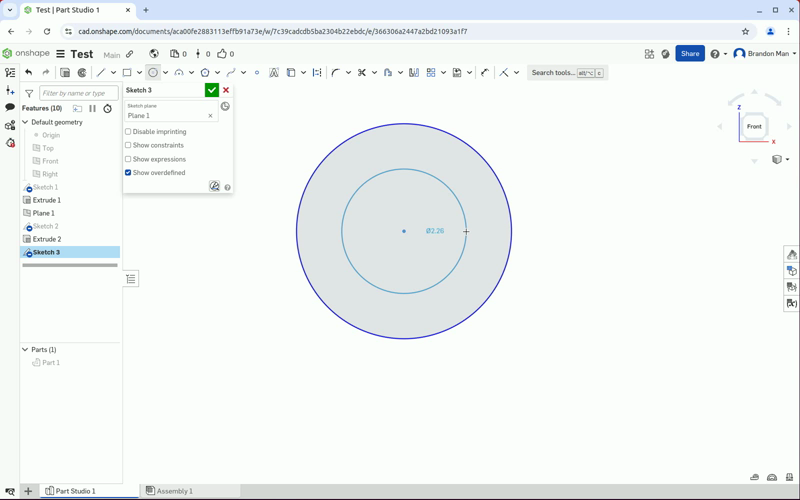
scroll(-6)
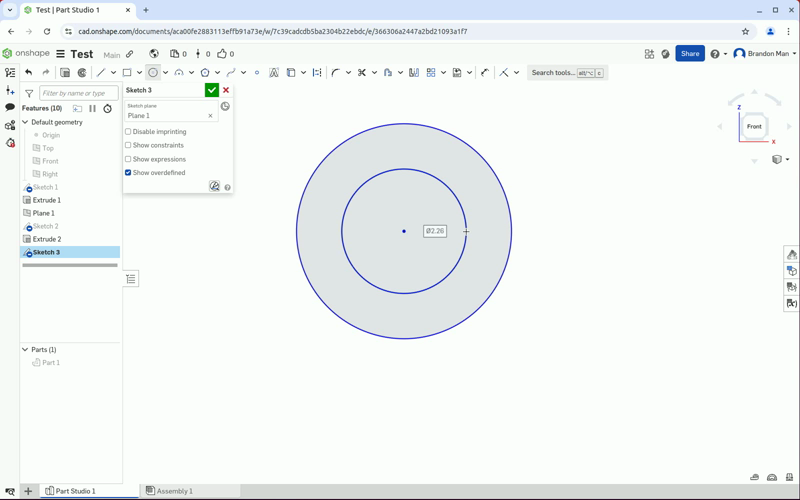
scroll(-6)
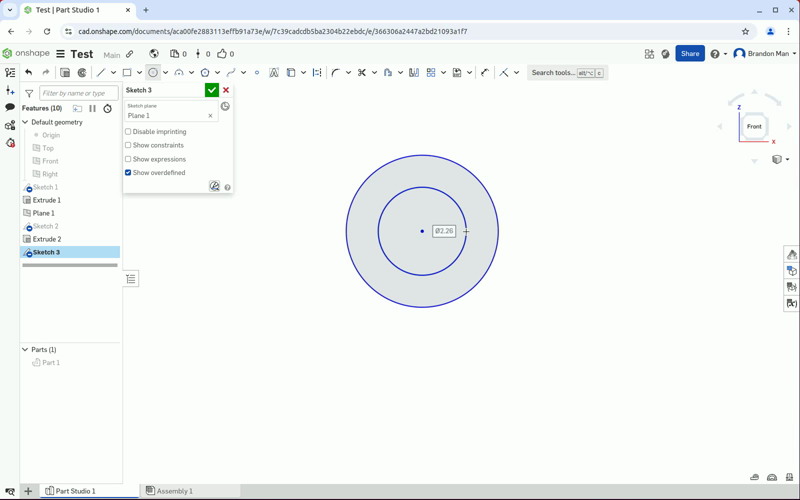
scroll(-6)
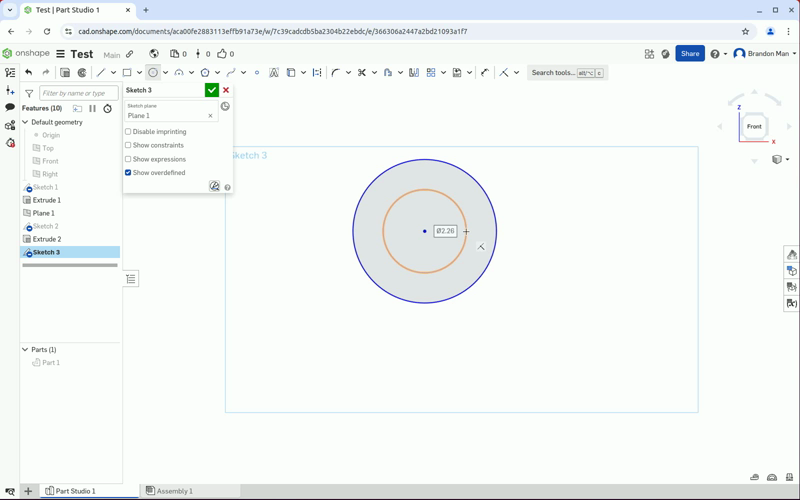
scroll(-6)
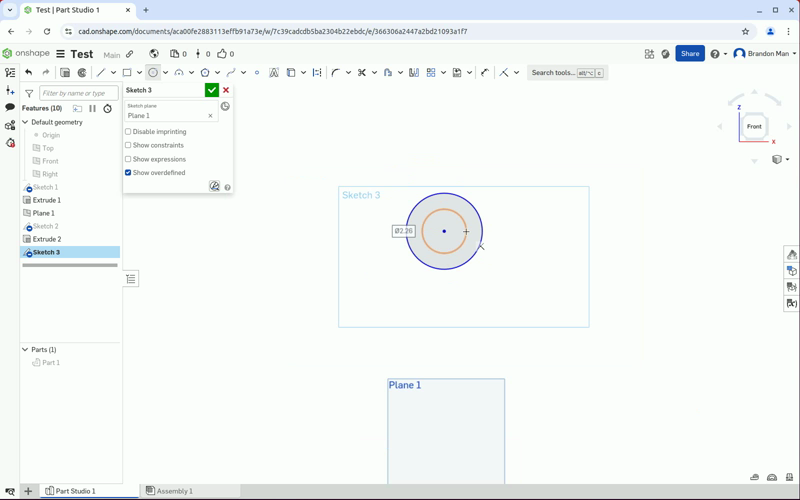
scroll(-6)
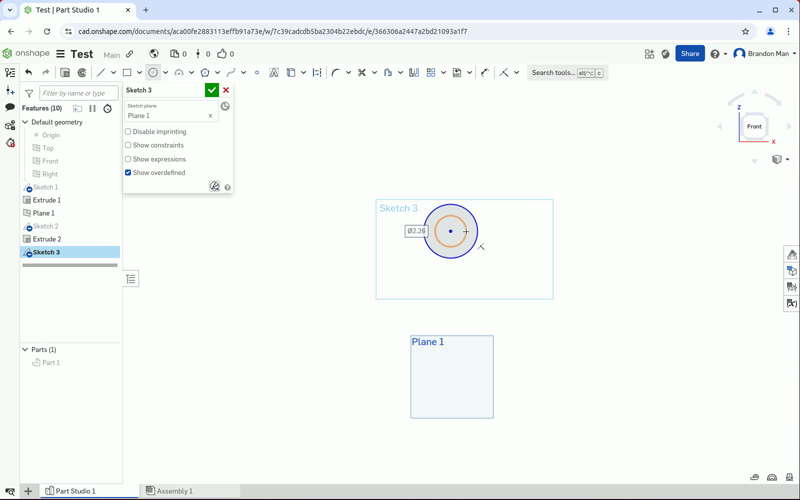
scroll(-6)
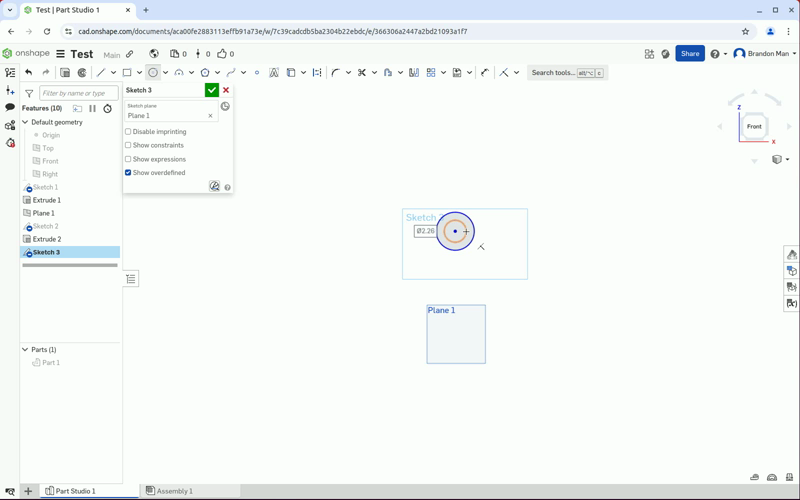
scroll(-6)
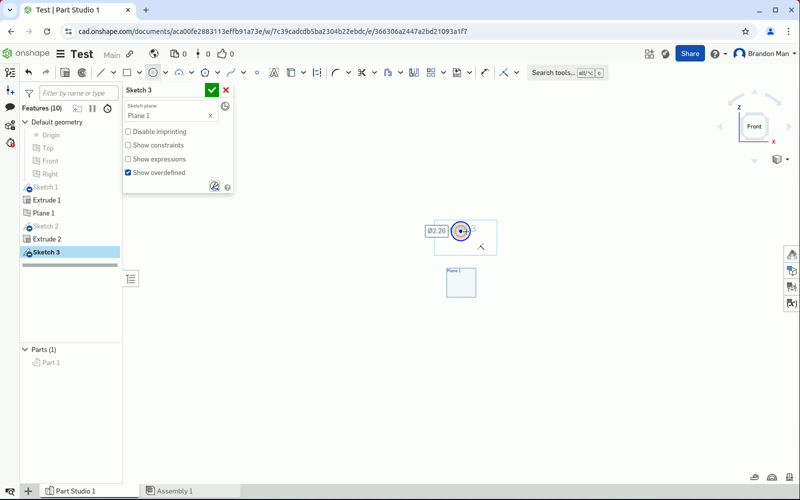
key(esc)
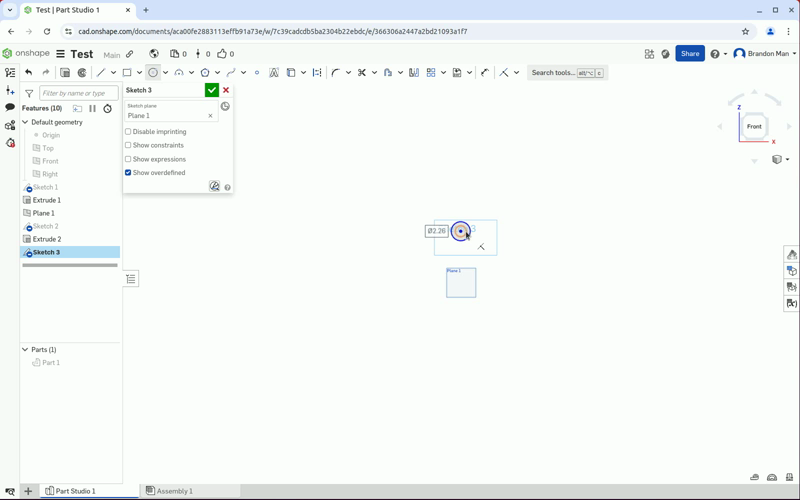
mouse_move(469, 230)
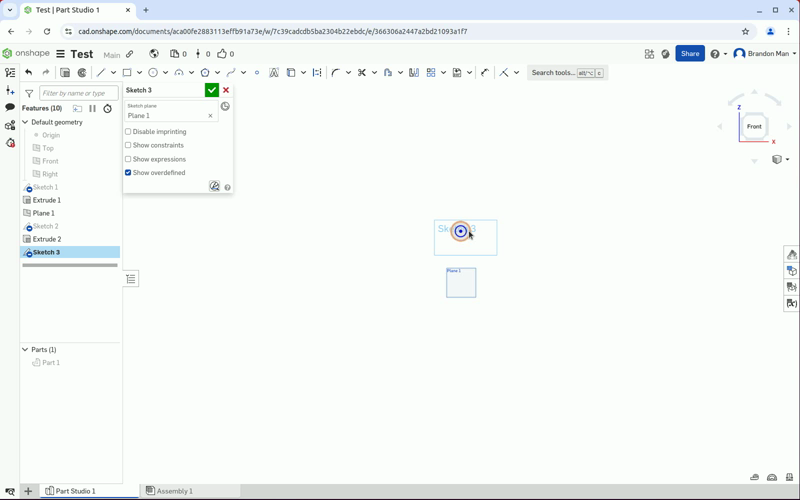
scroll(6)
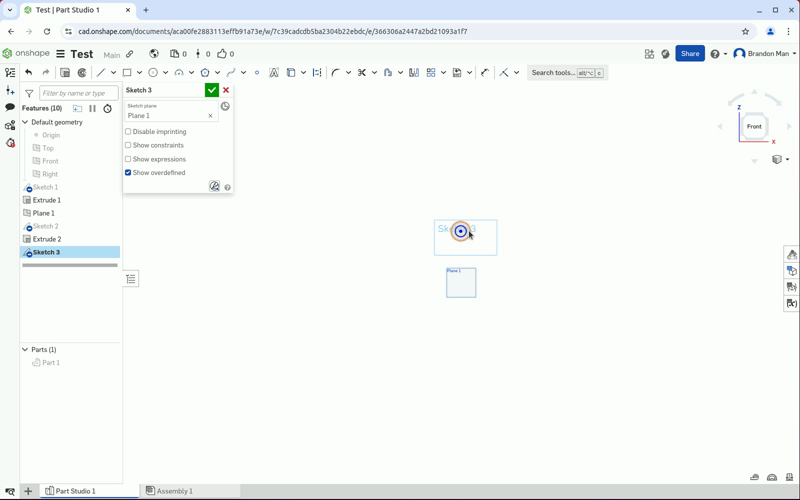
scroll(6)
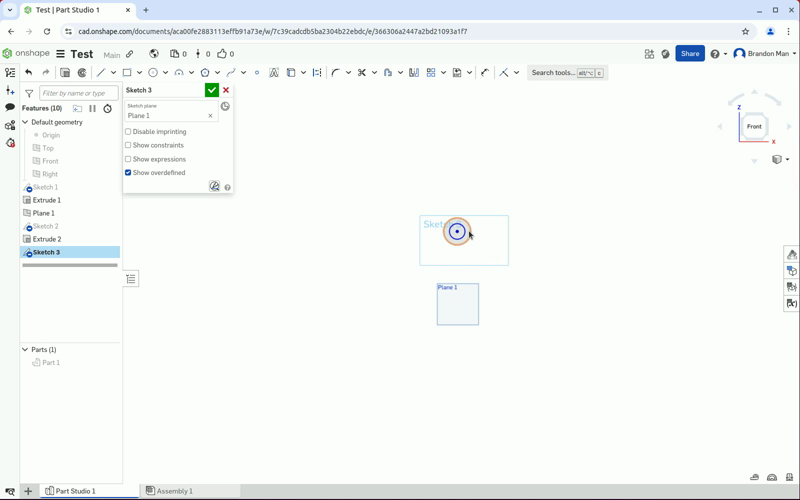
scroll(6)
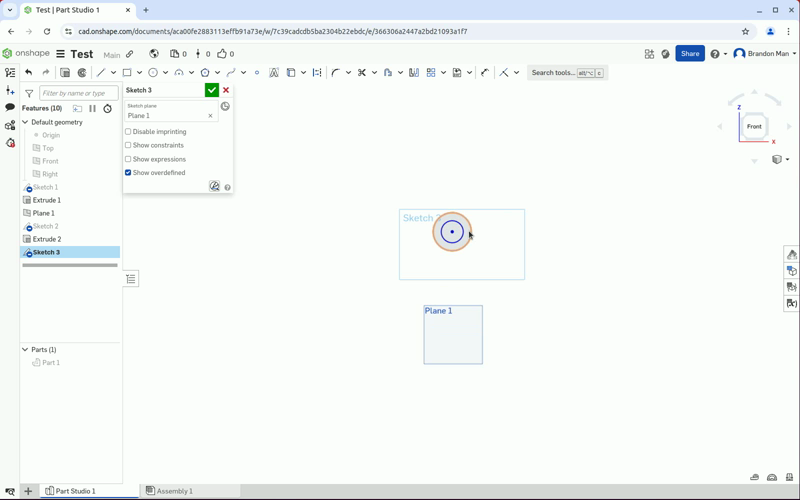
scroll(6)
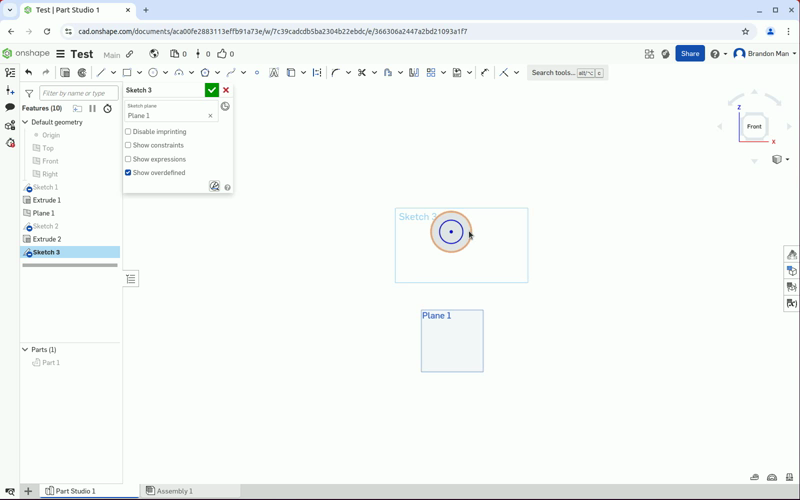
scroll(6)
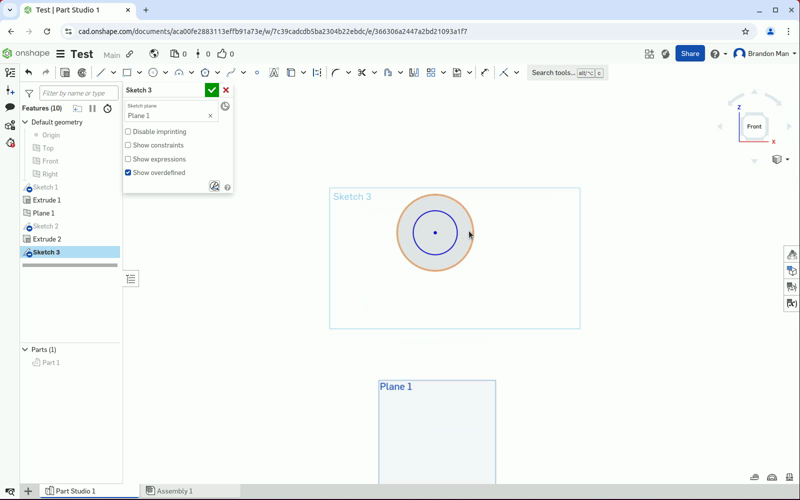
scroll(6)
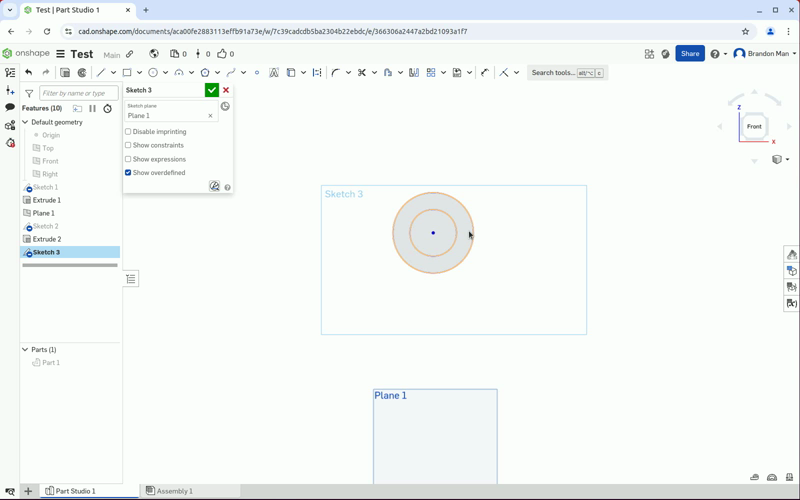
scroll(6)
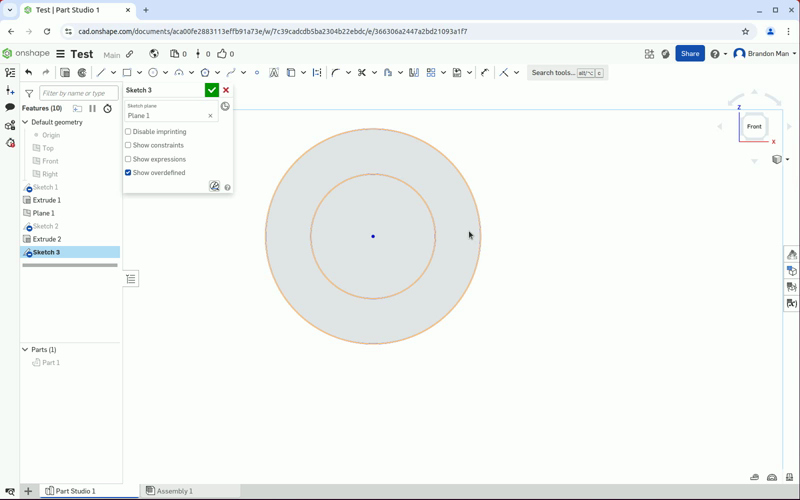
click(469, 230)
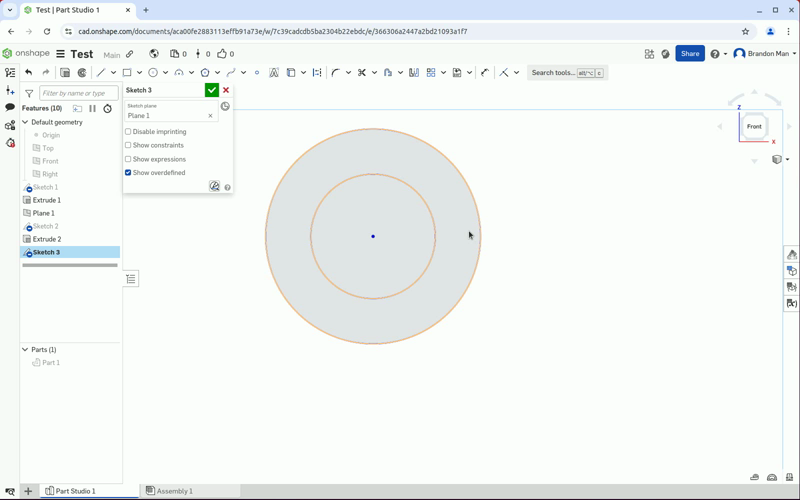
scroll(-6)
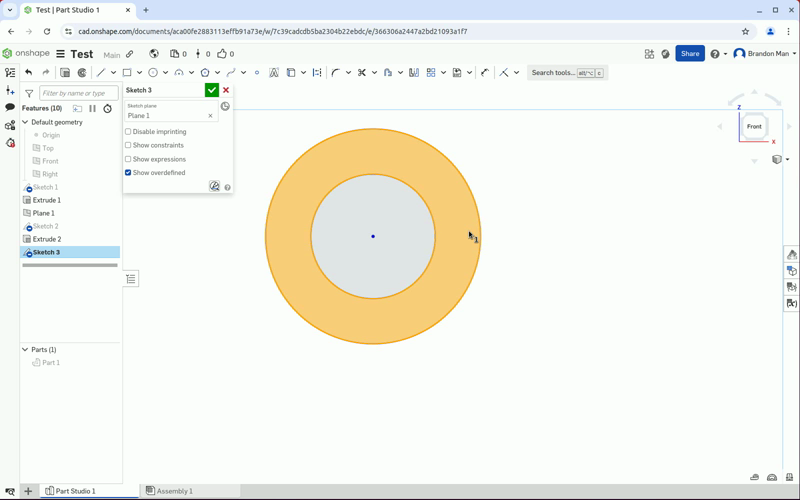
scroll(-6)
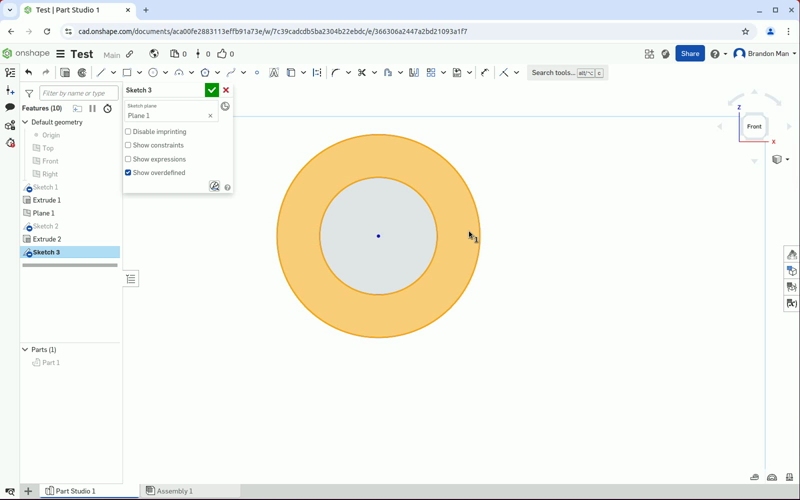
scroll(-6)
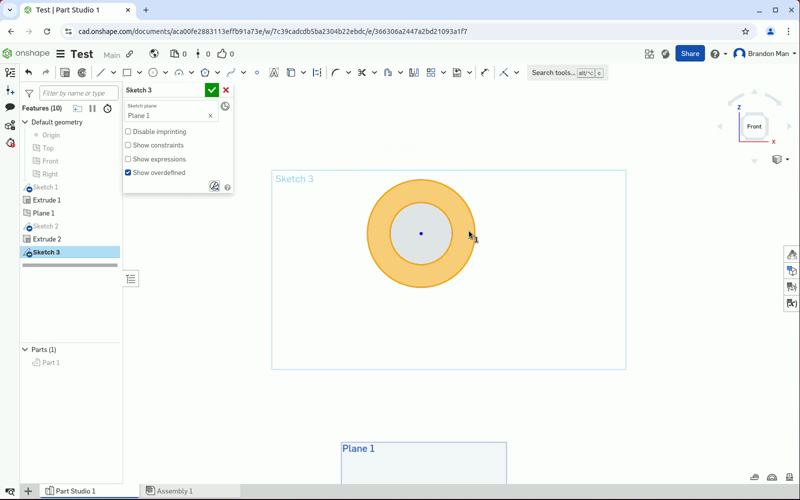
scroll(-6)
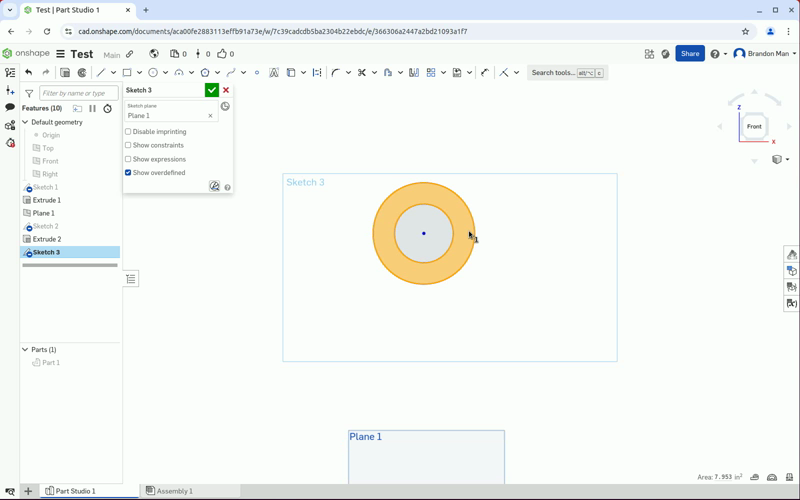
scroll(-6)
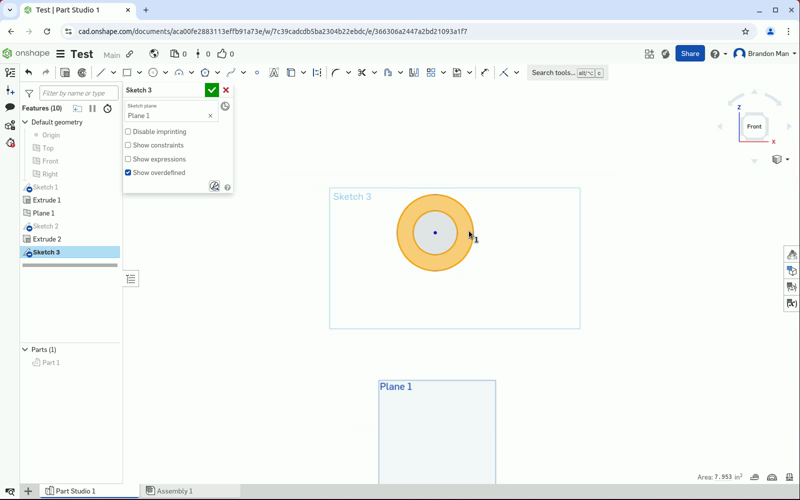
scroll(-6)
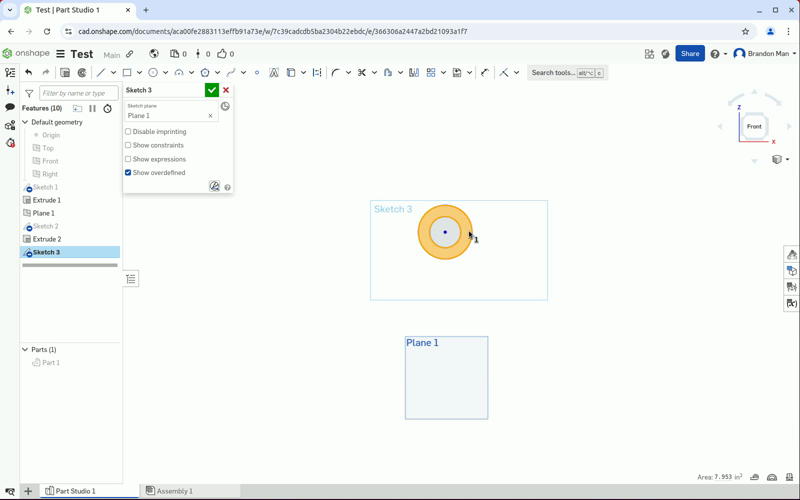
scroll(-6)
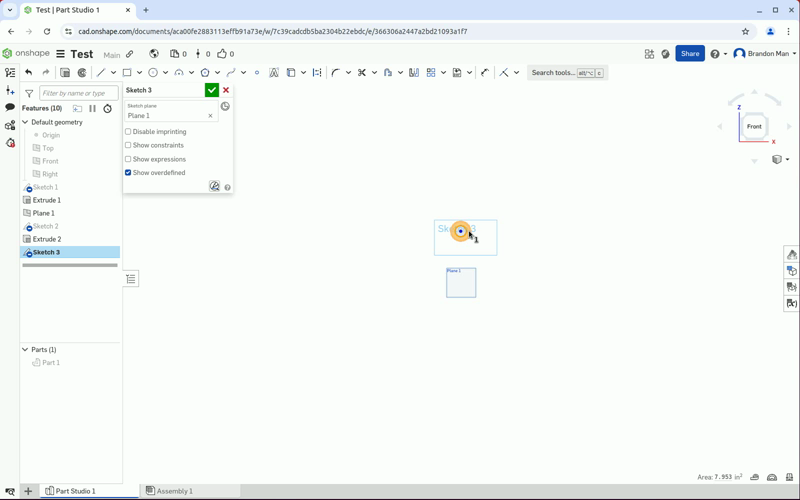
mouse_move(73, 352)
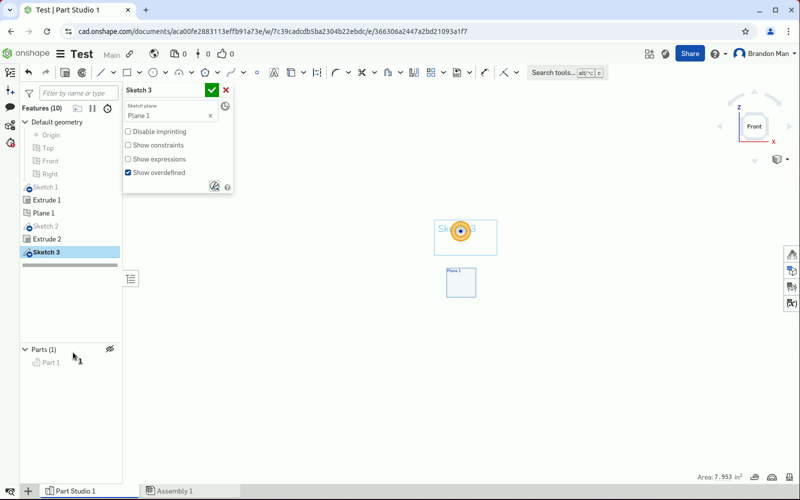
key(shift+y)
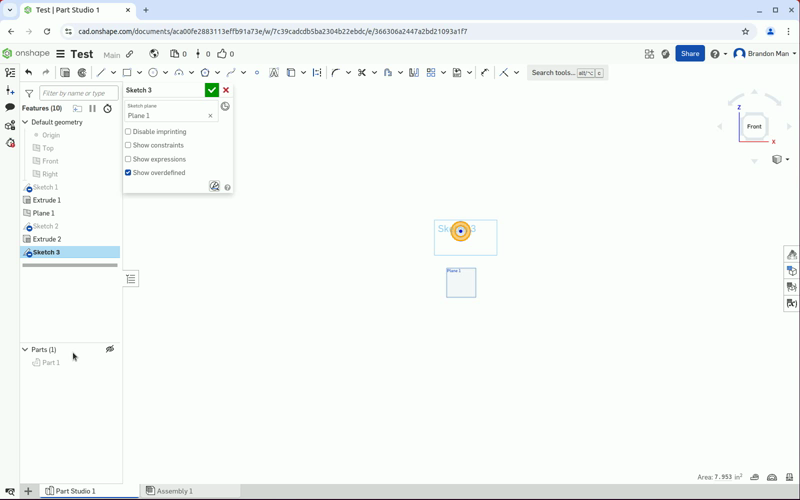
key(shift+e)
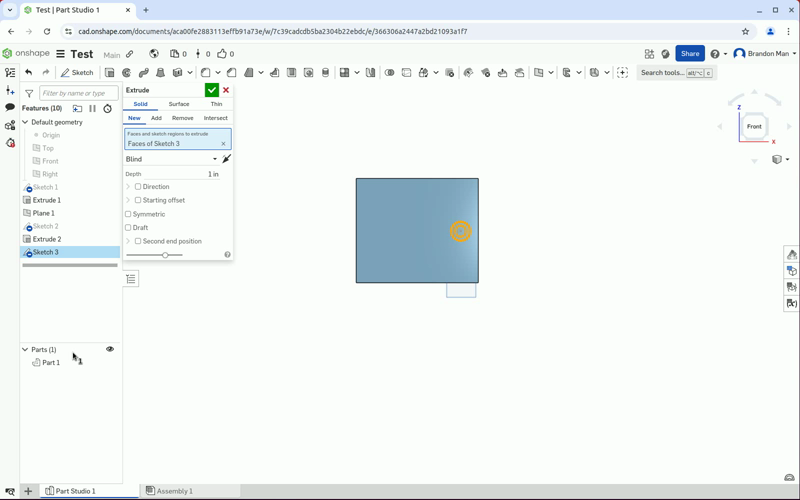
mouse_move(143, 106)
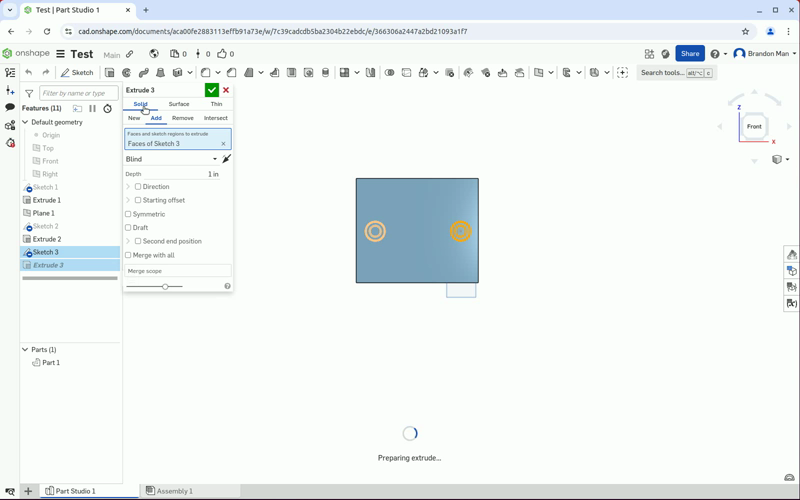
click(143, 106)
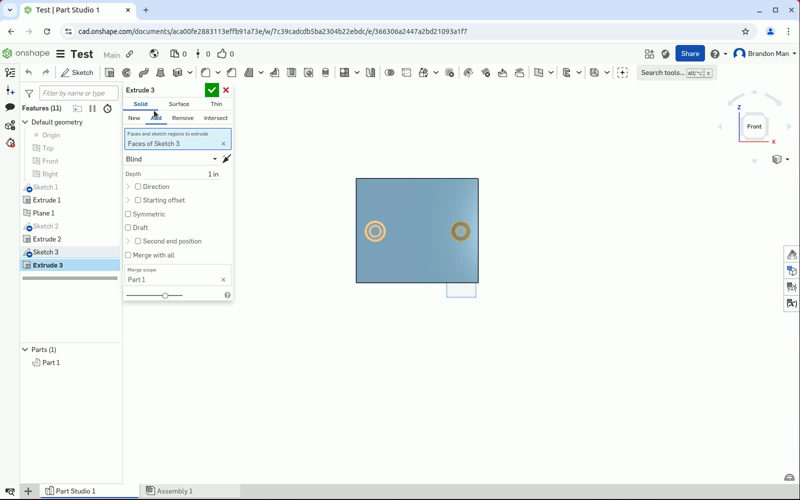
mouse_move(186, 120)
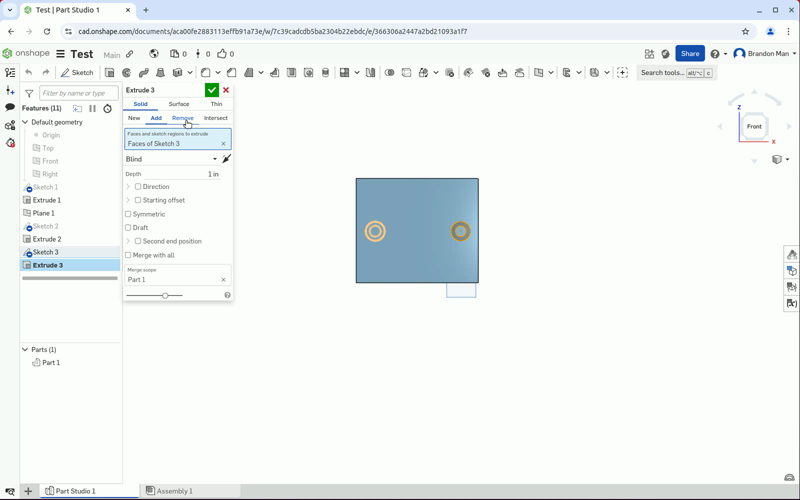
click(186, 120)
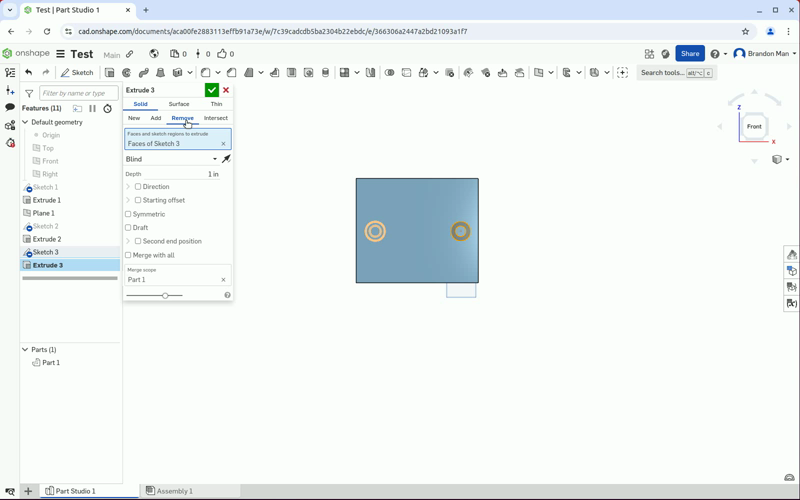
key(tab, 4)
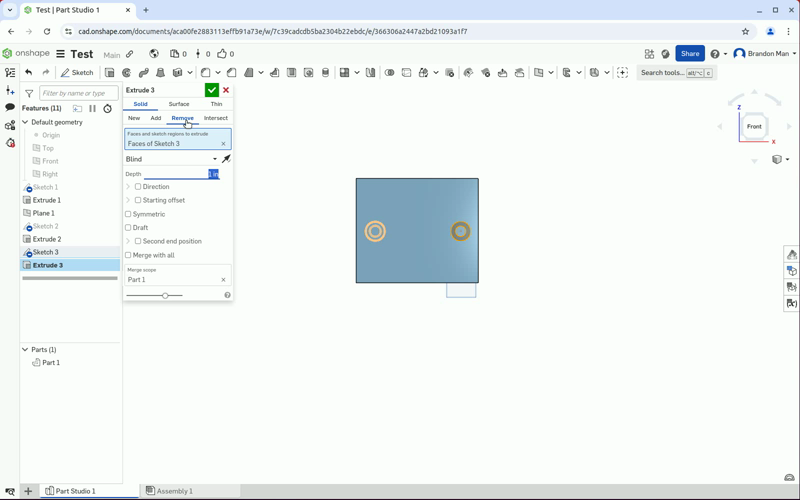
text(0.722)
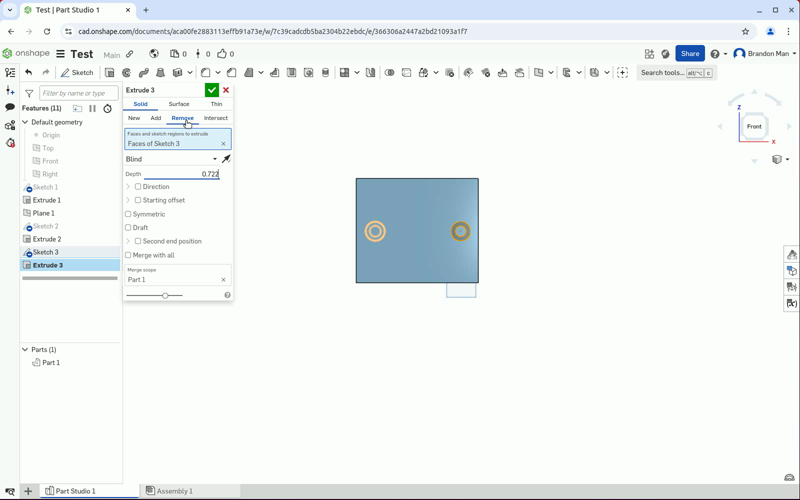
key(tab, 6)
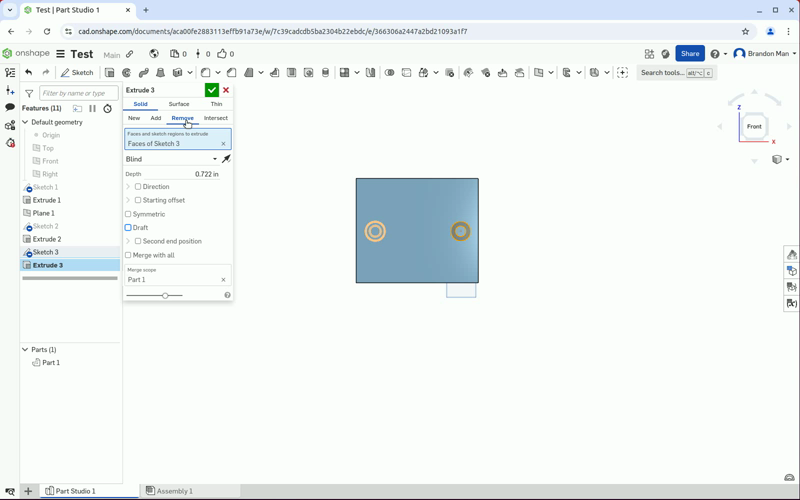
key(space)
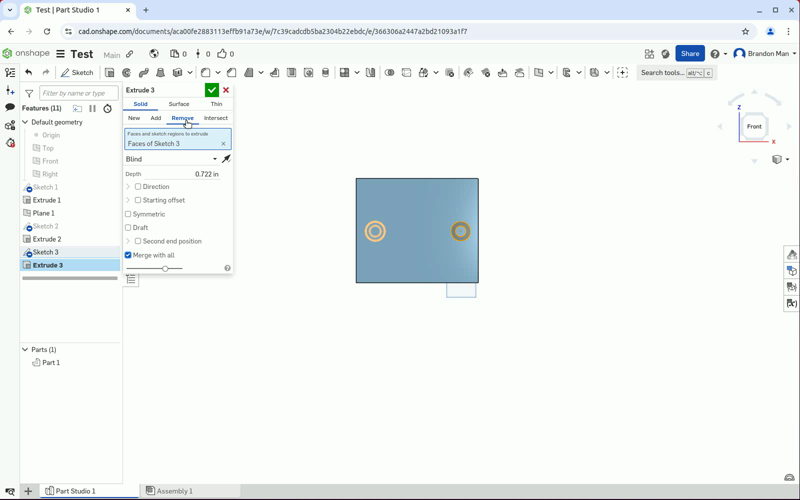
key(enter)
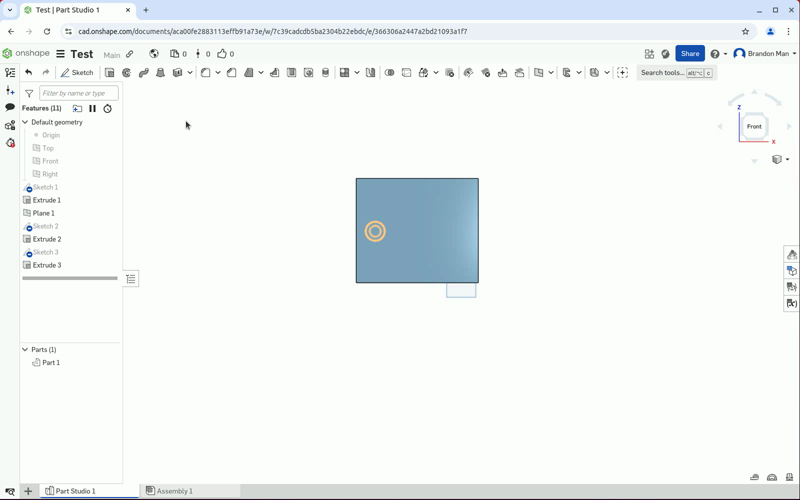
key(shift+h)
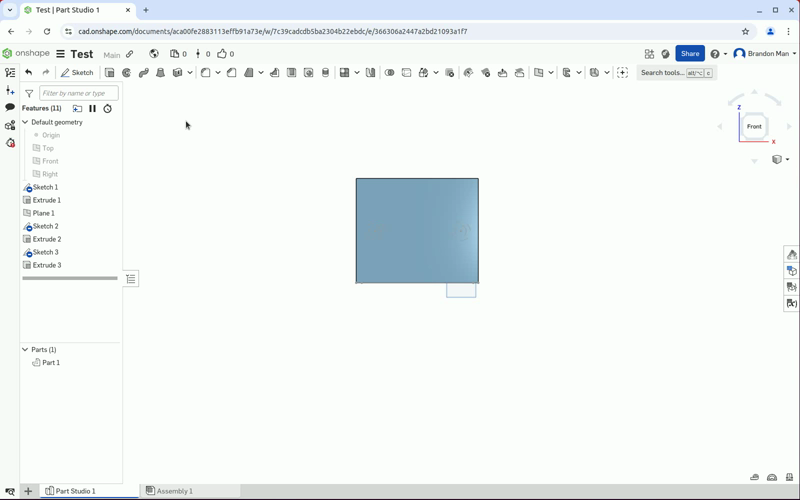
key(shift+h)
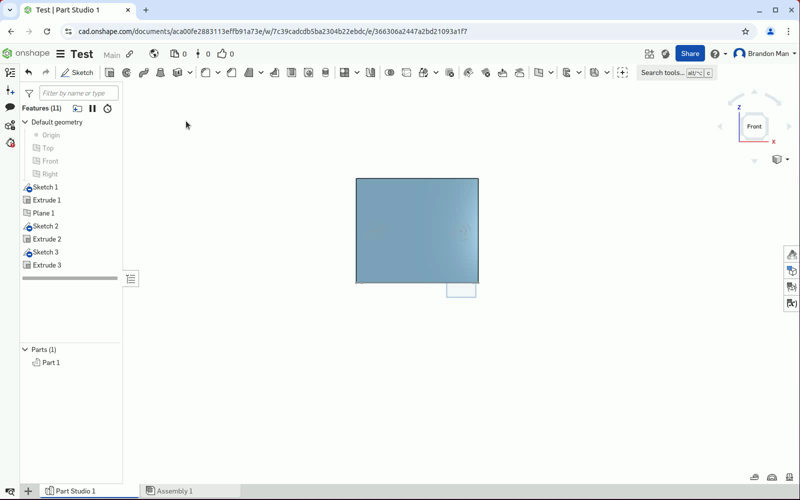
key(shift+7)
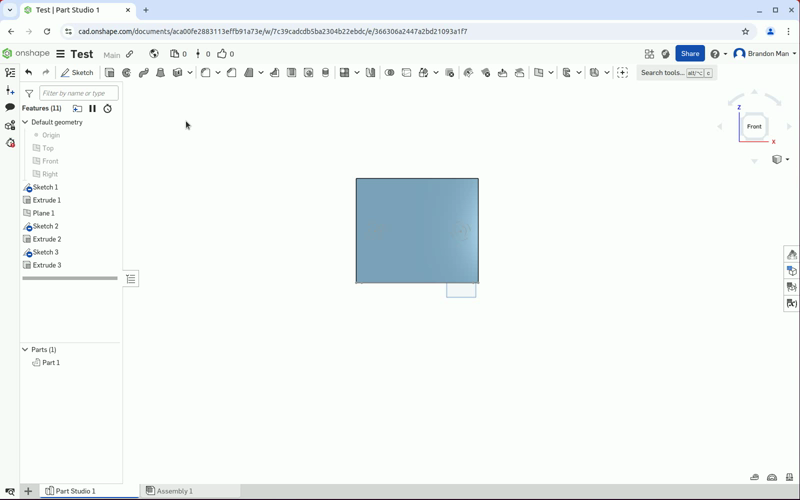
key(left, 2)
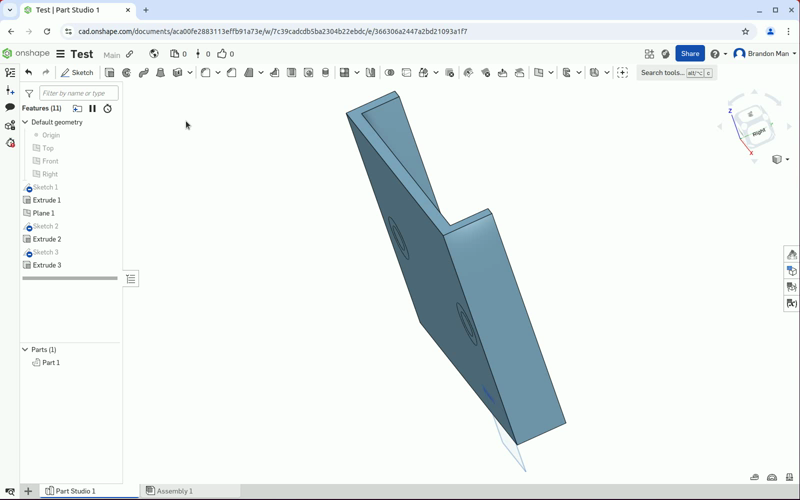
key(down, 2)
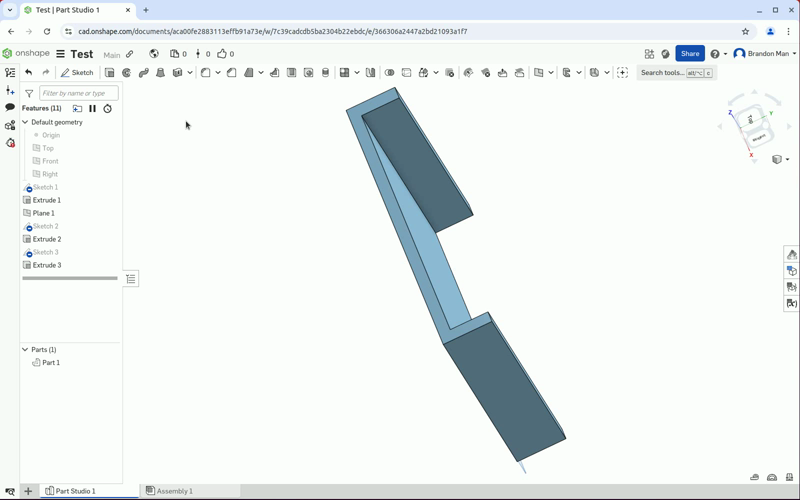
key(up, 2)
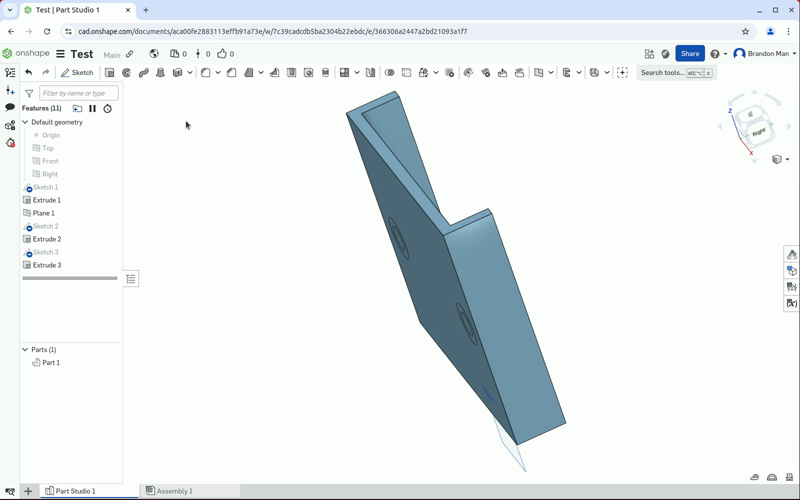
key(right, 2)
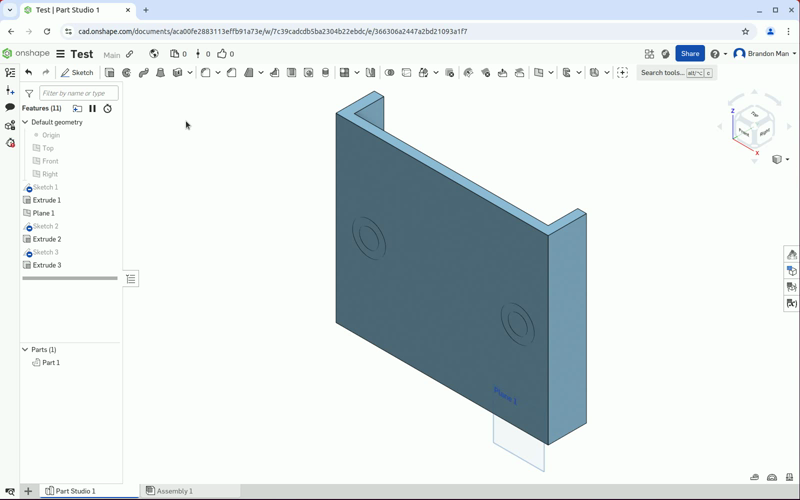
mouse_move(73, 189)
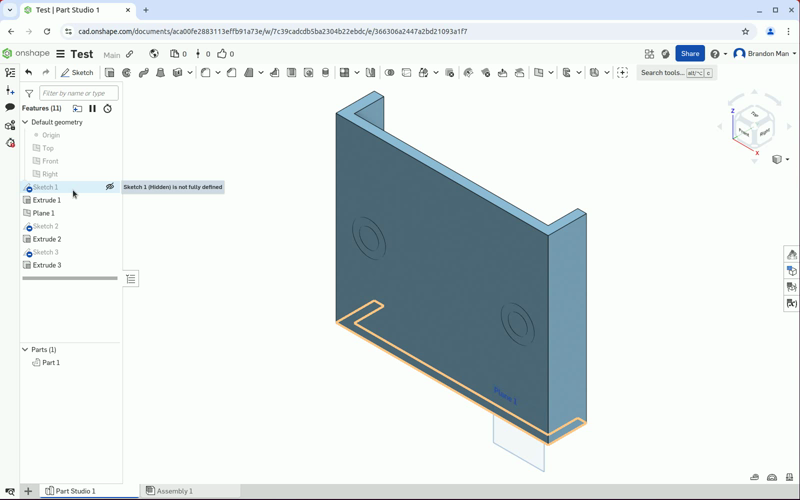
click(73, 189)